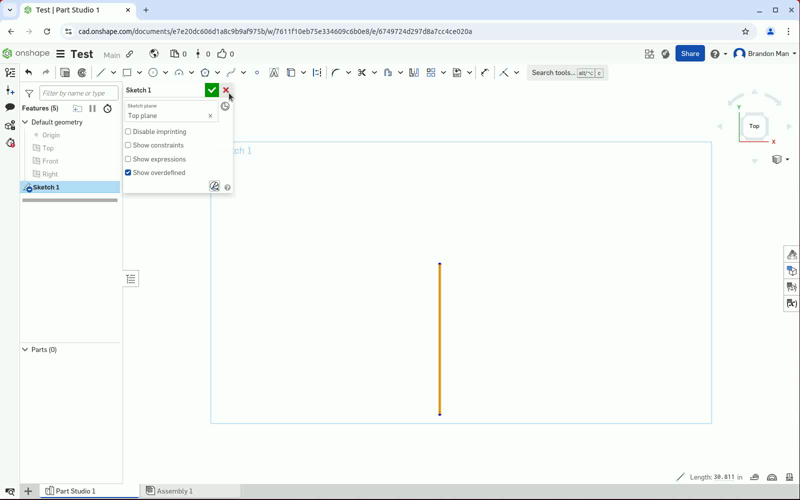
key(shift+h)
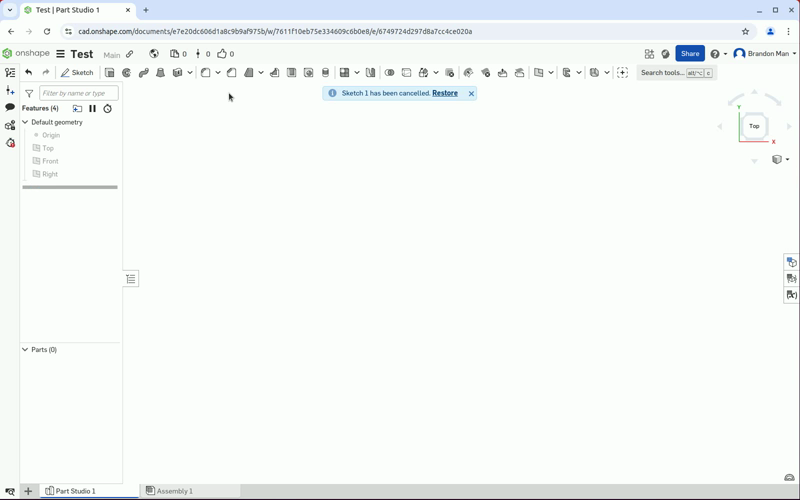
mouse_move(73, 352)
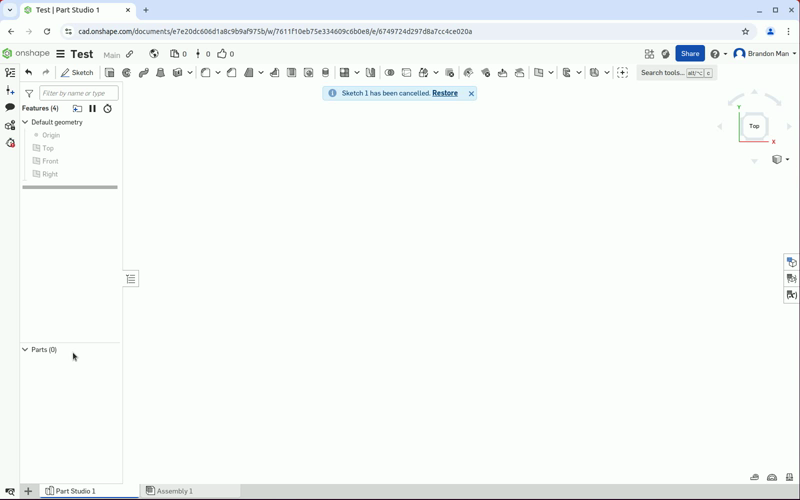
key(y)
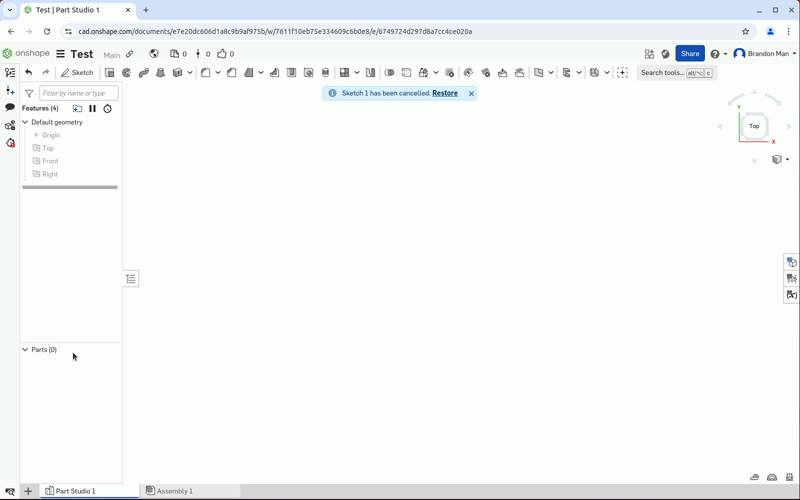
key(shift+p)
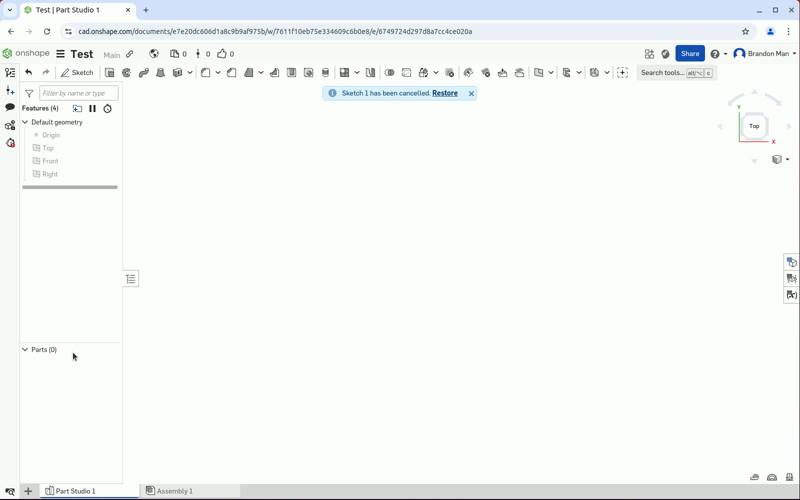
key(space)
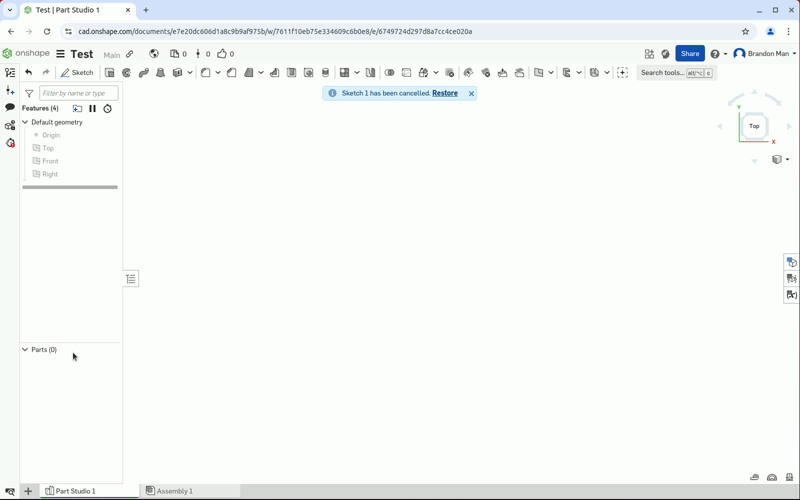
key_down(shift)
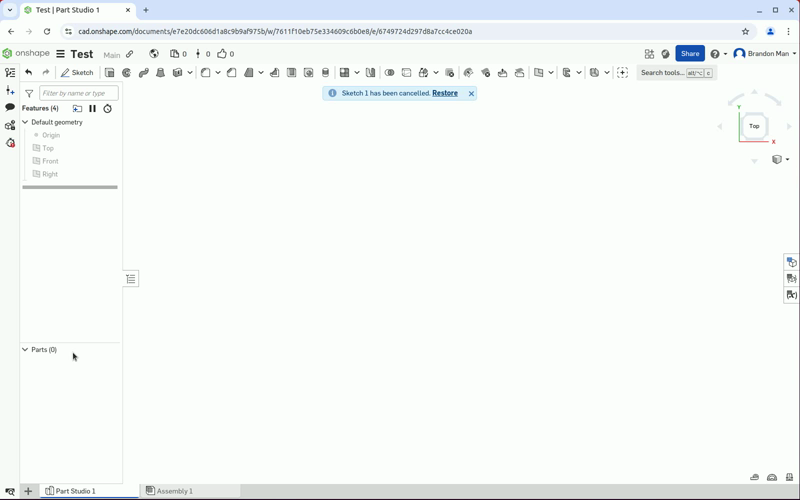
key(up)
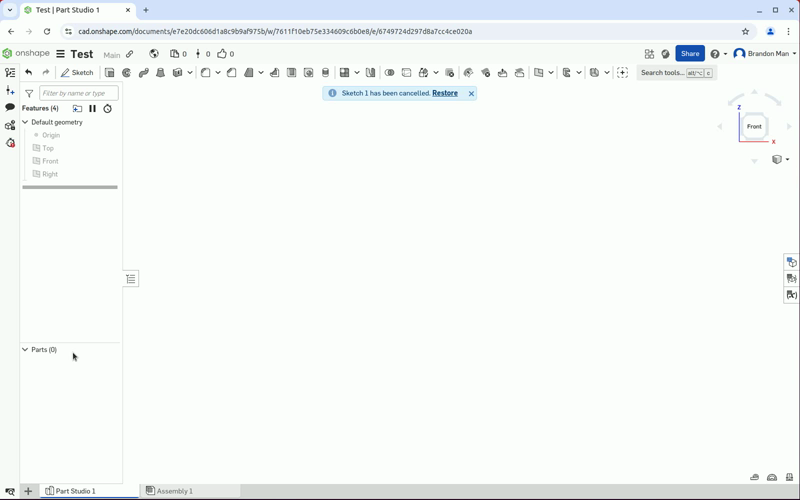
key_up(shift)
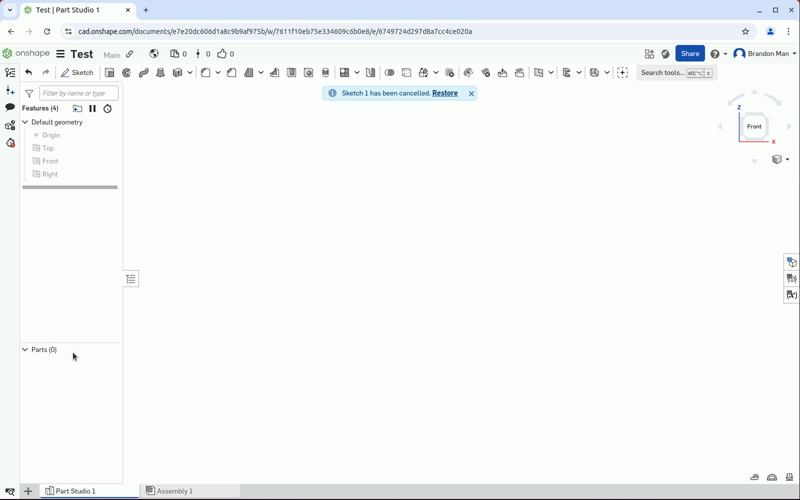
key(space)
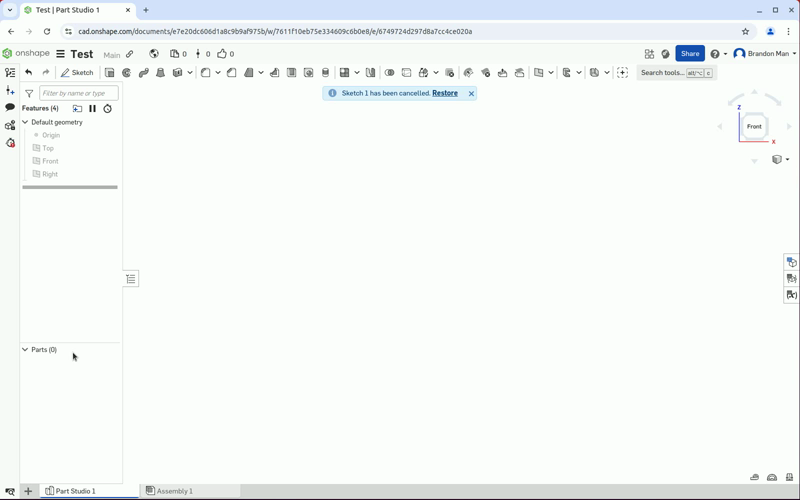
key_down(shift)
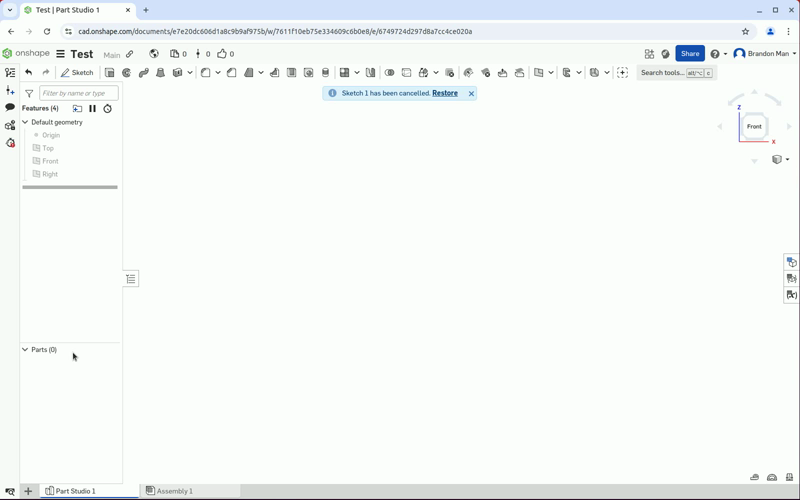
key(left)
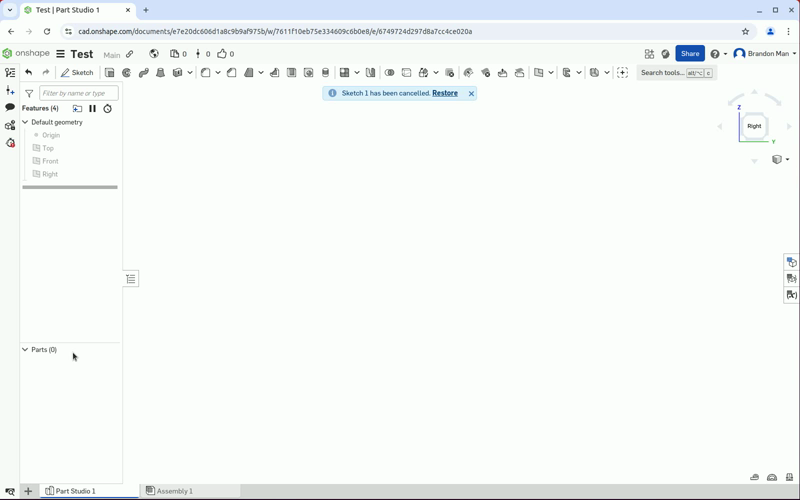
key_up(shift)
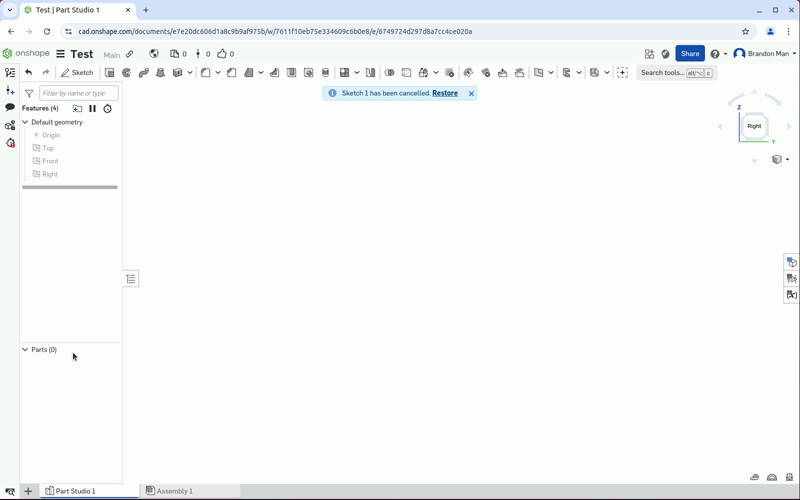
mouse_move(73, 352)
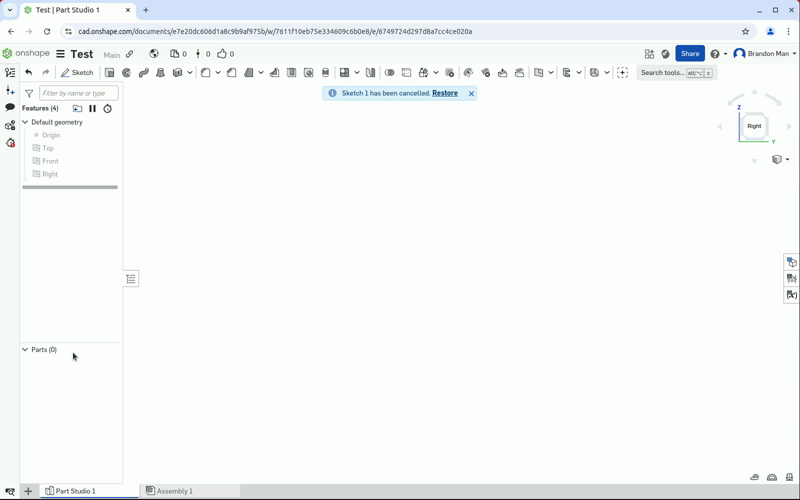
key(shift+y)
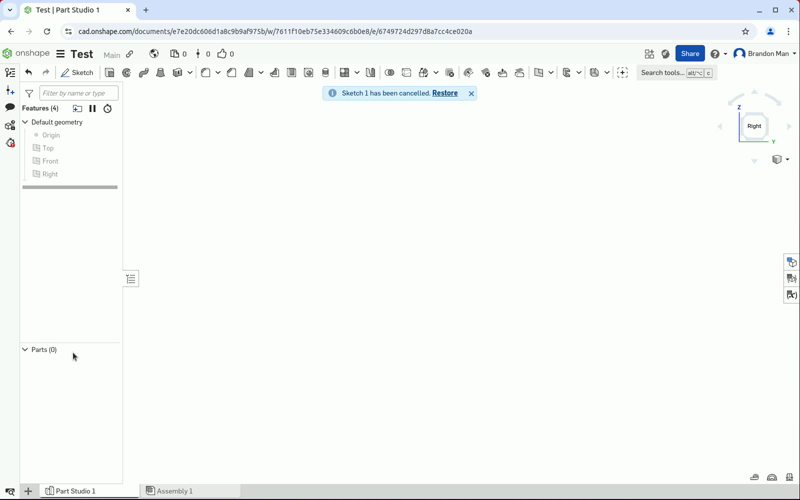
key(shift+s)
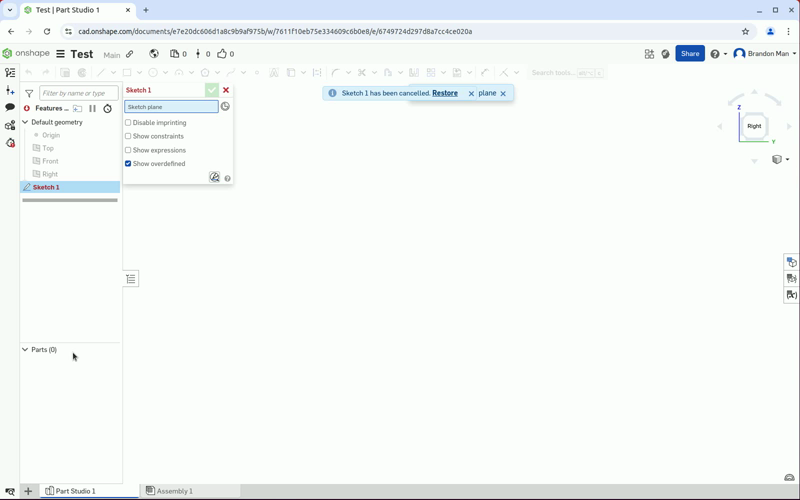
mouse_move(73, 176)
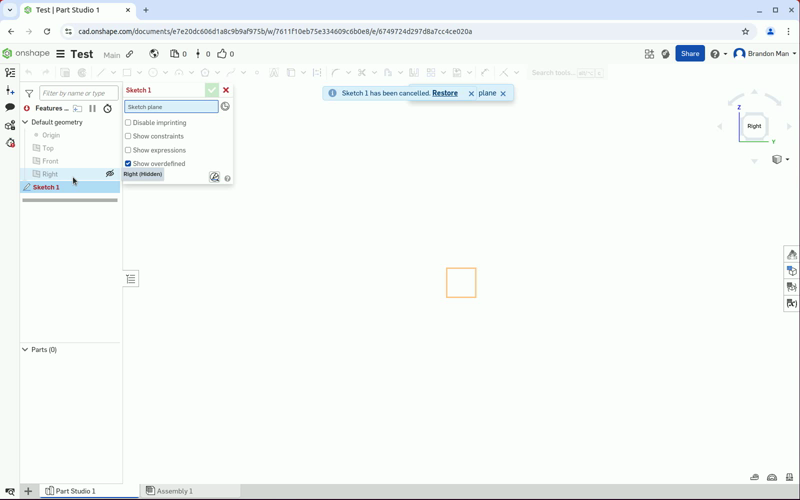
click(73, 176)
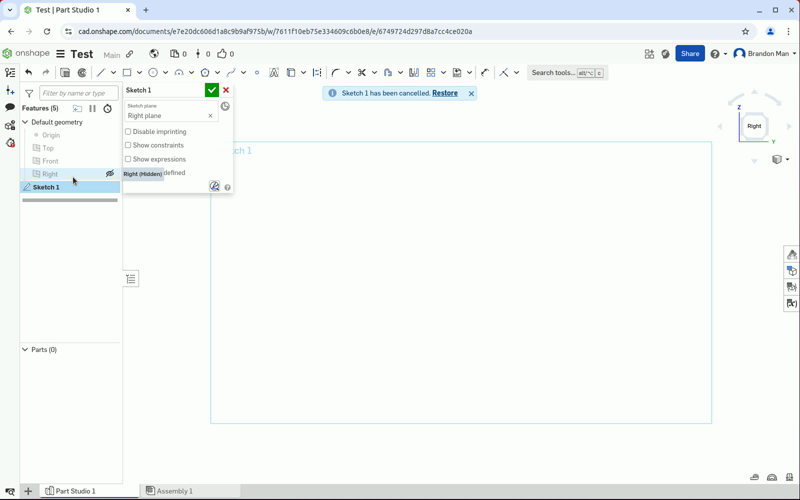
mouse_move(73, 352)
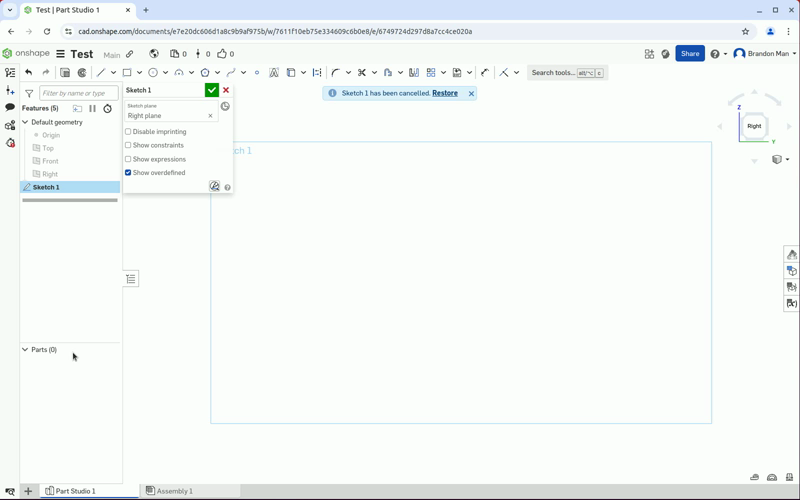
key(y)
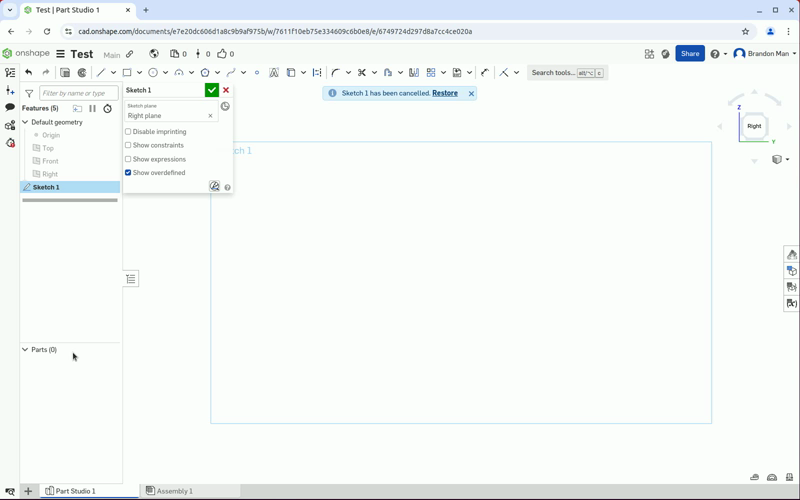
key(c)
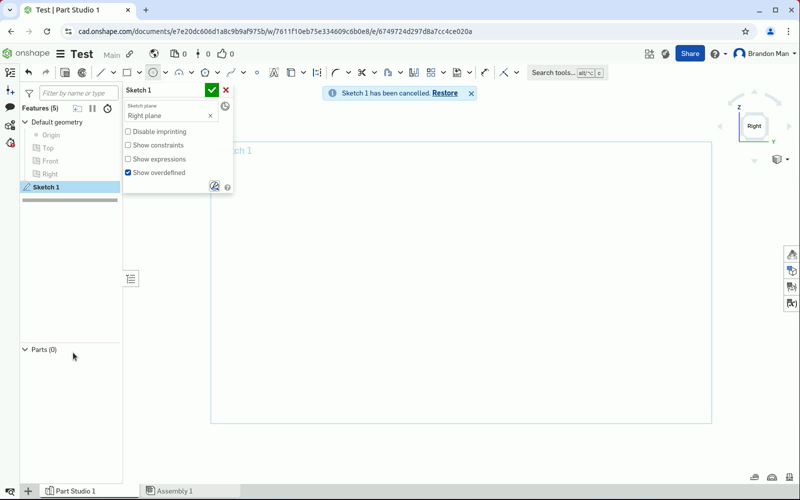
key_down(shift)
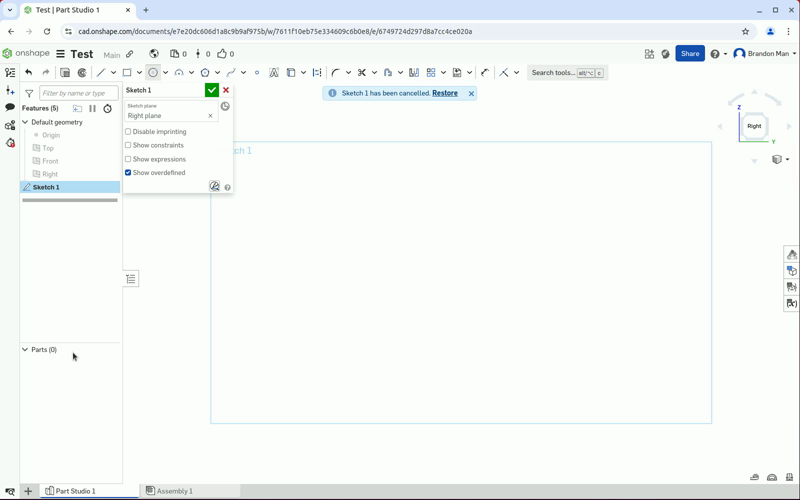
mouse_move(449, 270)
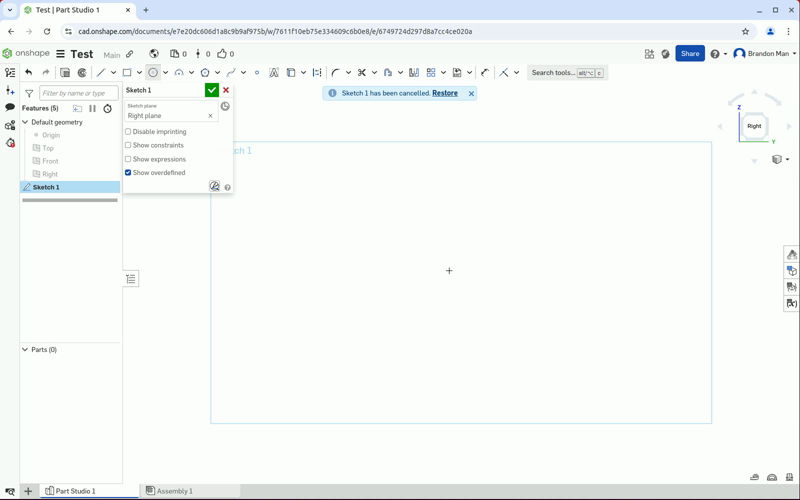
click(449, 270)
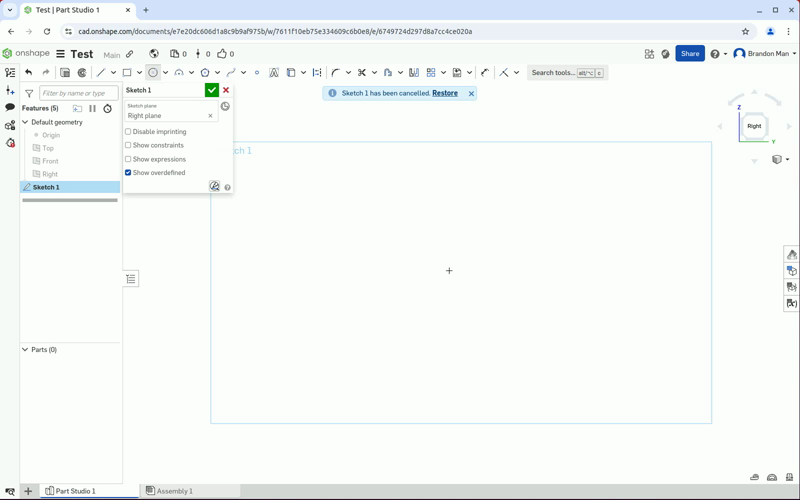
key_up(shift)
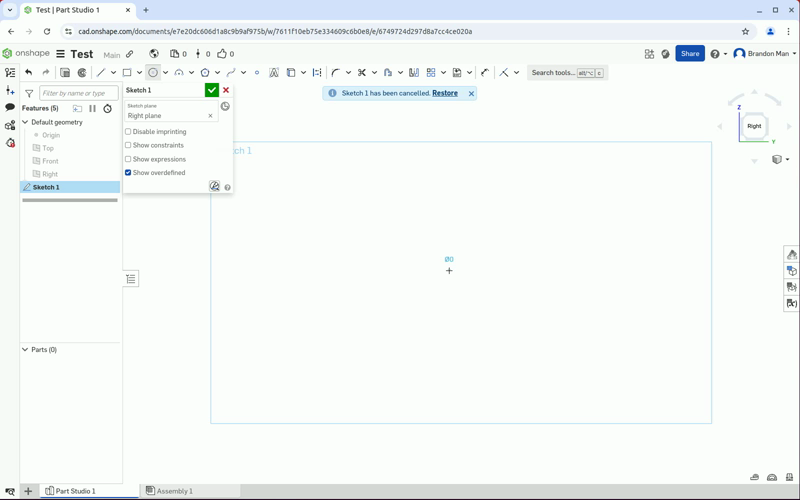
mouse_move(485, 270)
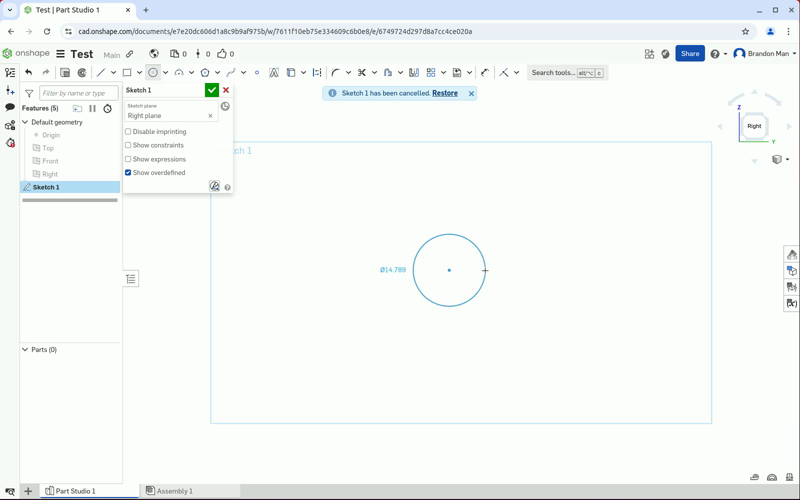
click(485, 270)
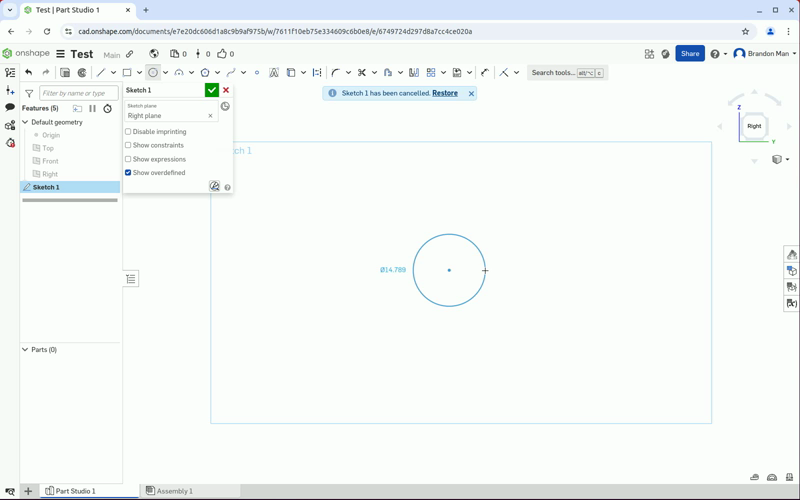
key(esc)
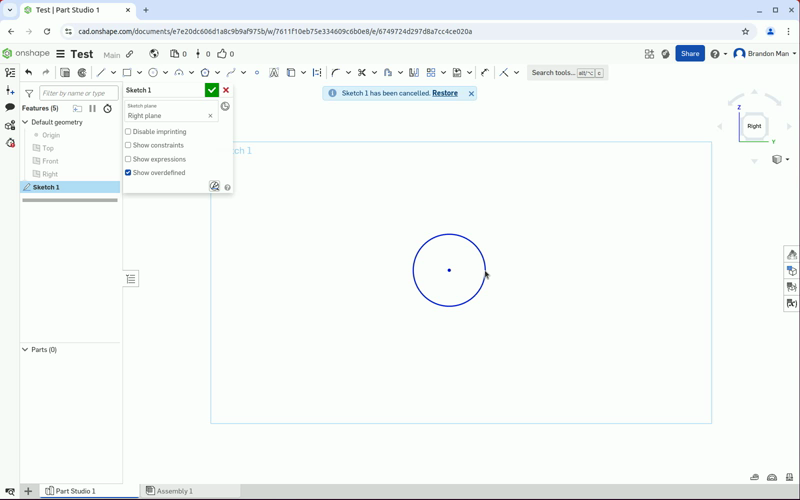
key(c)
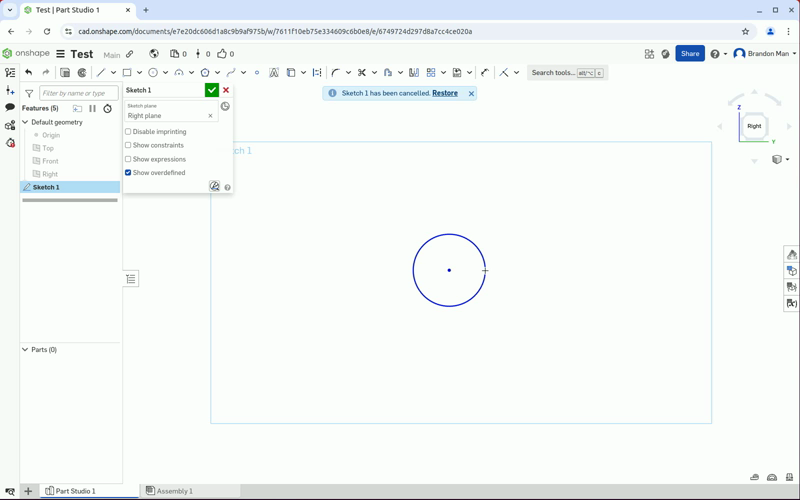
key_down(shift)
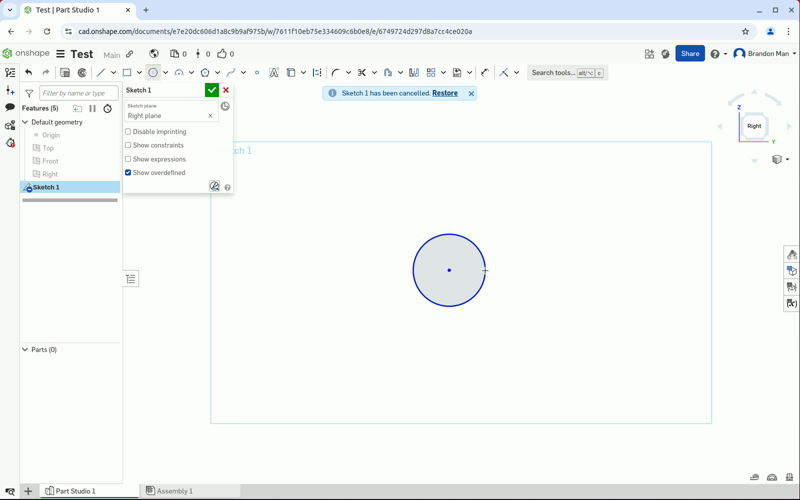
mouse_move(449, 270)
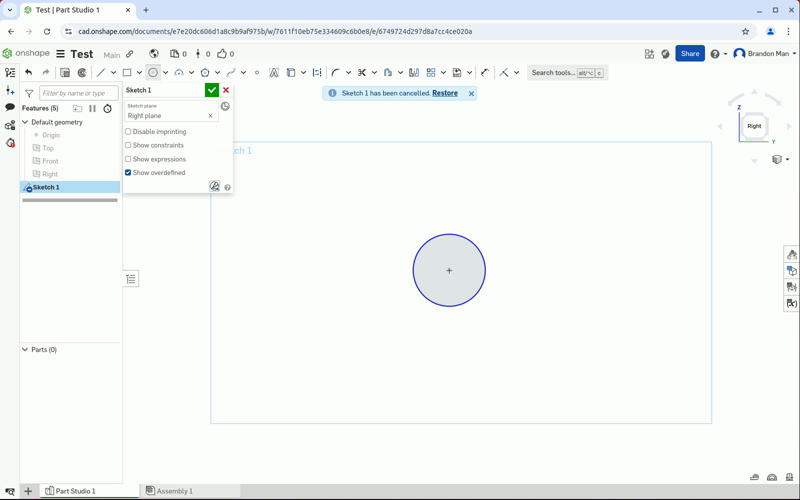
click(449, 270)
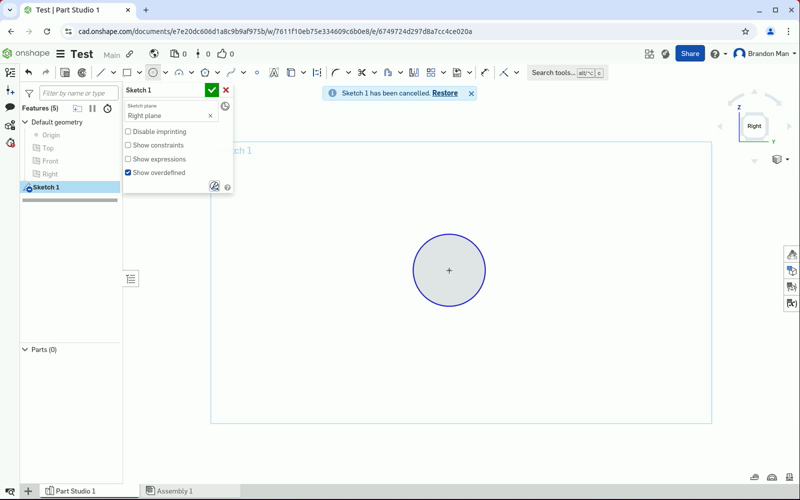
key_up(shift)
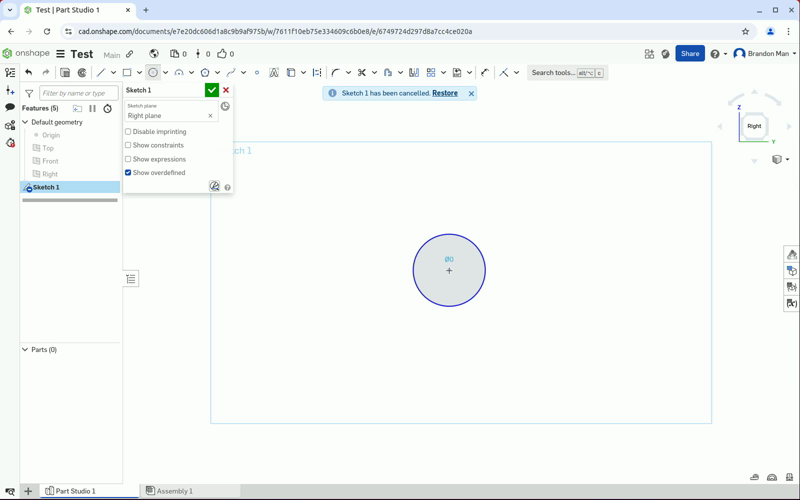
mouse_move(451, 270)
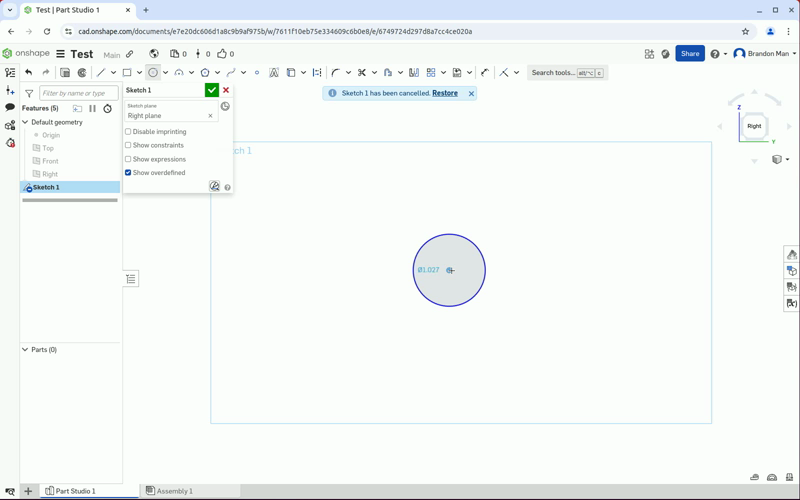
scroll(6)
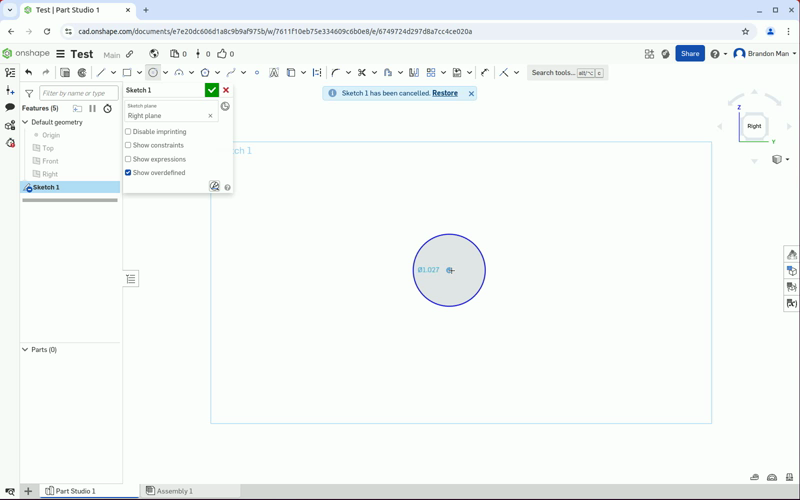
scroll(6)
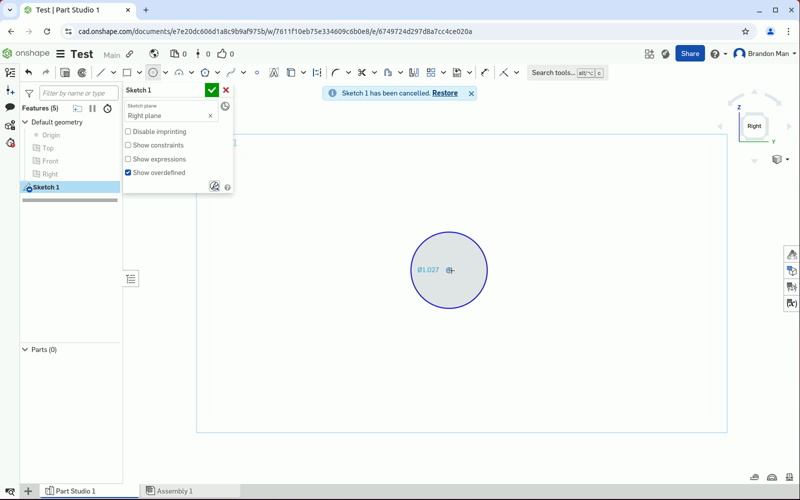
scroll(6)
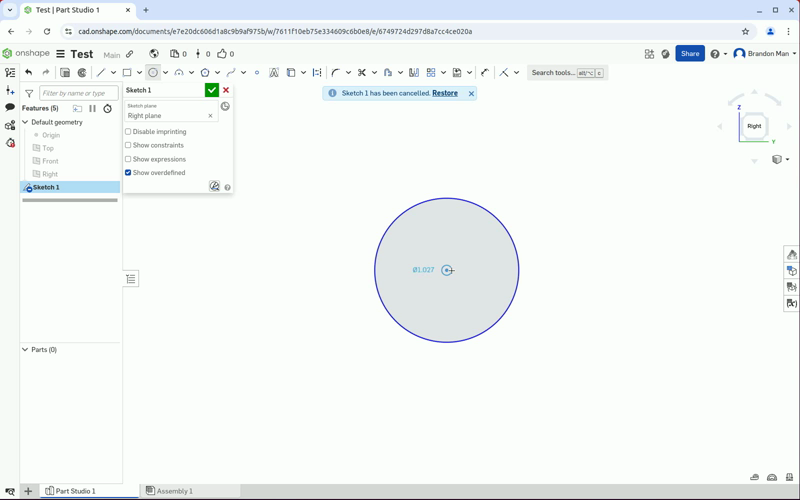
scroll(6)
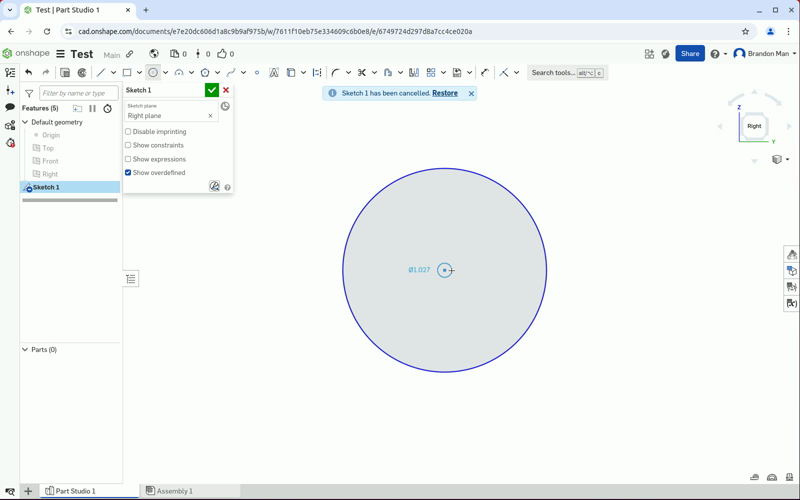
scroll(6)
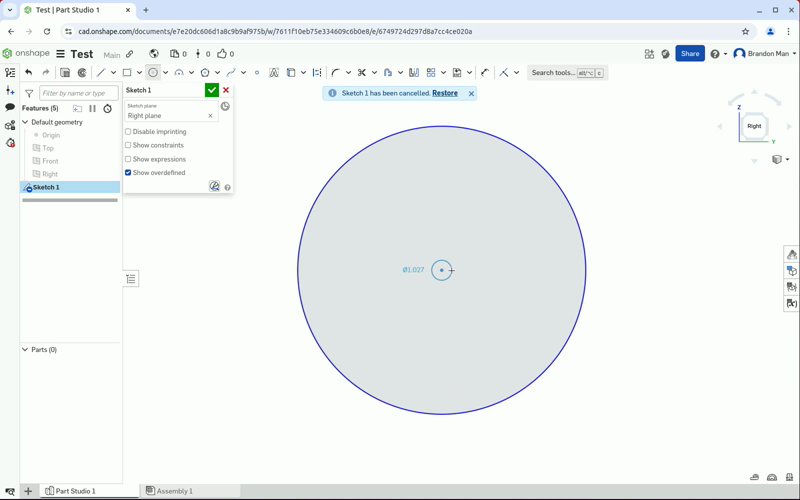
scroll(6)
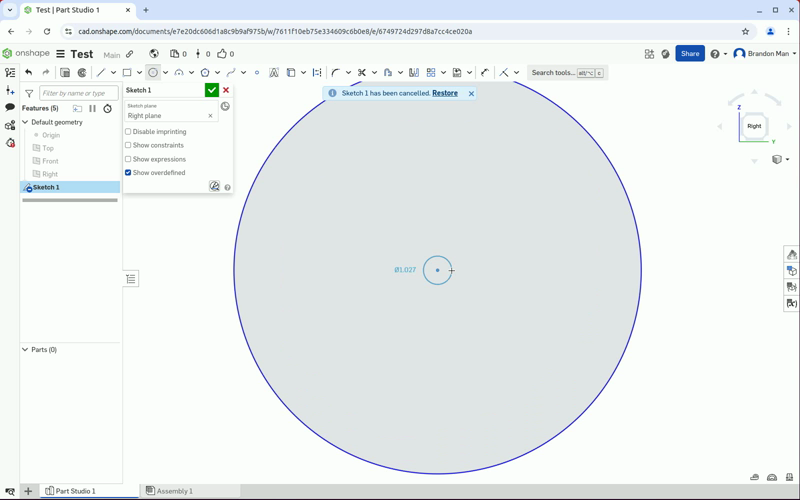
scroll(6)
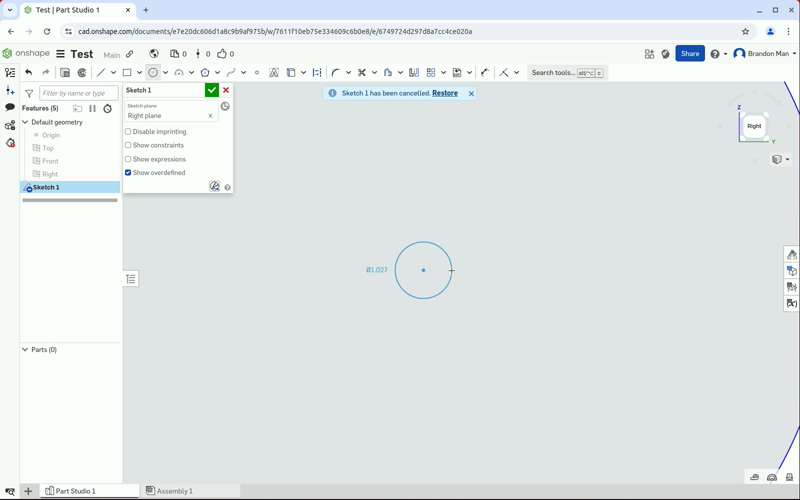
click(451, 270)
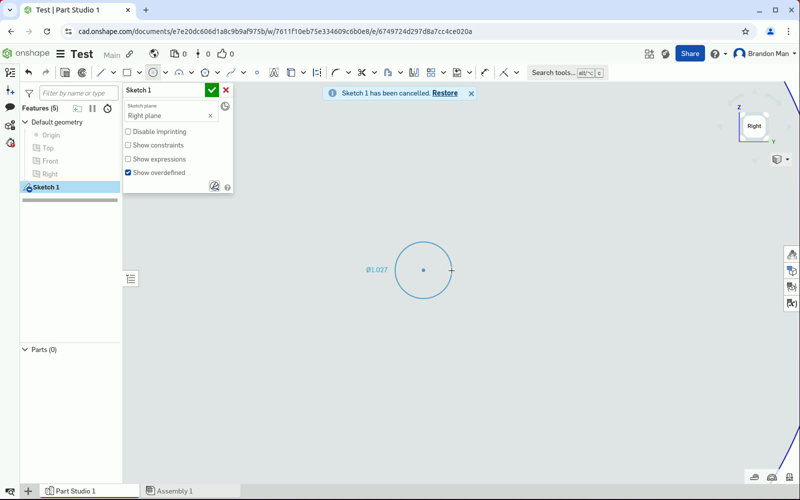
scroll(-6)
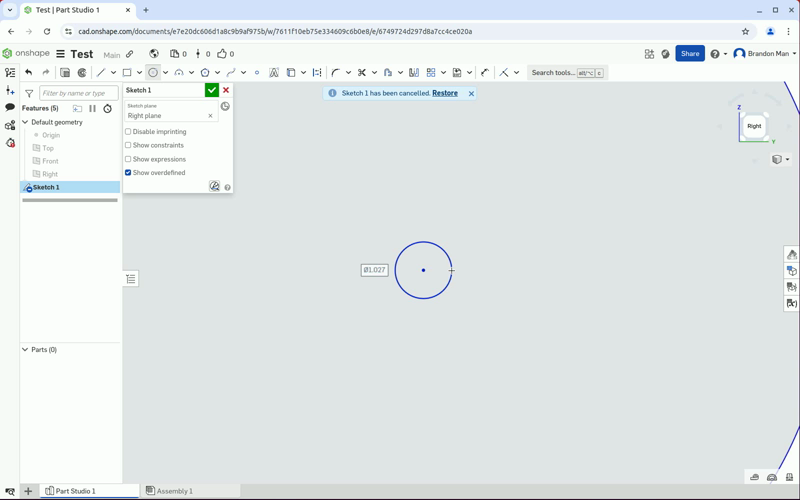
scroll(-6)
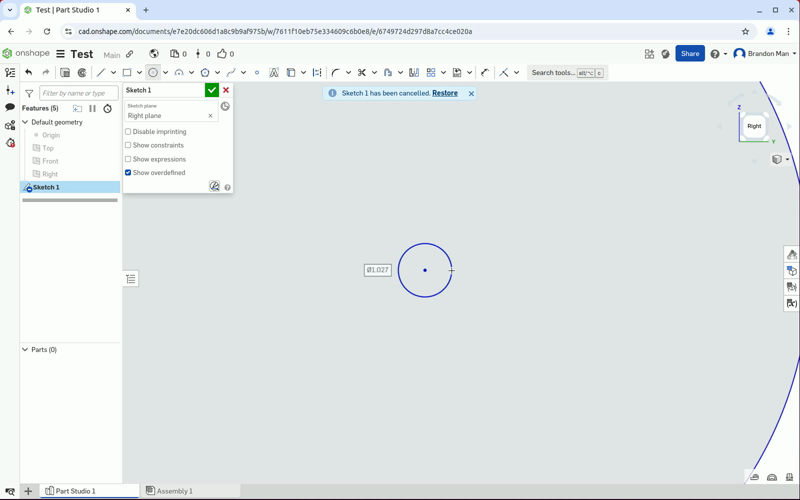
scroll(-6)
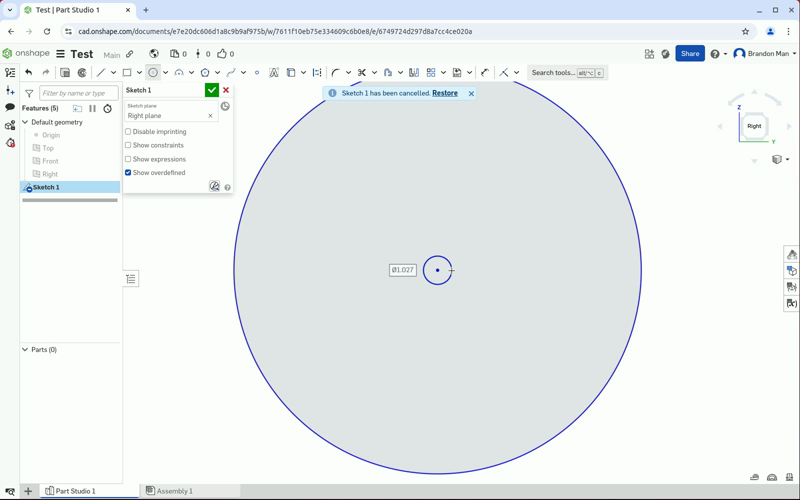
scroll(-6)
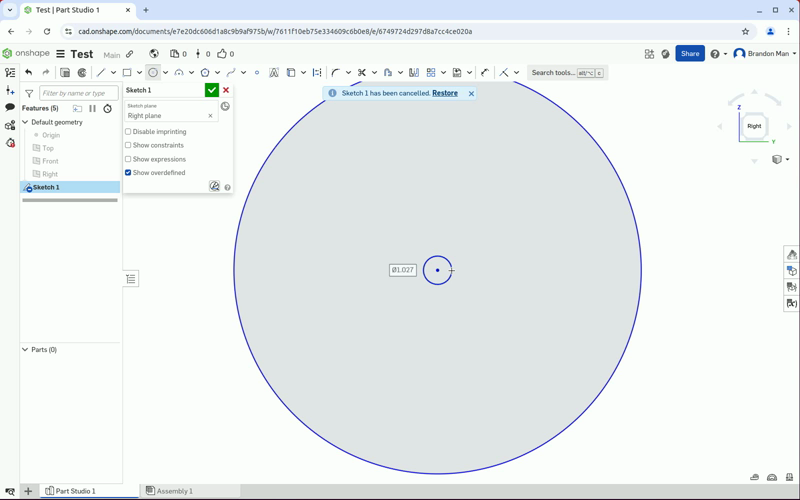
scroll(-6)
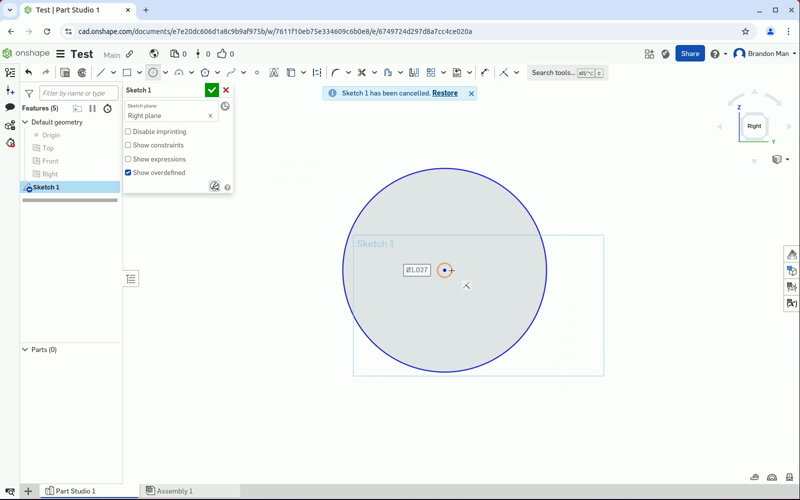
scroll(-6)
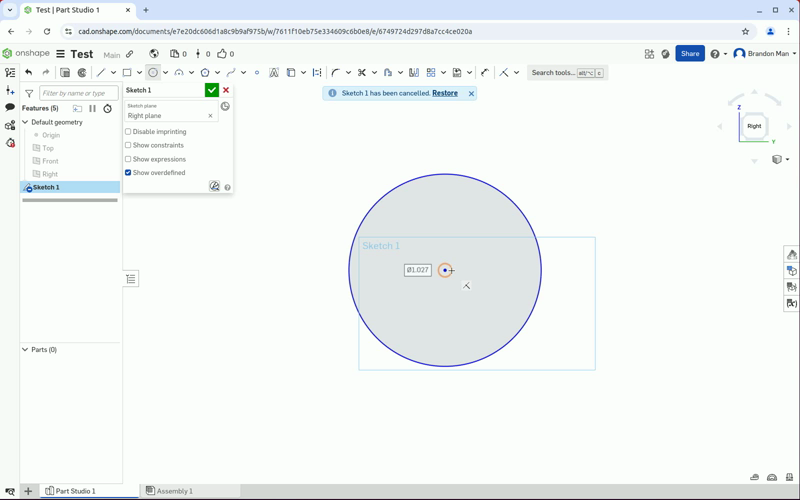
scroll(-6)
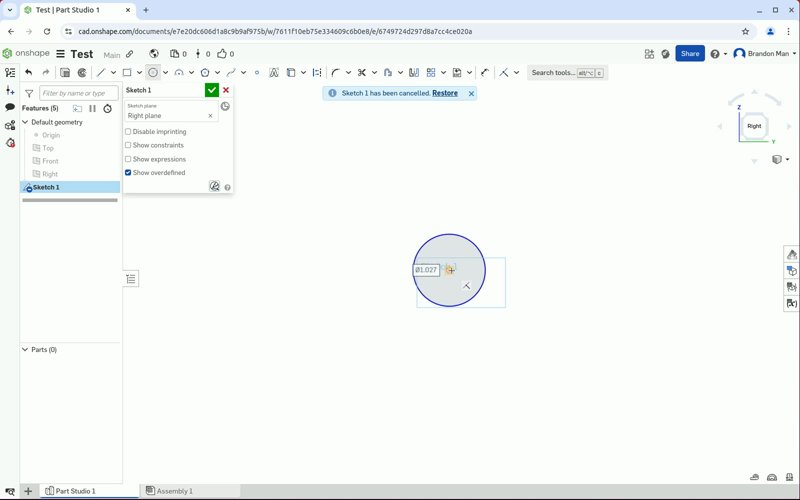
key(esc)
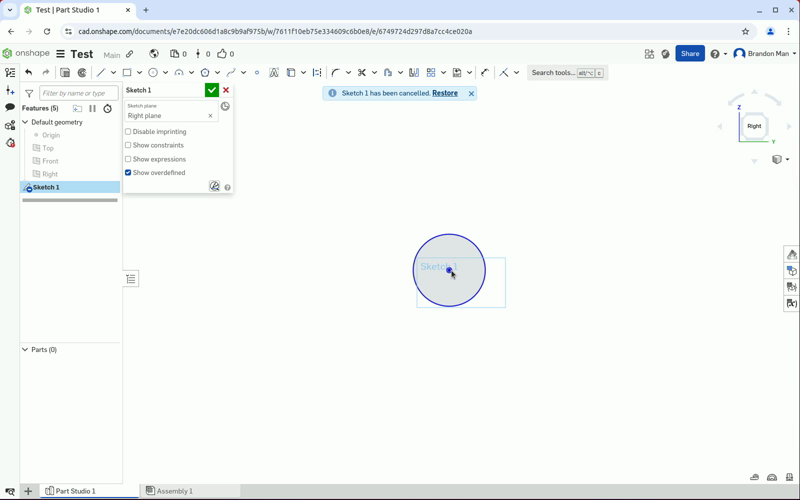
mouse_move(426, 270)
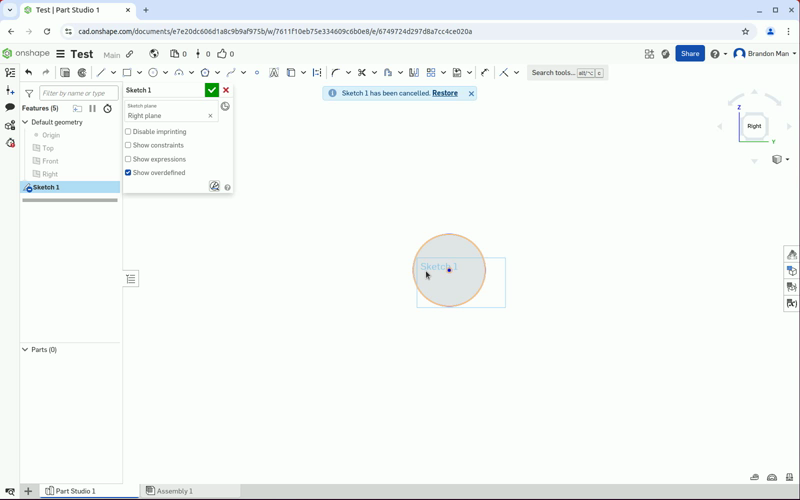
click(426, 270)
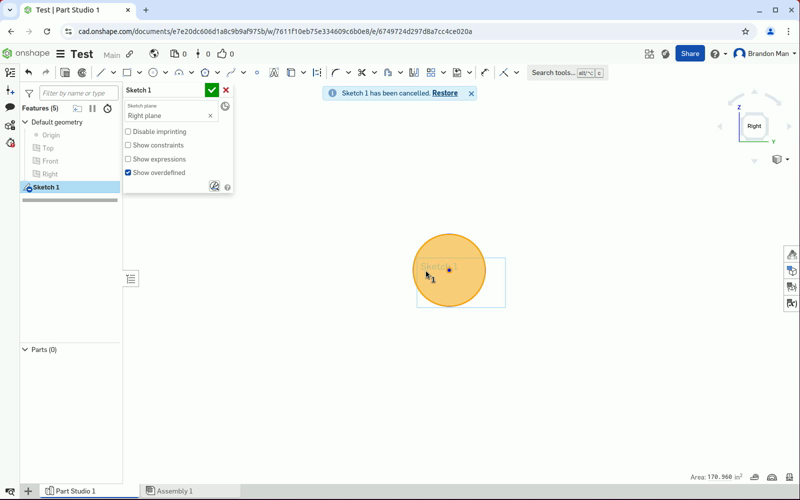
mouse_move(73, 352)
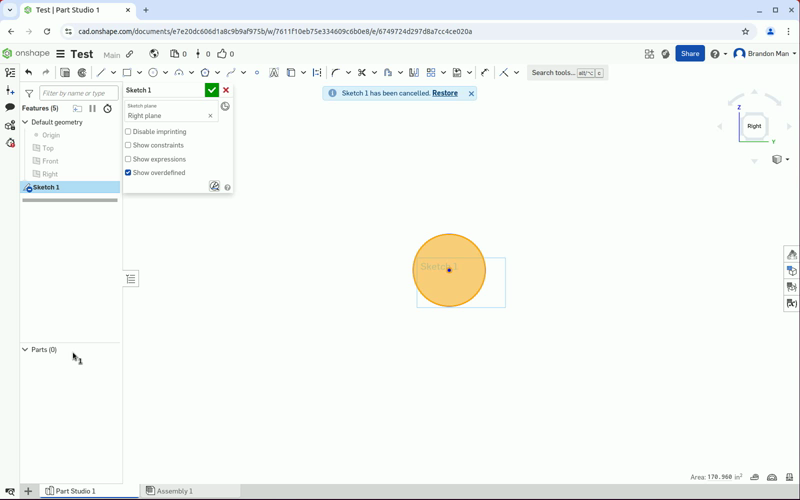
key(shift+y)
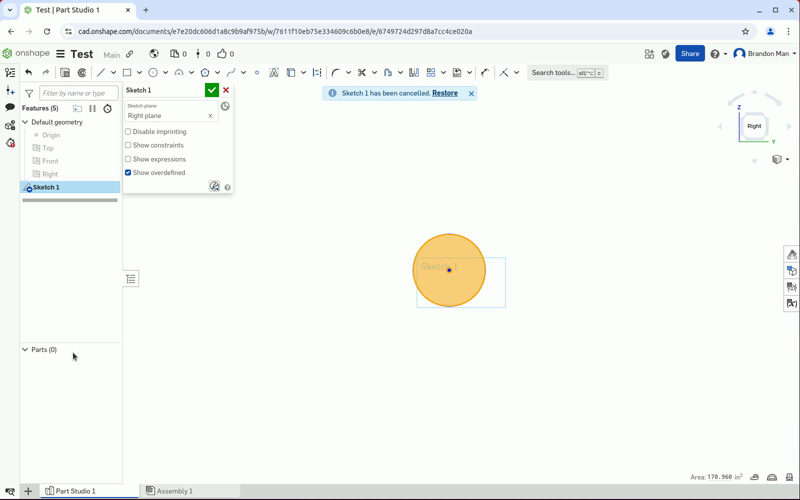
key(shift+e)
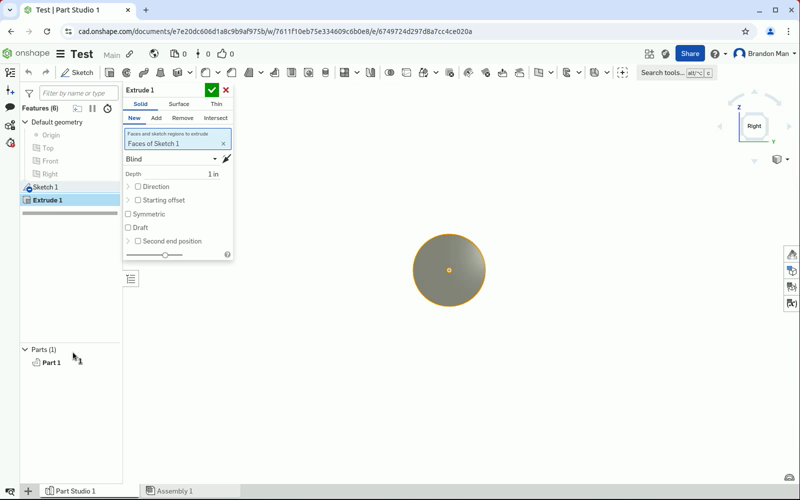
mouse_move(143, 106)
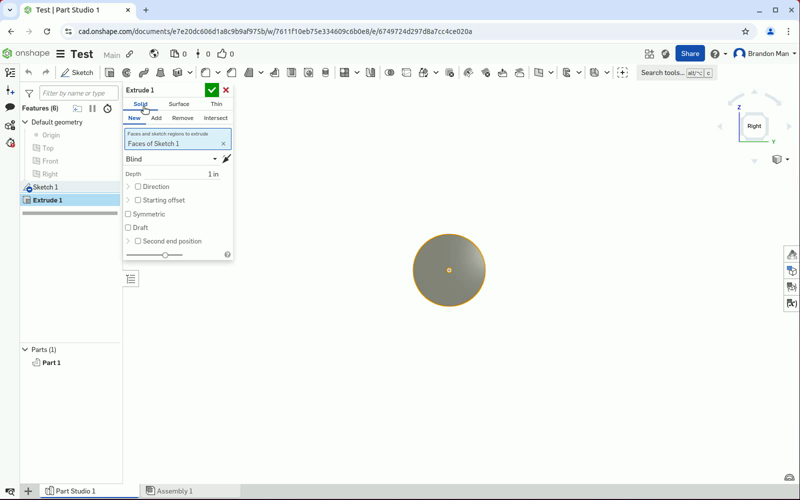
click(143, 106)
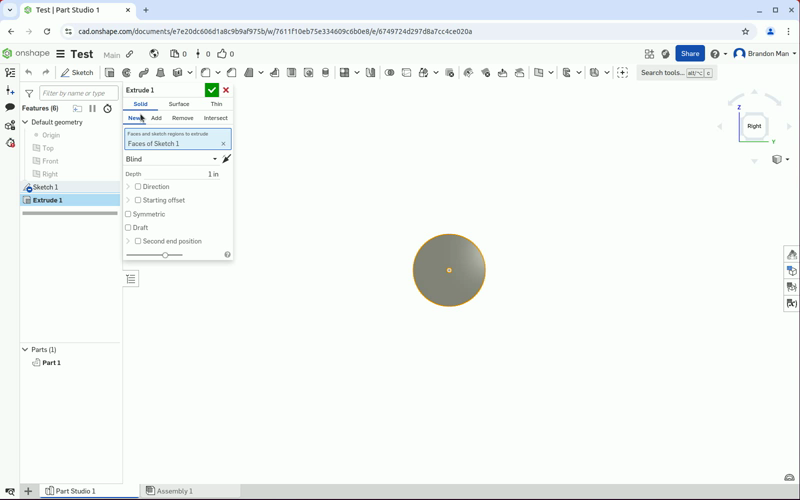
mouse_move(137, 120)
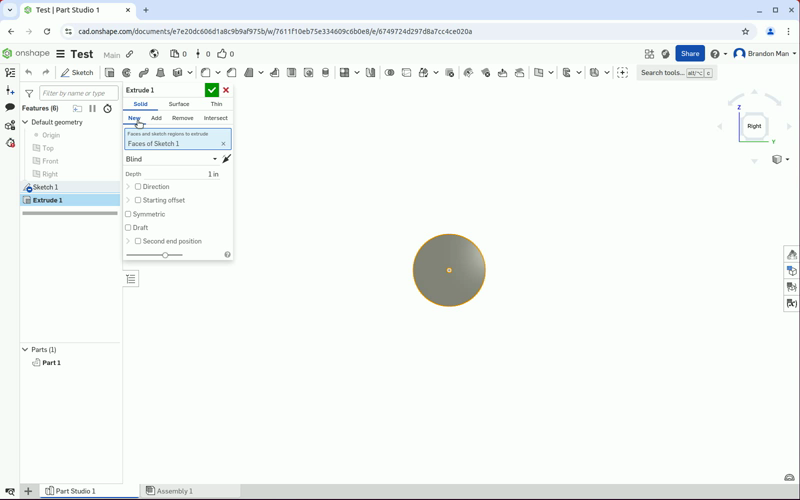
click(137, 120)
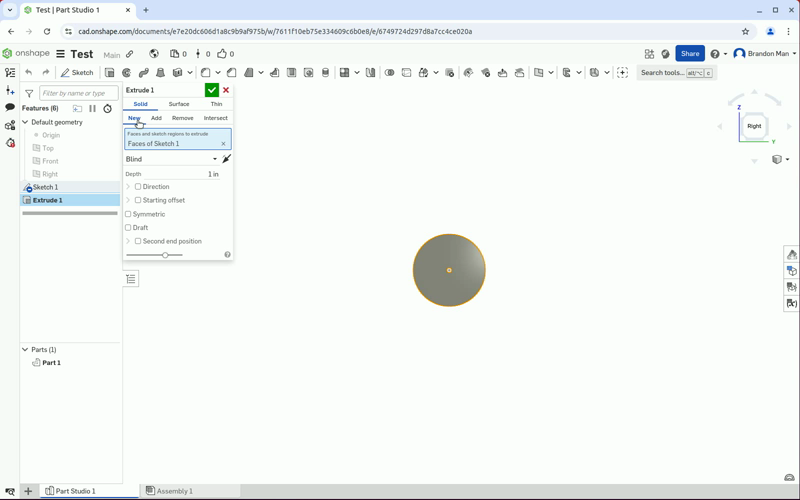
key(tab, 4)
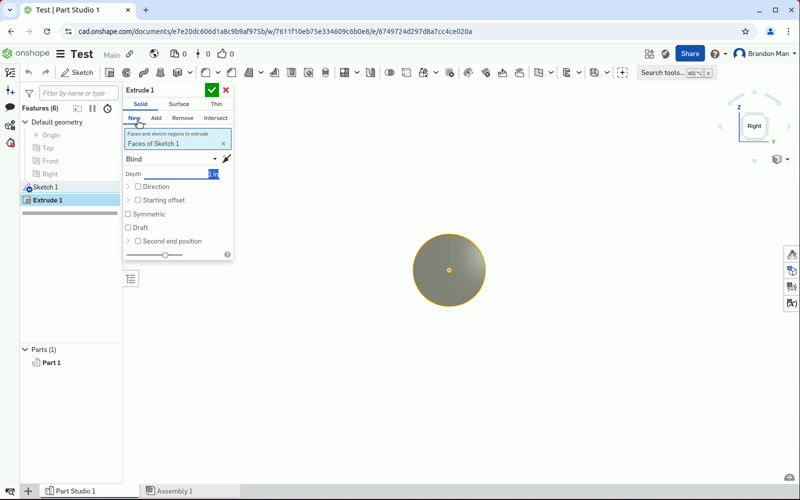
text(5.536)
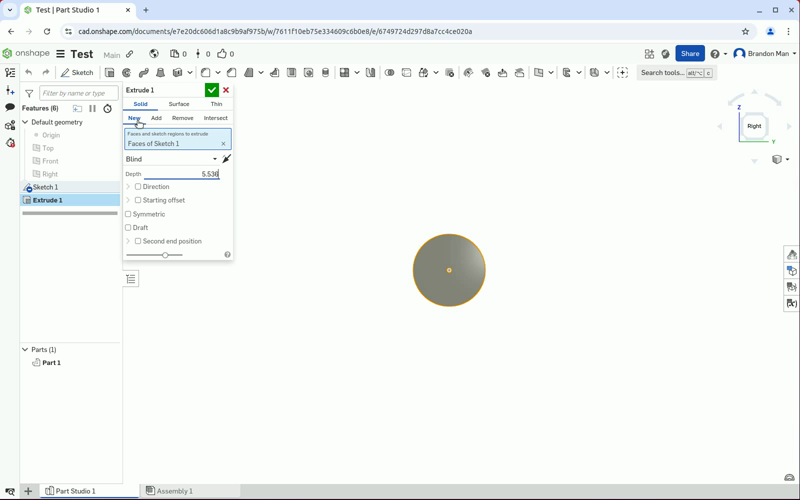
key(enter)
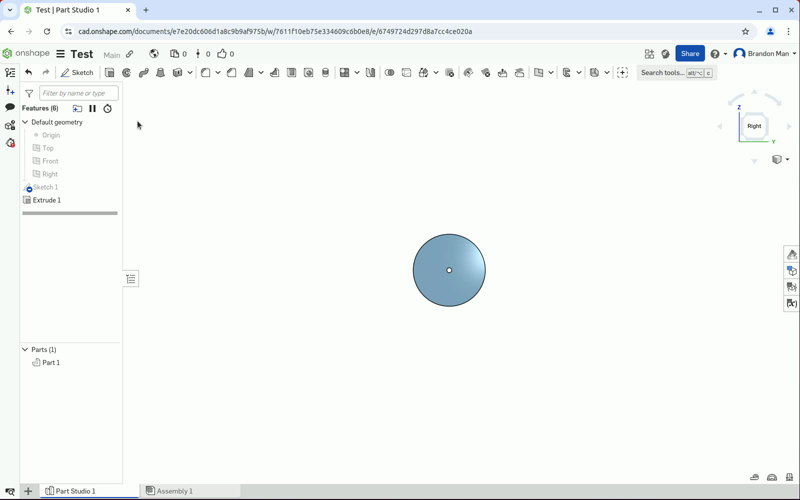
key(shift+h)
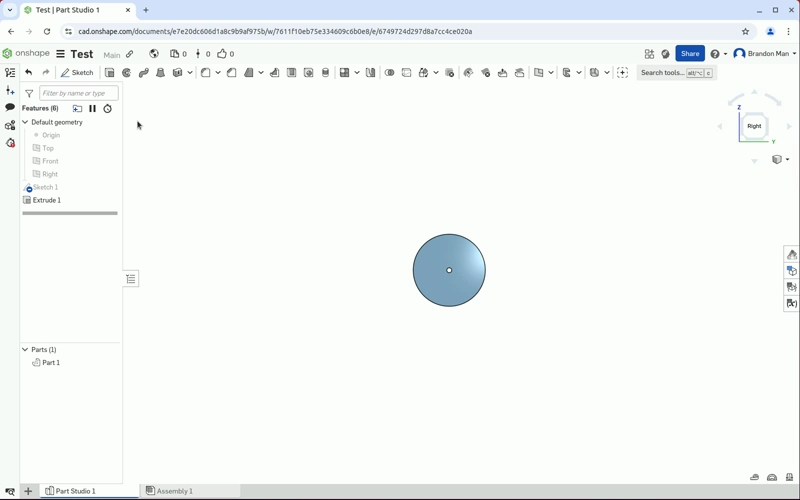
key(shift+h)
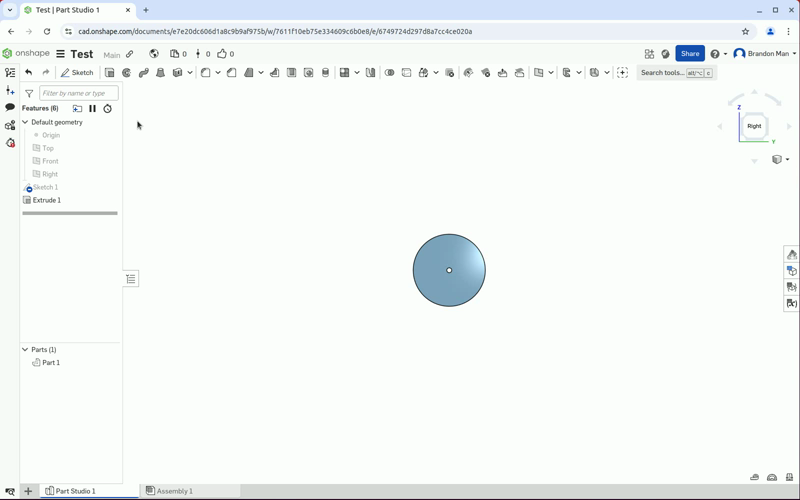
mouse_move(73, 189)
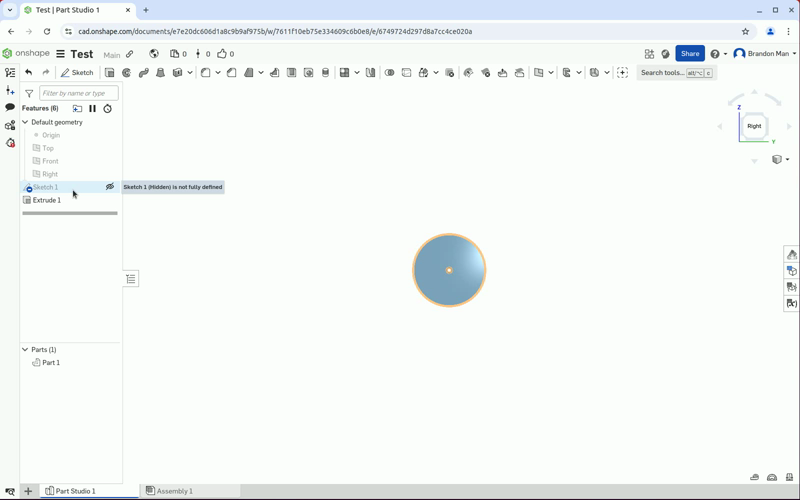
click(73, 189)
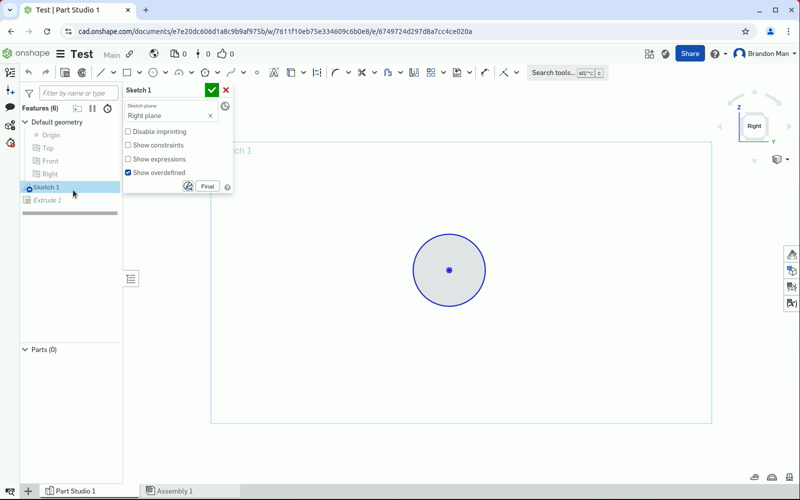
mouse_move(229, 92)
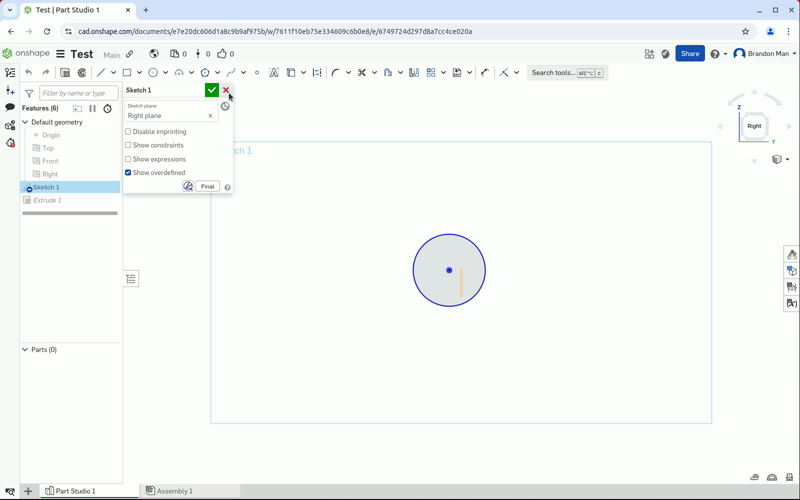
click(229, 92)
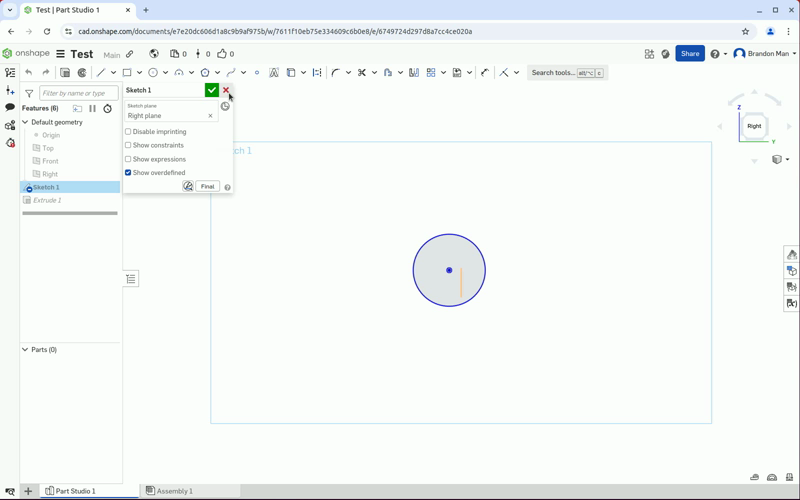
key(shift+s)
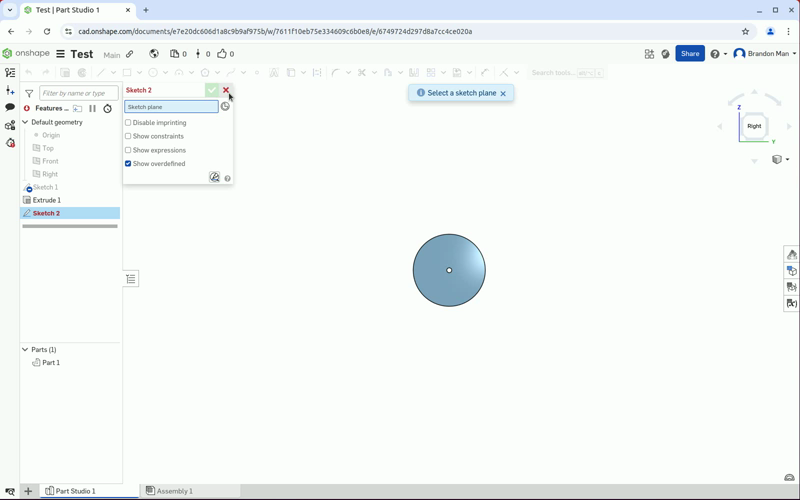
mouse_move(73, 176)
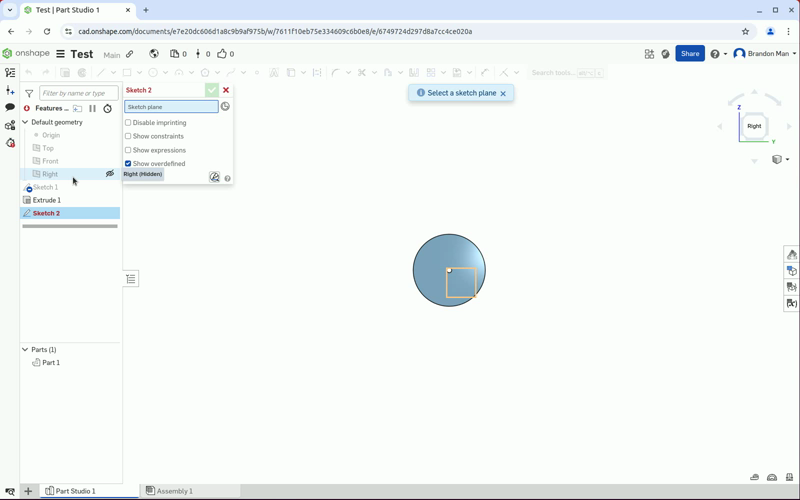
click(73, 176)
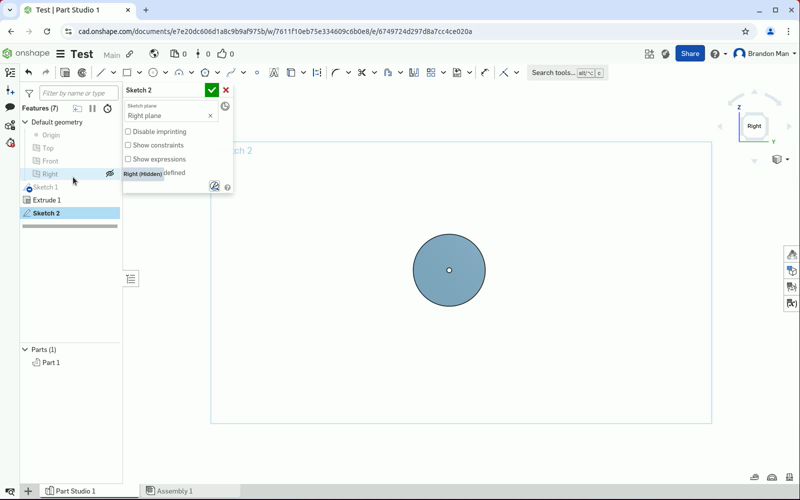
mouse_move(73, 352)
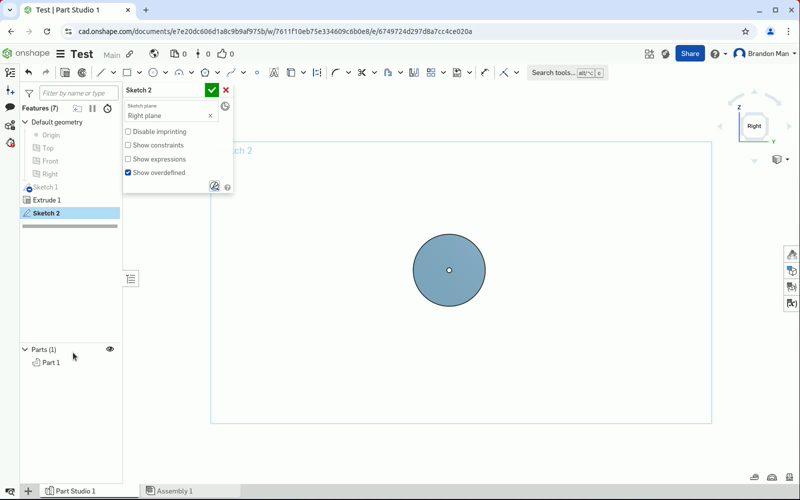
key(y)
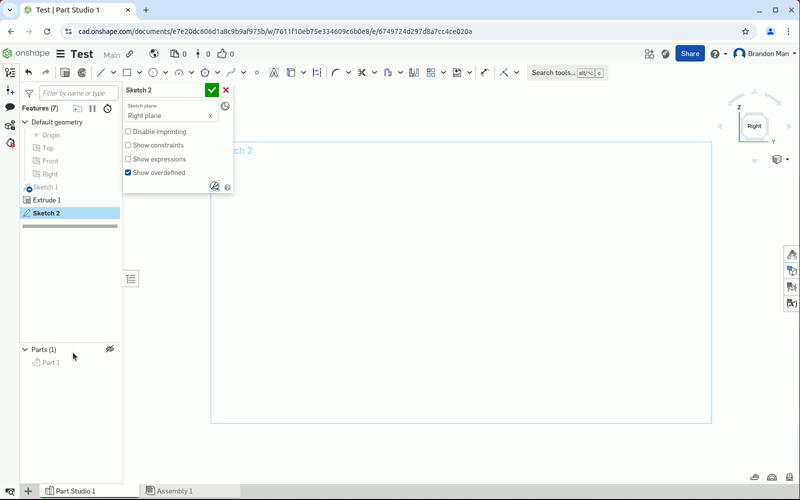
key(c)
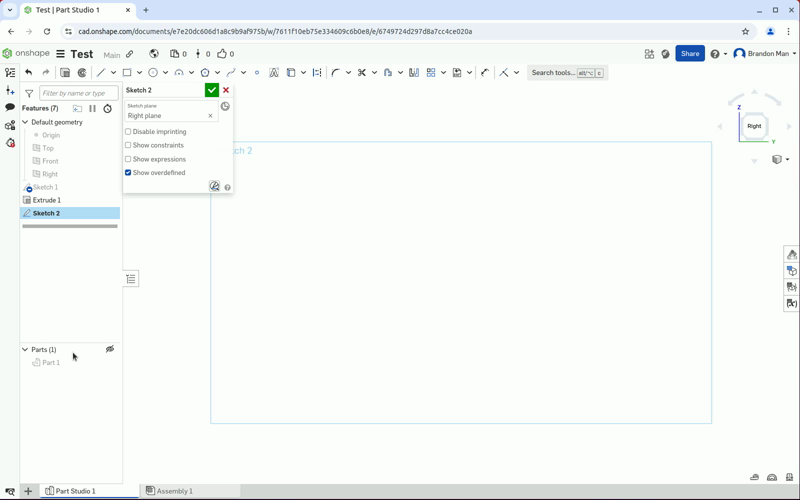
key_down(shift)
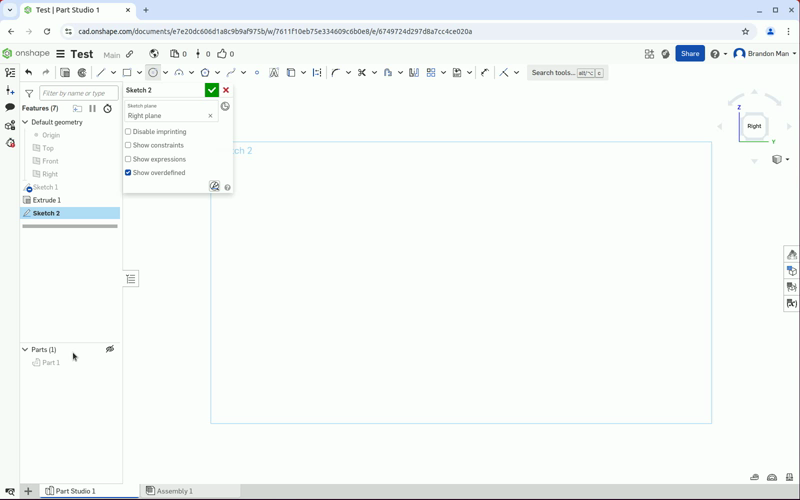
mouse_move(533, 270)
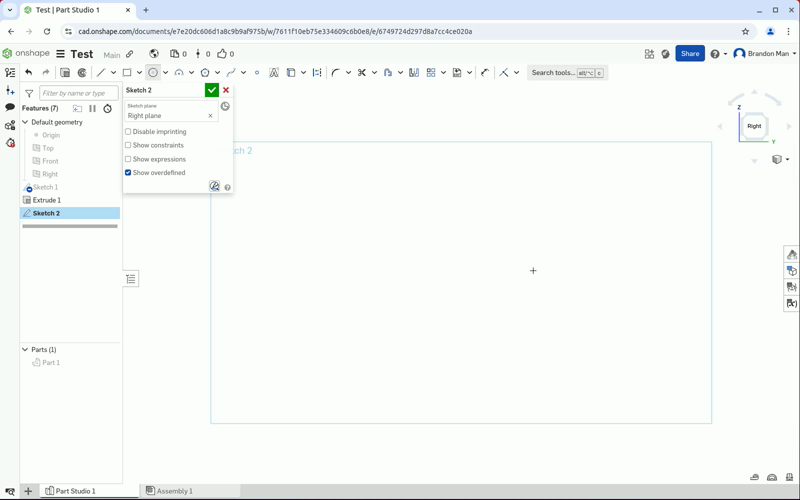
click(533, 270)
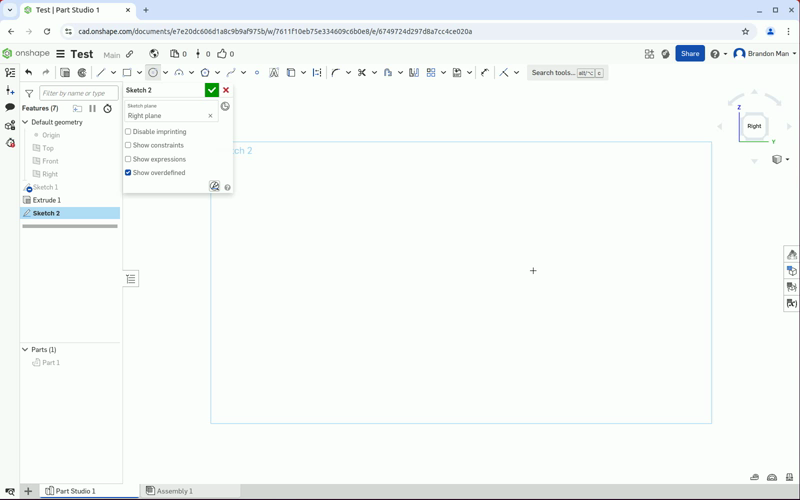
key_up(shift)
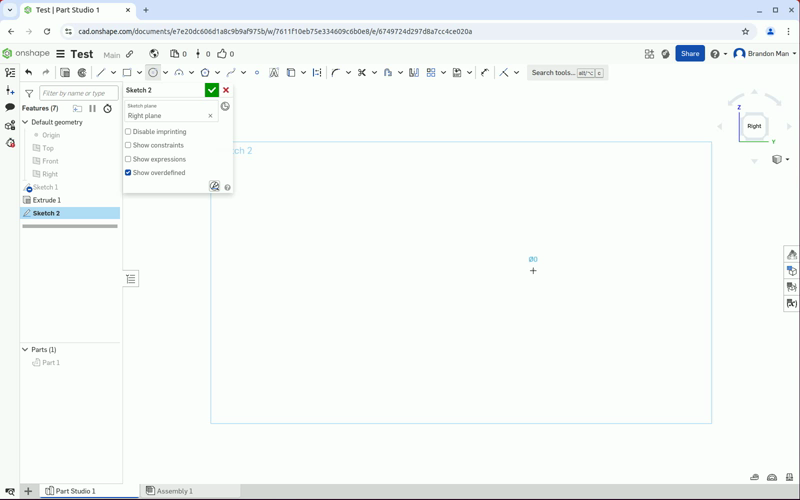
mouse_move(569, 270)
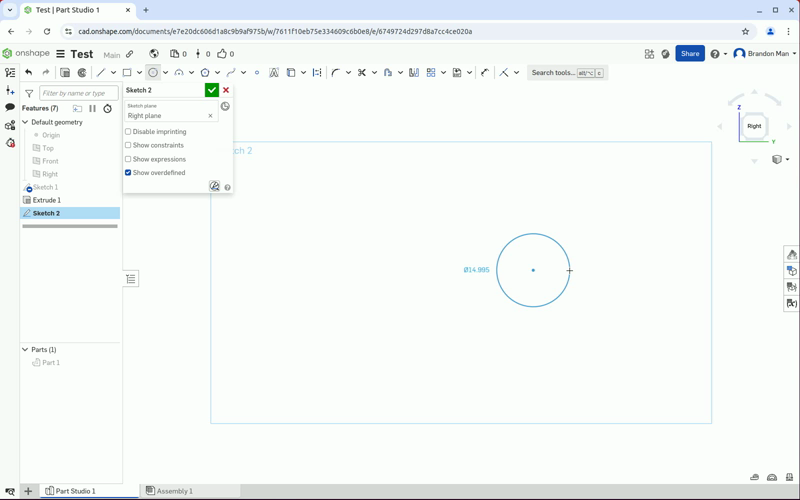
click(569, 270)
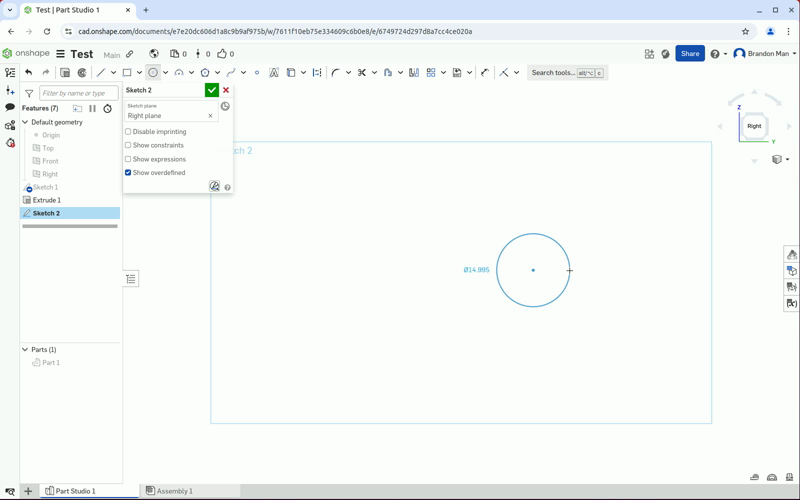
key(esc)
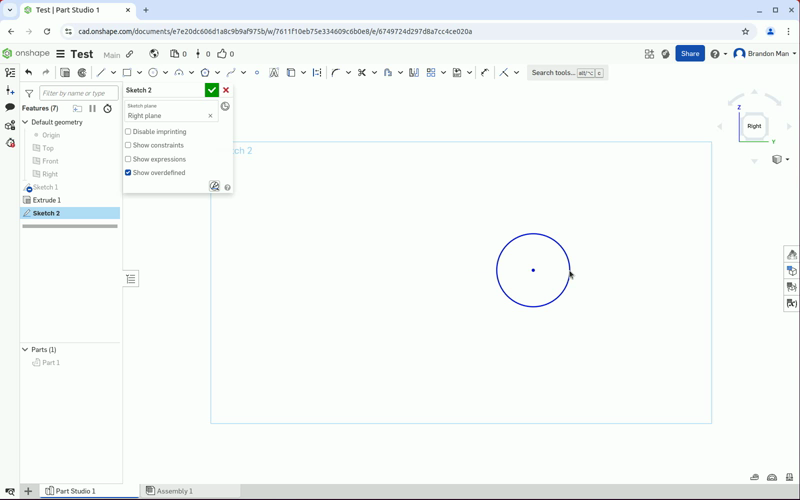
key(c)
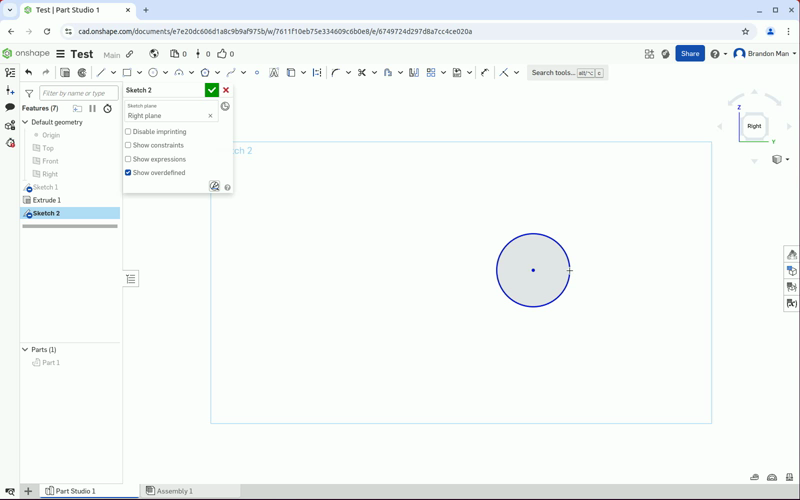
key_down(shift)
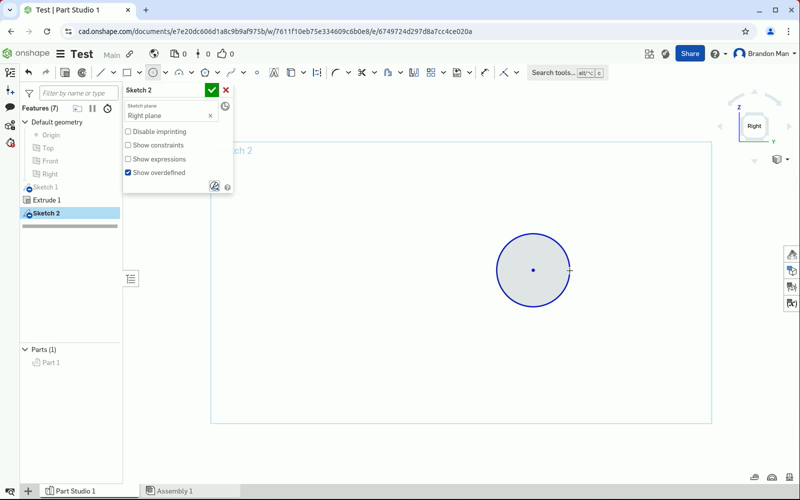
mouse_move(533, 270)
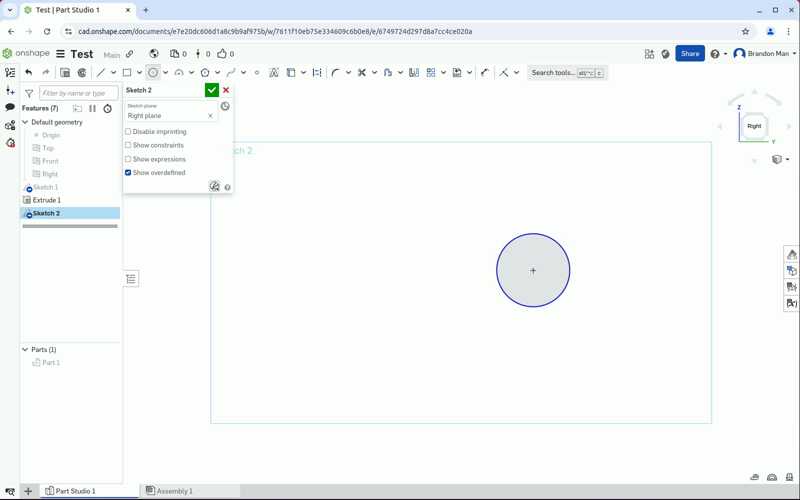
click(533, 270)
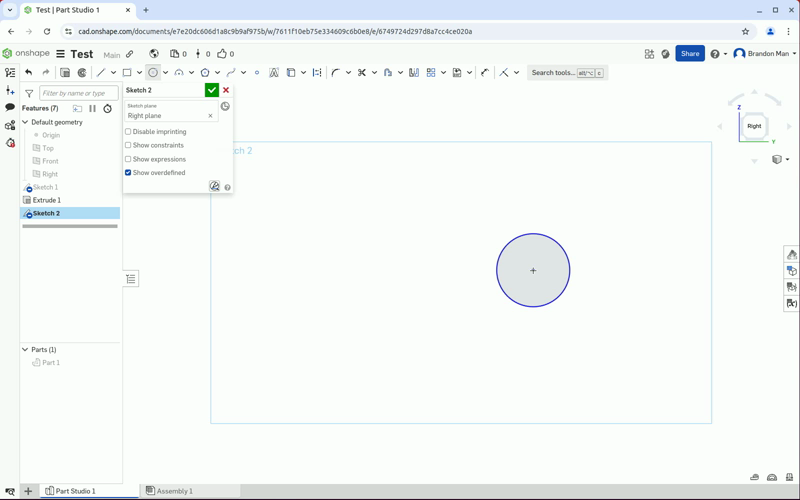
key_up(shift)
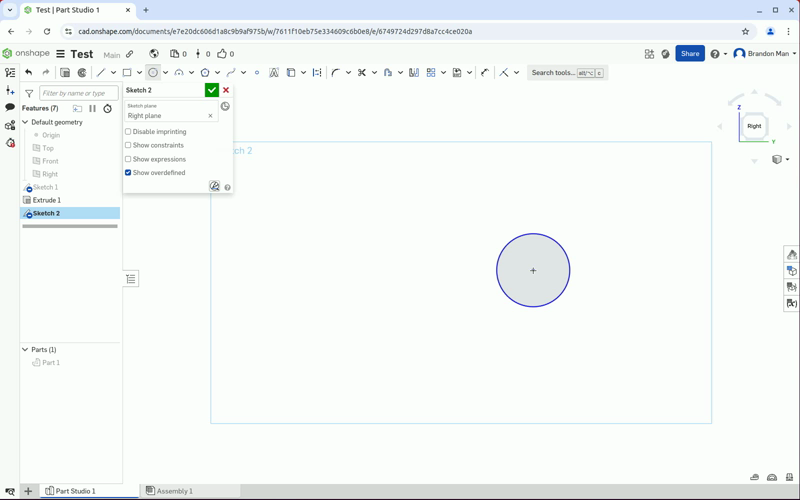
mouse_move(535, 270)
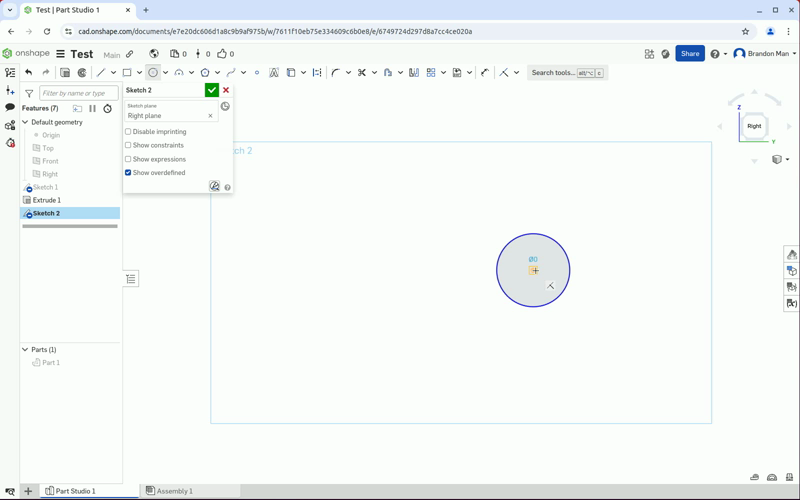
scroll(6)
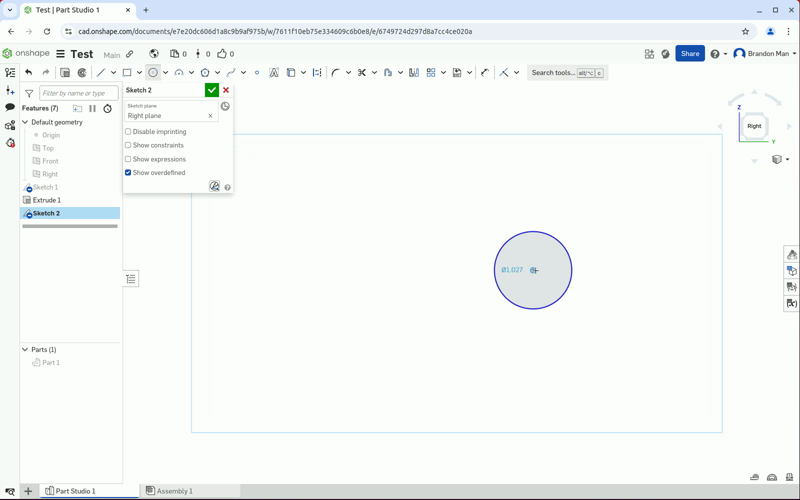
scroll(6)
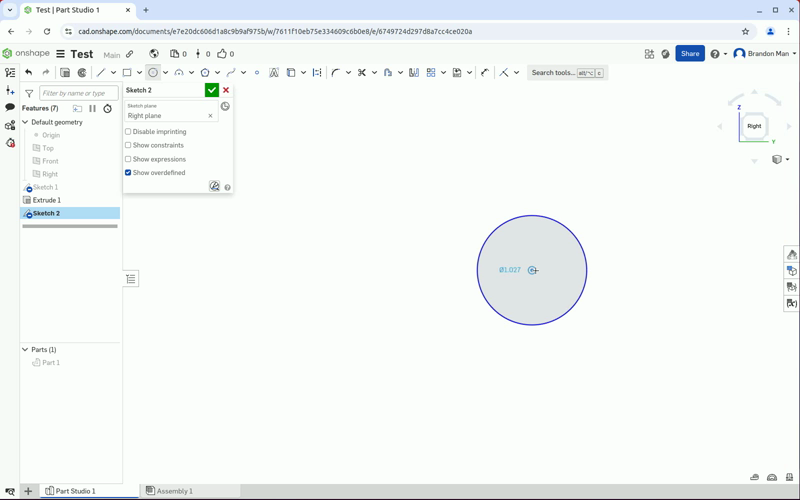
scroll(6)
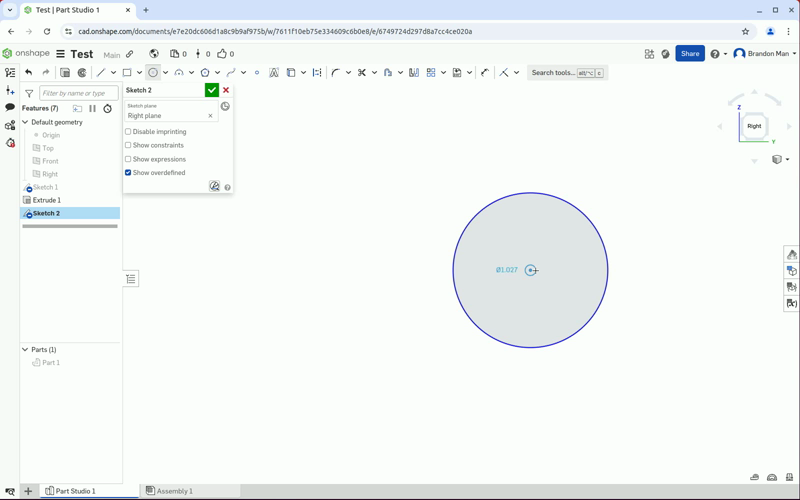
scroll(6)
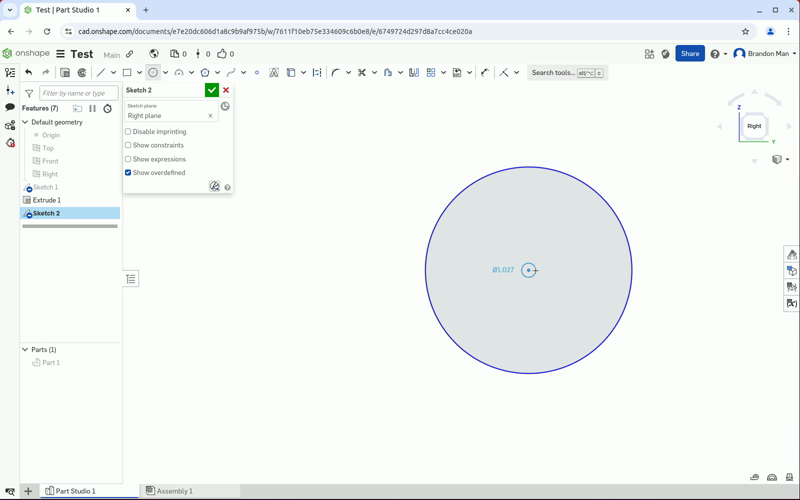
scroll(6)
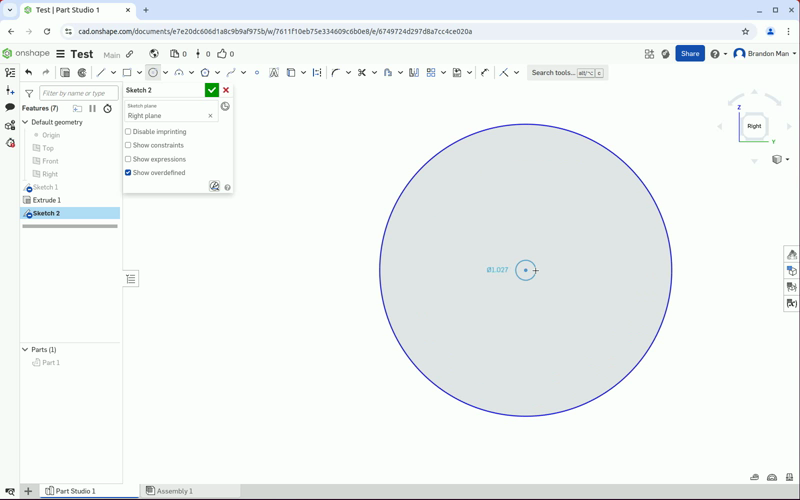
scroll(6)
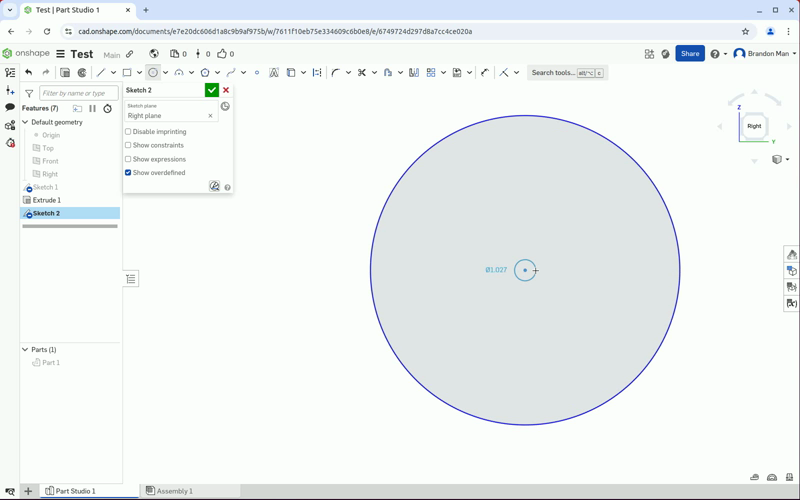
scroll(6)
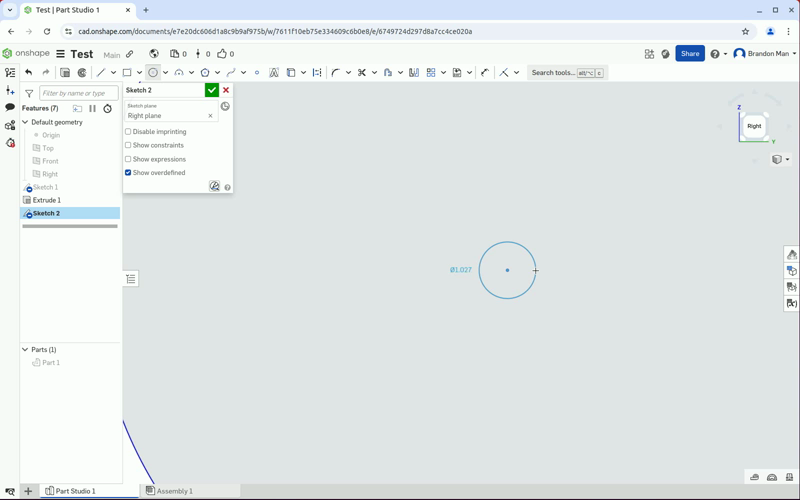
click(535, 270)
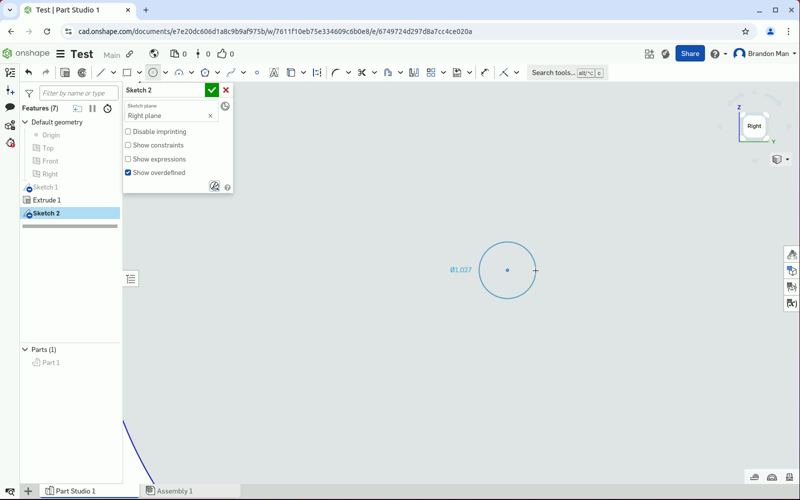
scroll(-6)
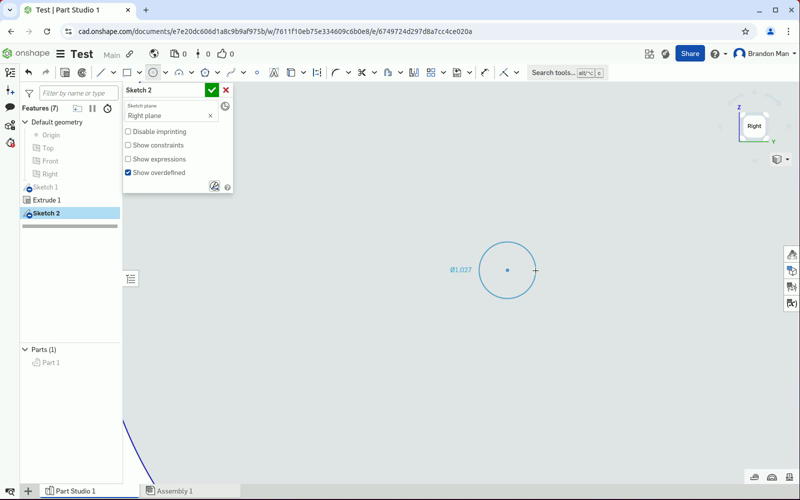
scroll(-6)
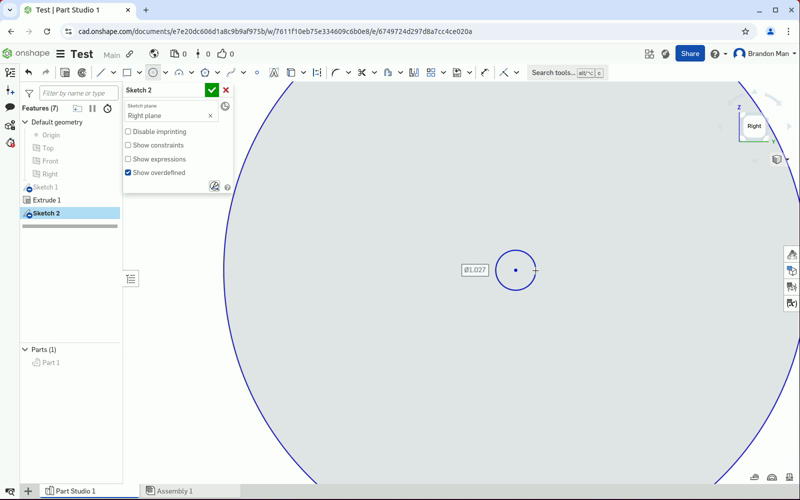
scroll(-6)
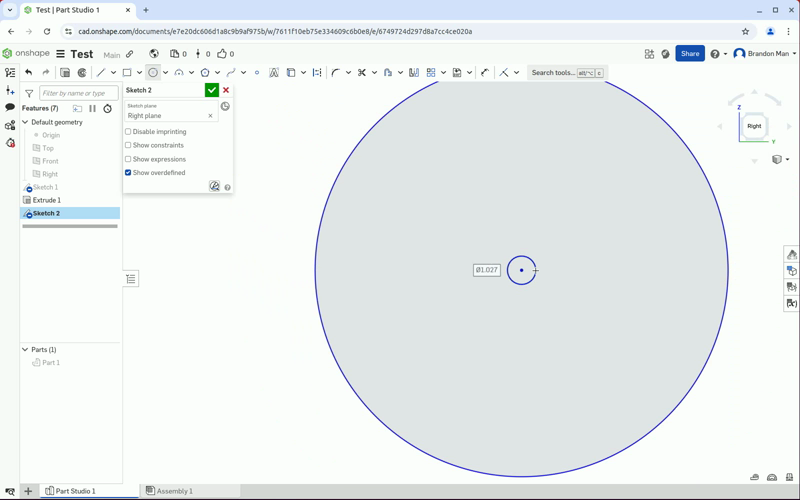
scroll(-6)
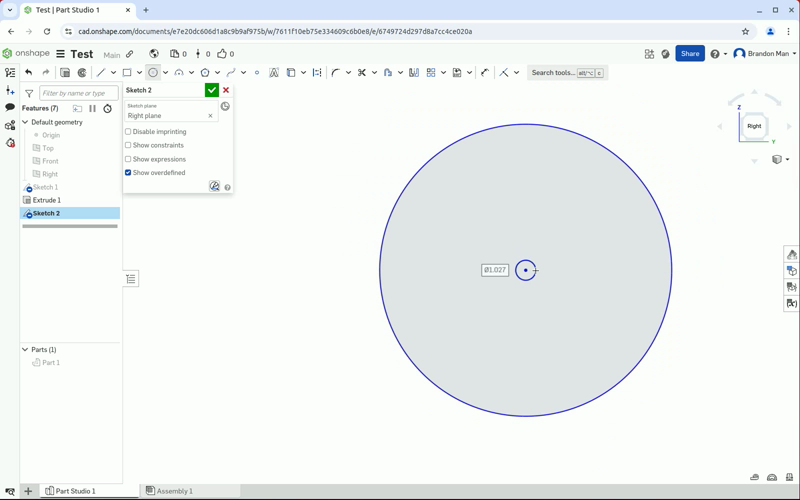
scroll(-6)
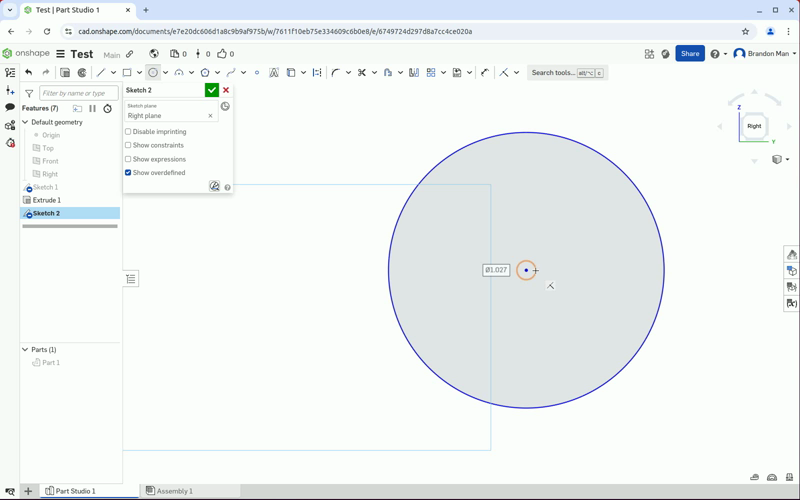
scroll(-6)
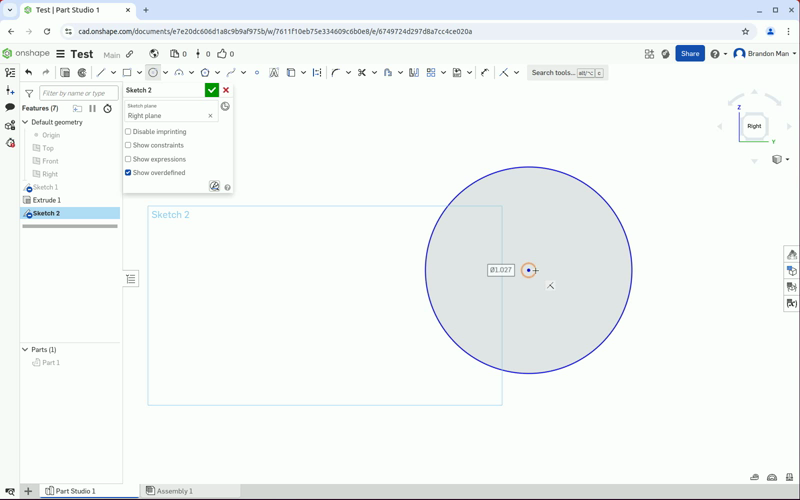
scroll(-6)
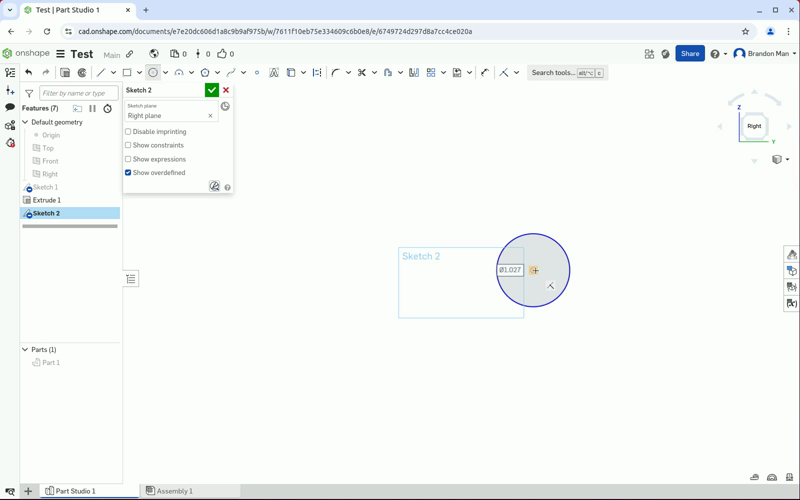
key(esc)
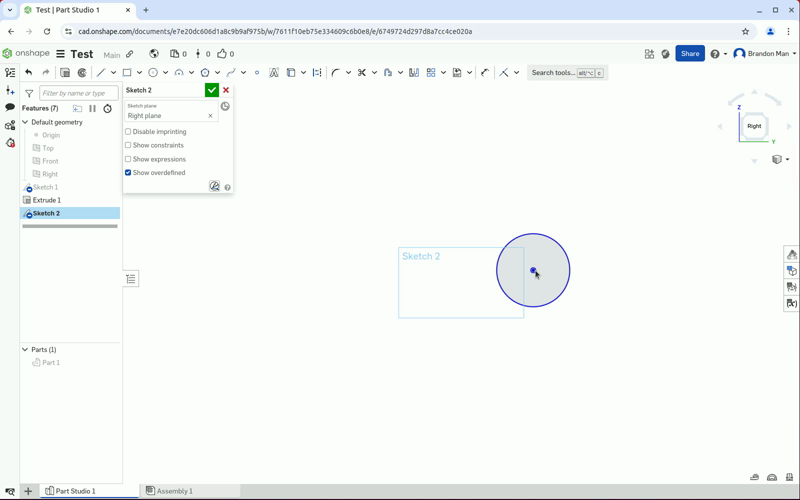
mouse_move(539, 252)
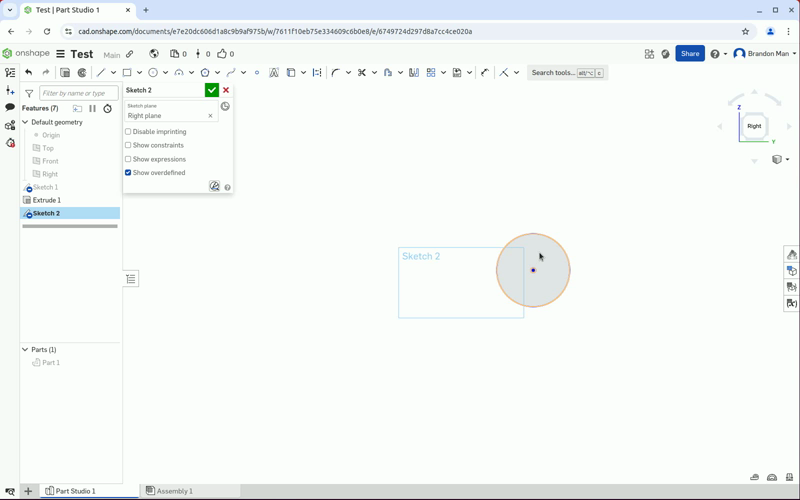
click(539, 252)
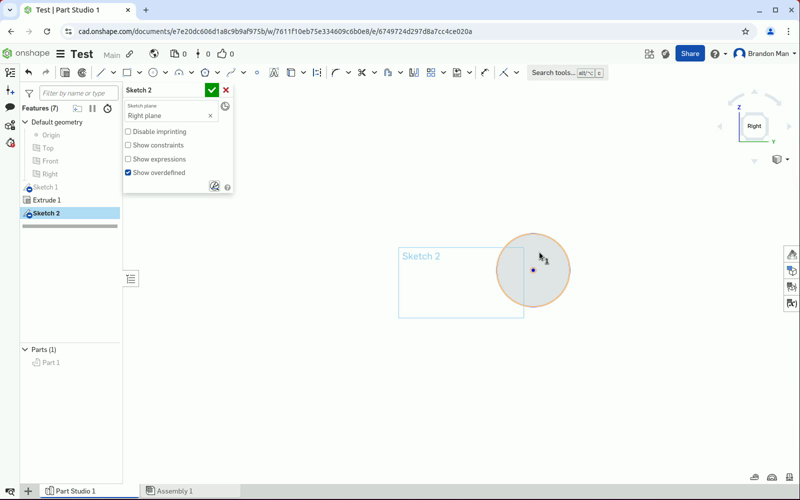
mouse_move(73, 352)
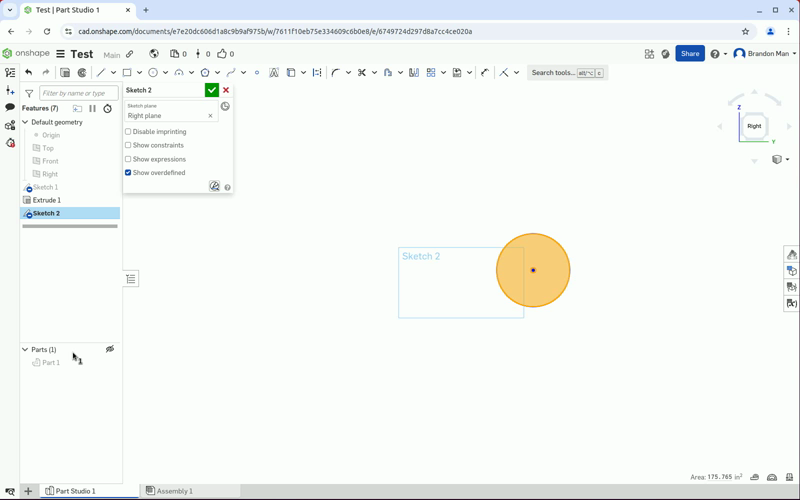
key(shift+y)
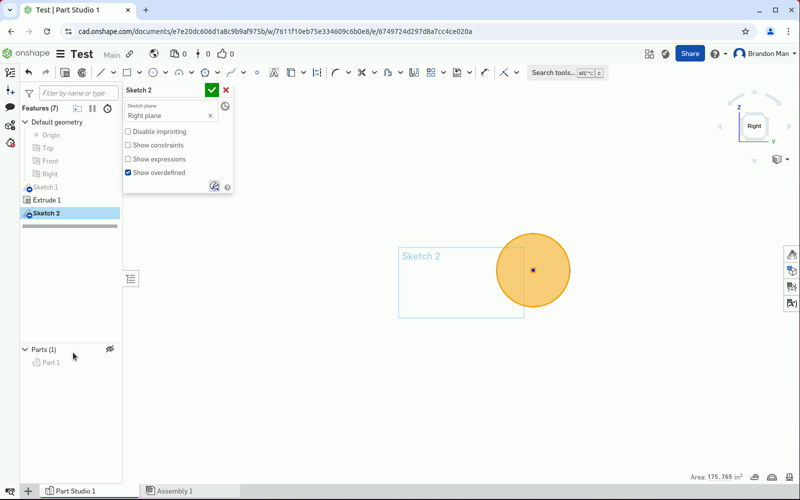
key(shift+e)
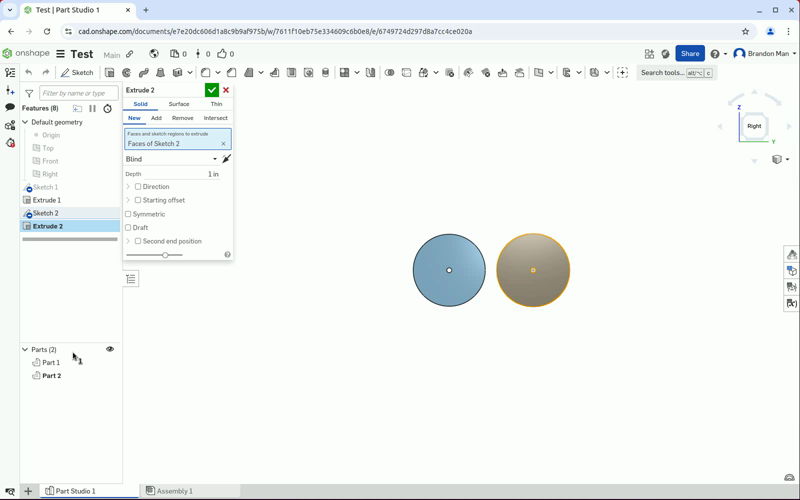
mouse_move(143, 106)
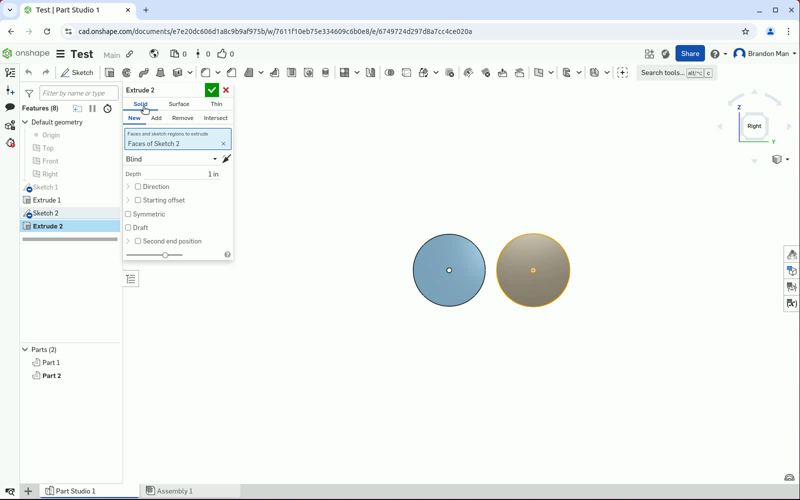
click(143, 106)
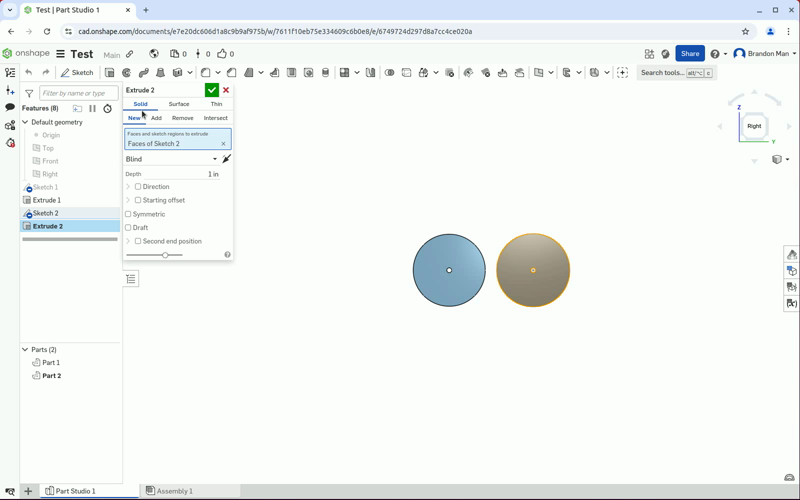
mouse_move(137, 120)
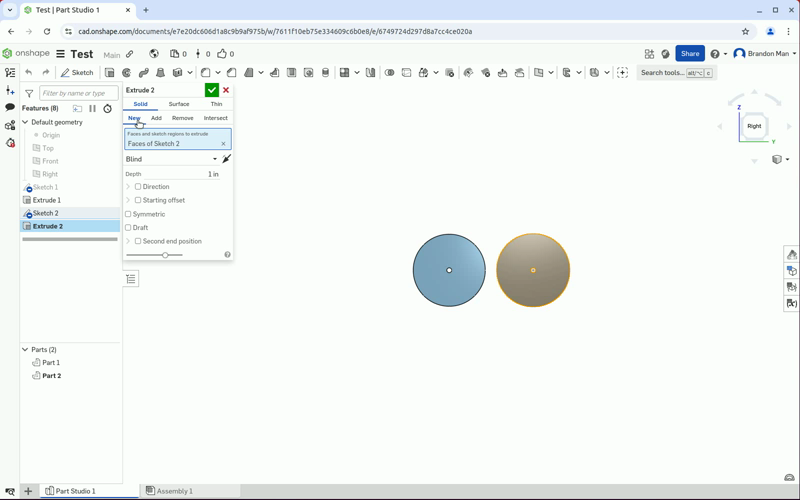
click(137, 120)
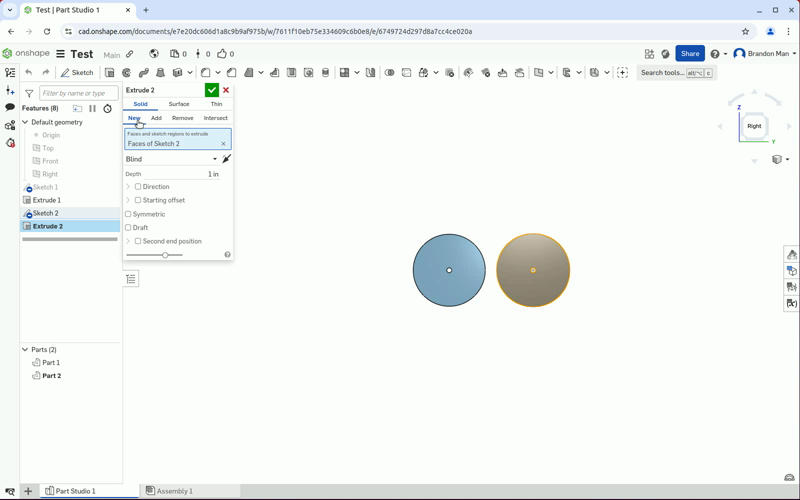
key(tab, 4)
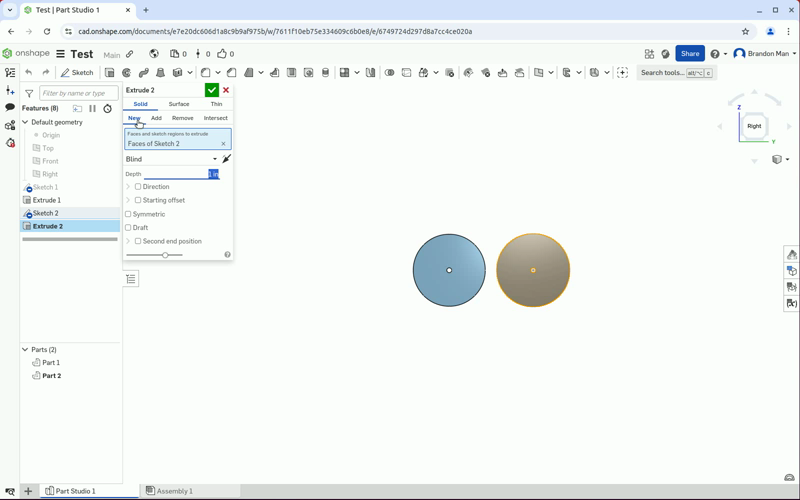
text(5.536)
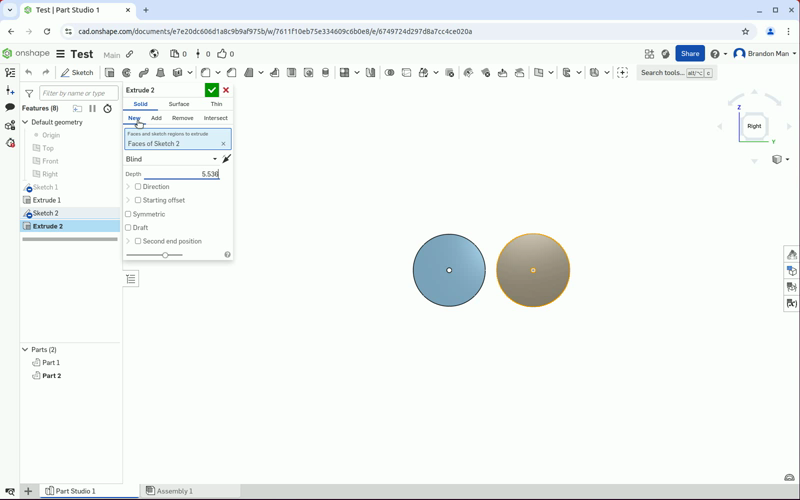
key(enter)
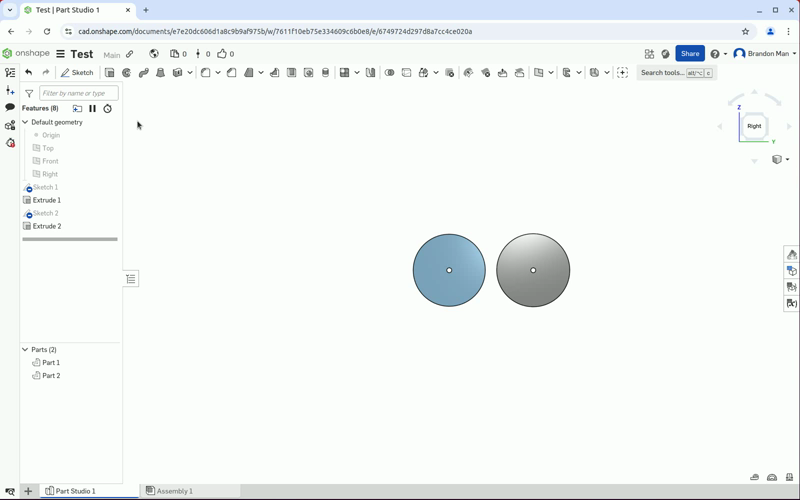
key(shift+h)
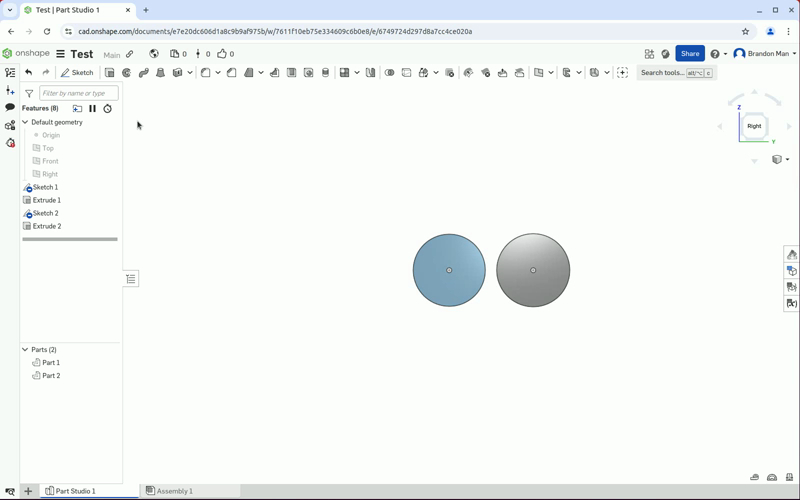
key(shift+h)
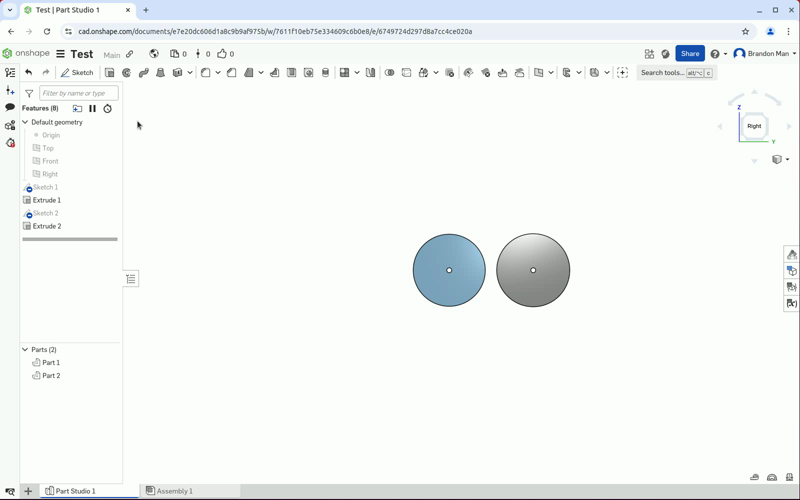
mouse_move(73, 189)
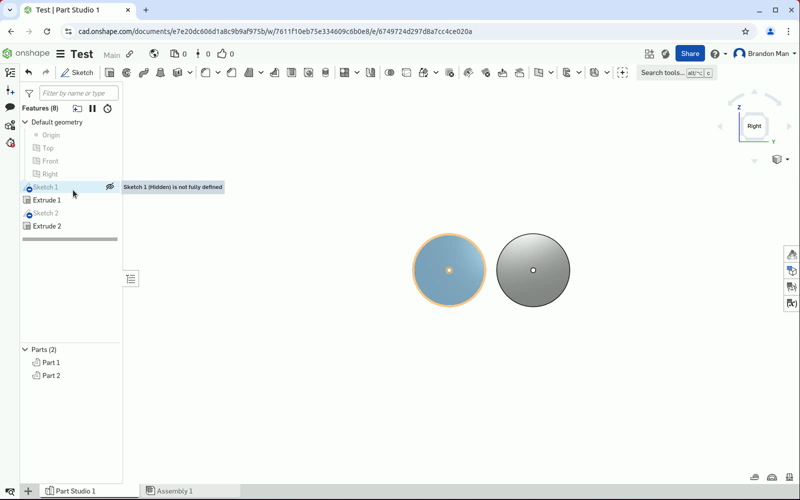
click(73, 189)
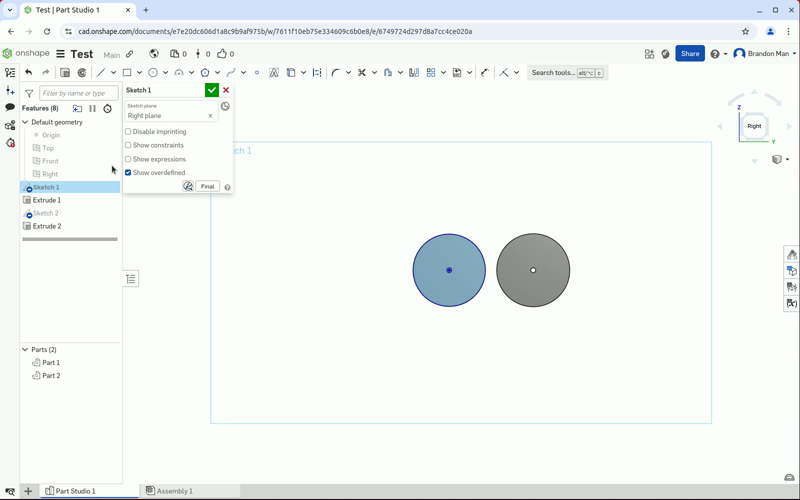
mouse_move(229, 92)
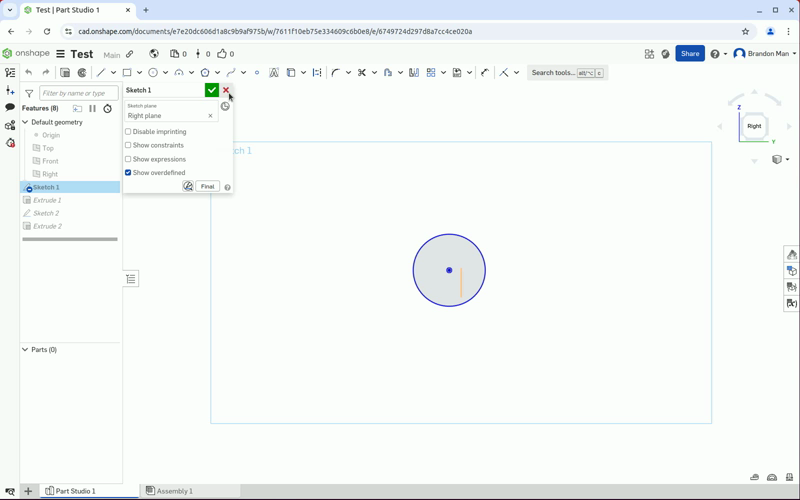
click(229, 92)
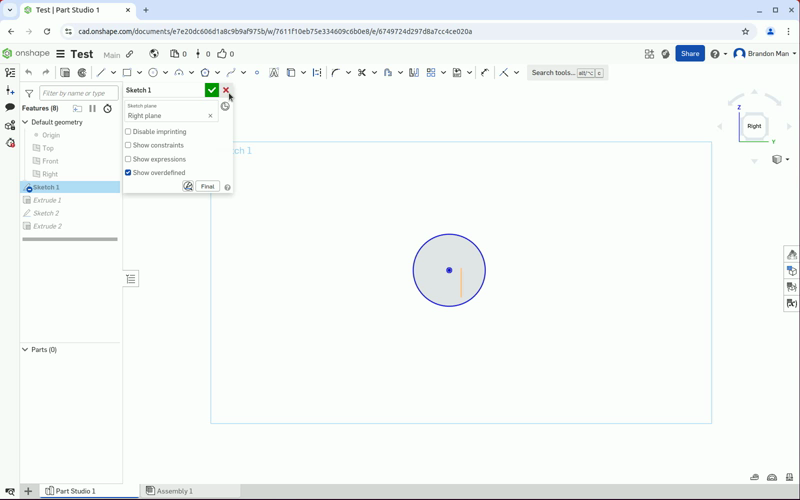
key(shift+s)
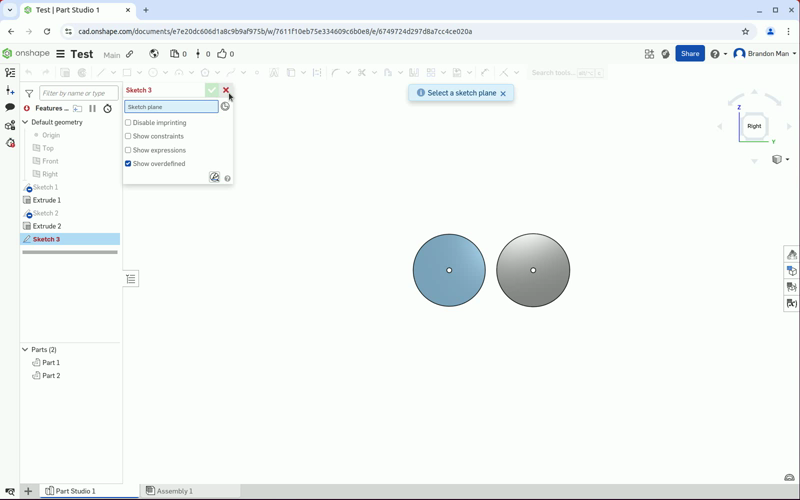
mouse_move(73, 176)
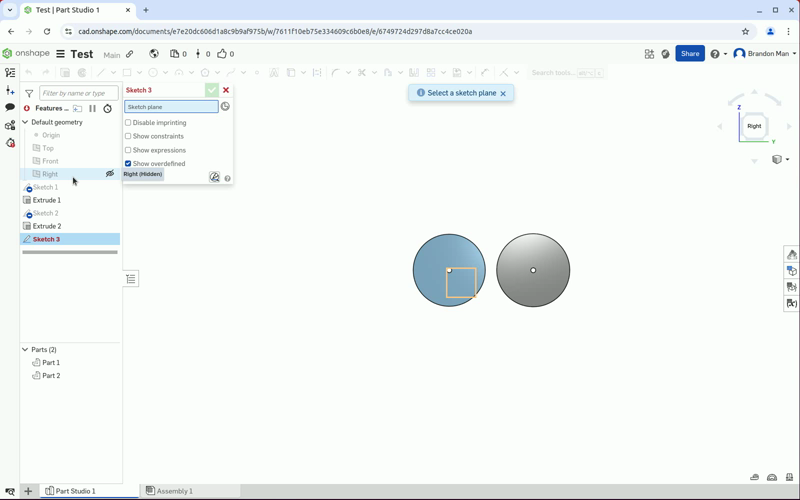
click(73, 176)
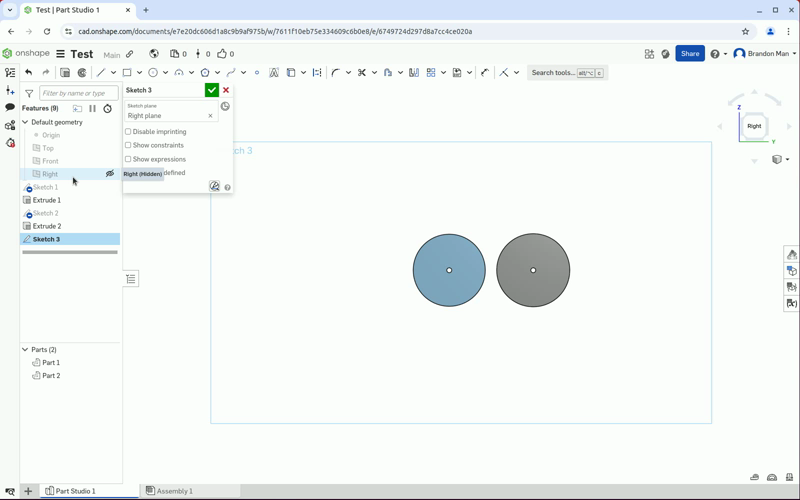
mouse_move(73, 352)
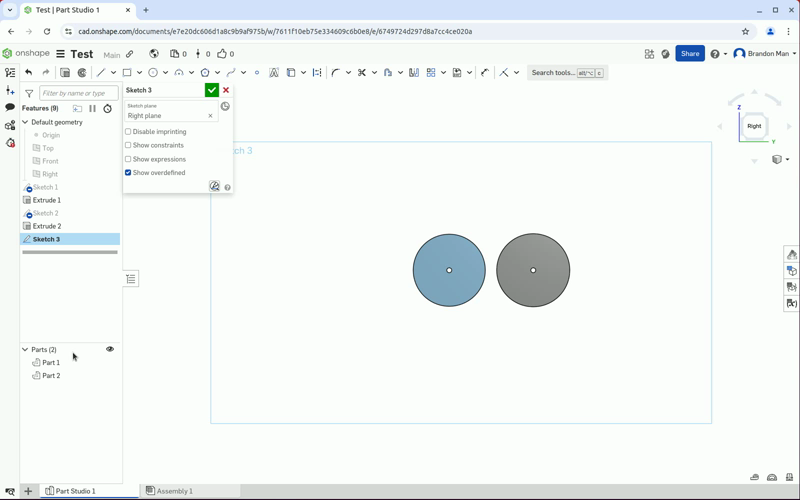
key(y)
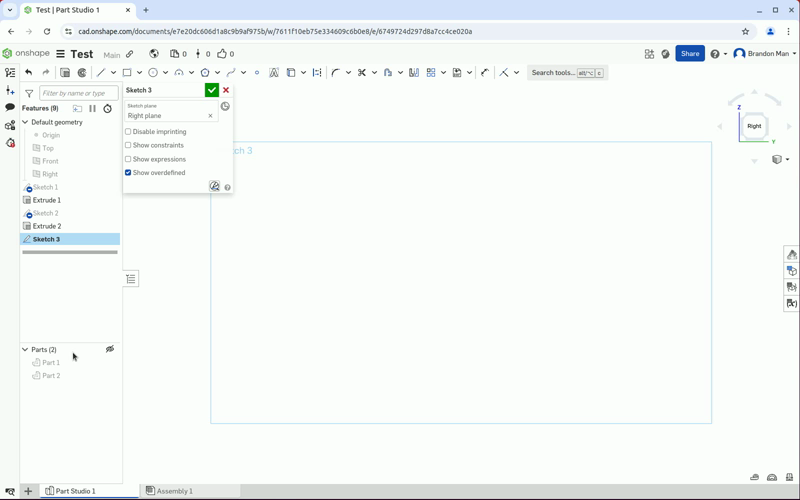
key(c)
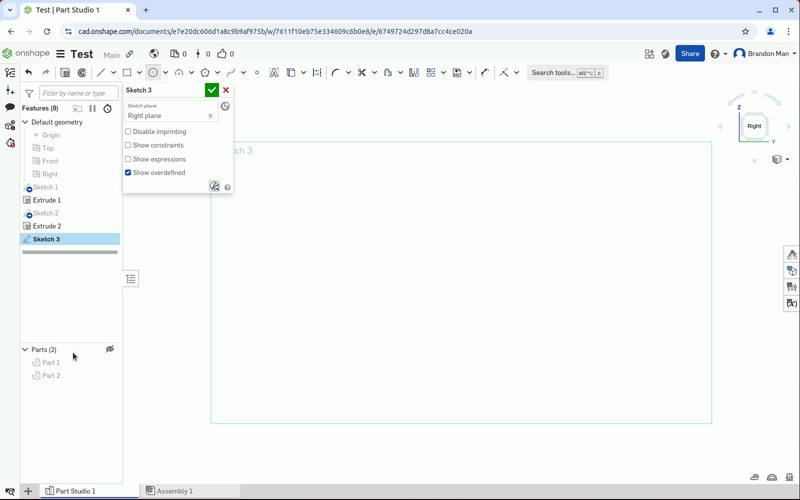
key_down(shift)
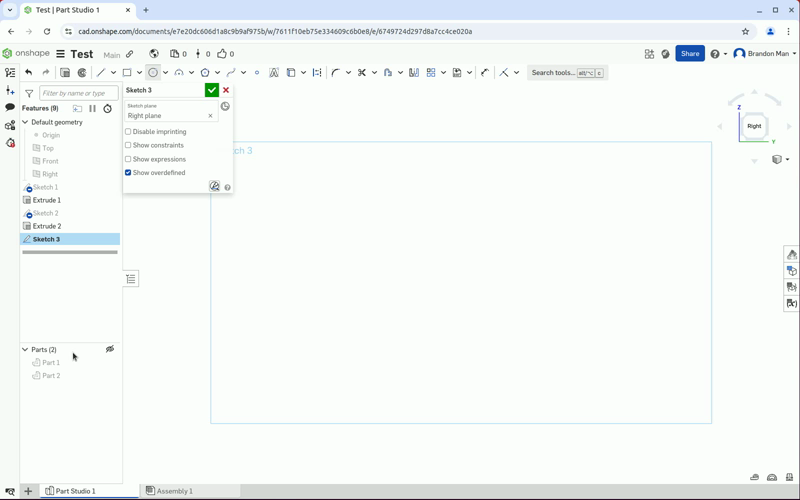
mouse_move(538, 359)
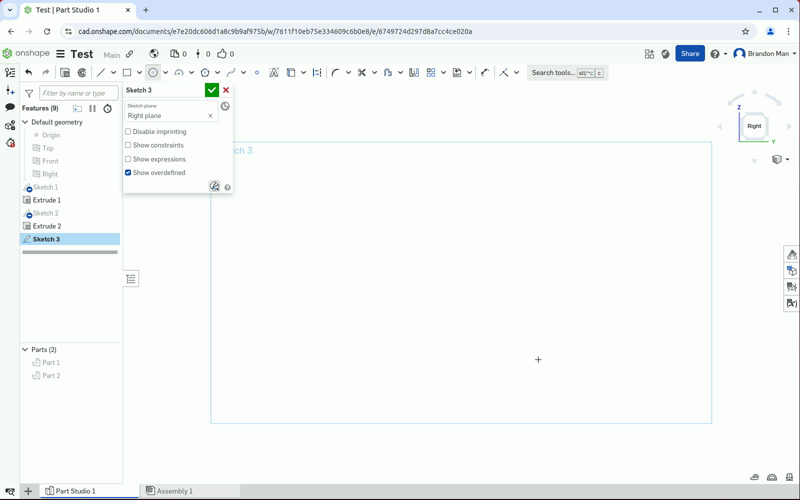
click(538, 359)
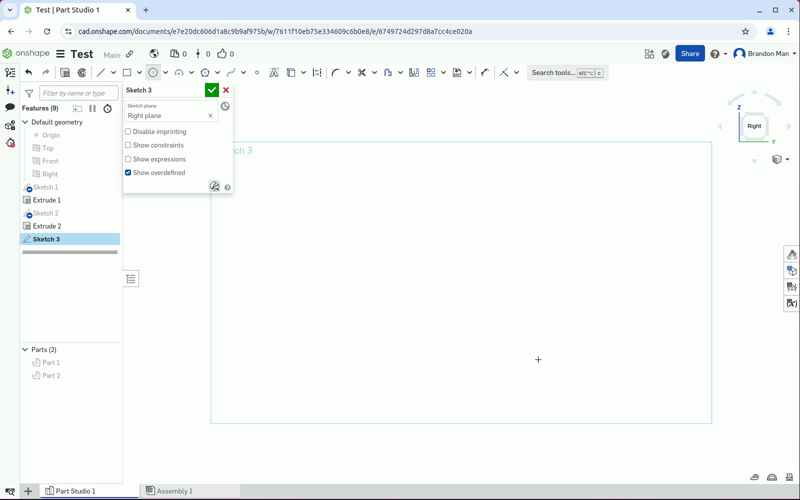
key_up(shift)
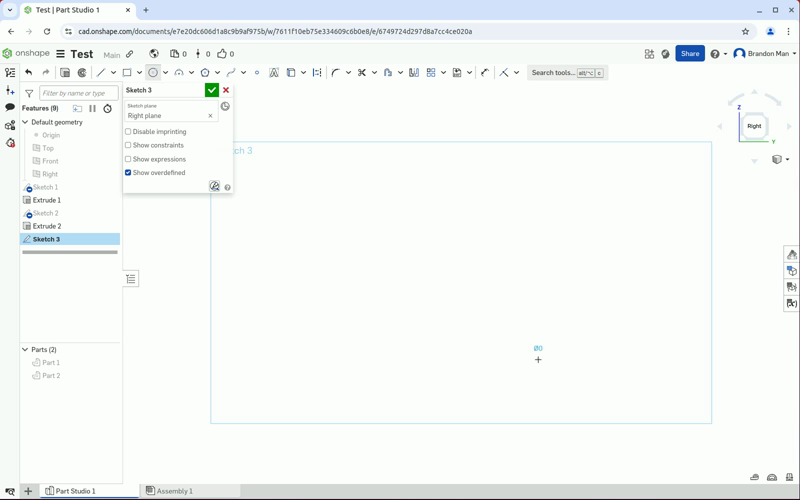
mouse_move(574, 359)
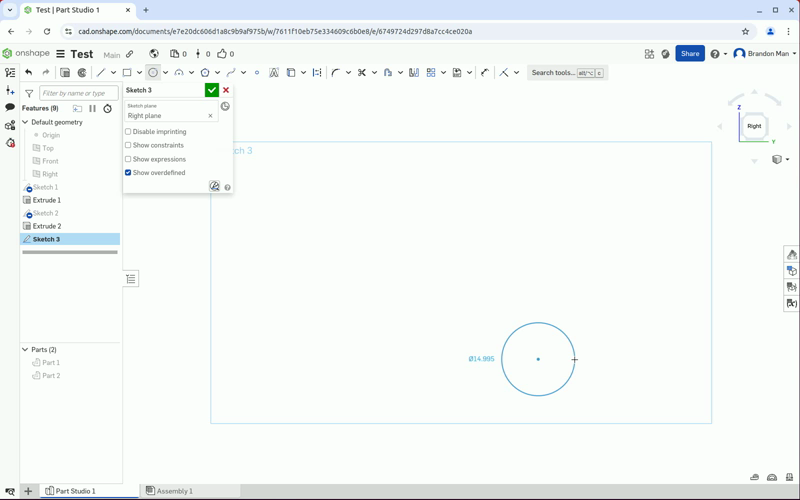
click(574, 359)
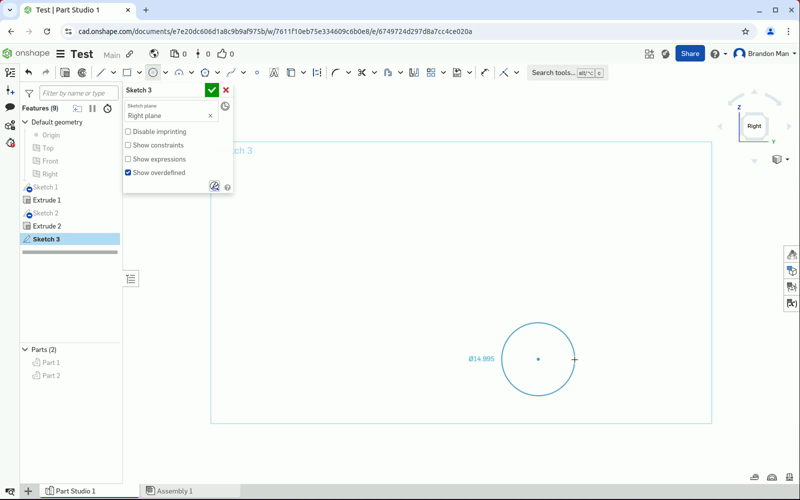
key(esc)
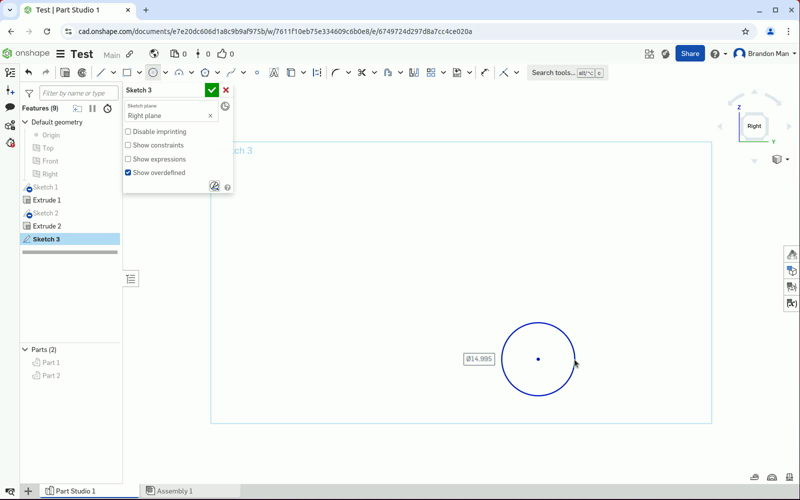
key(c)
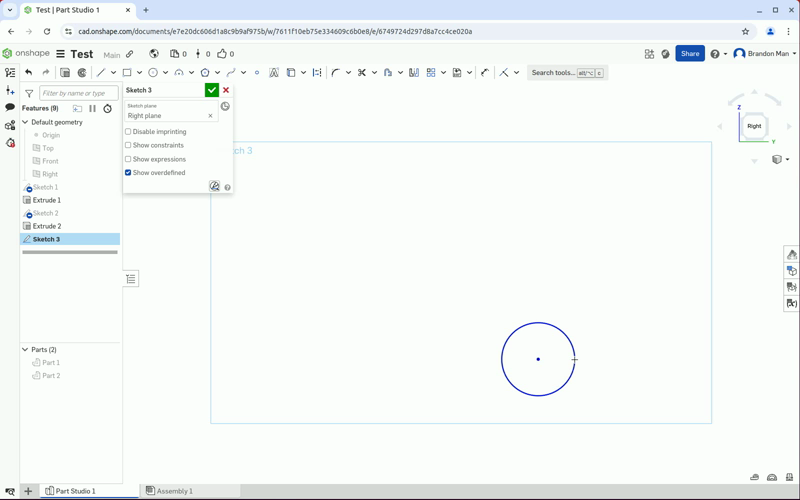
key_down(shift)
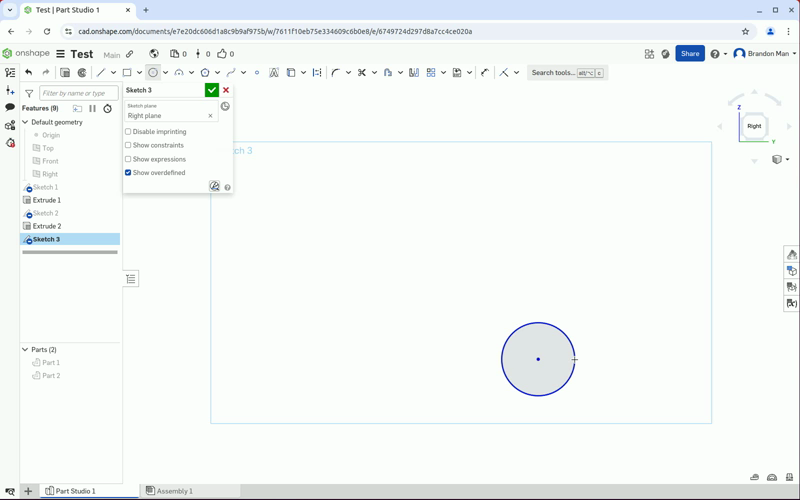
mouse_move(538, 359)
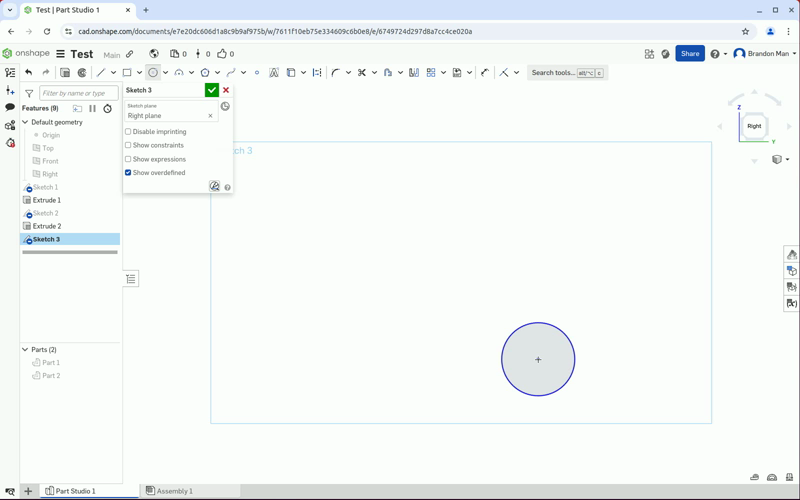
click(538, 359)
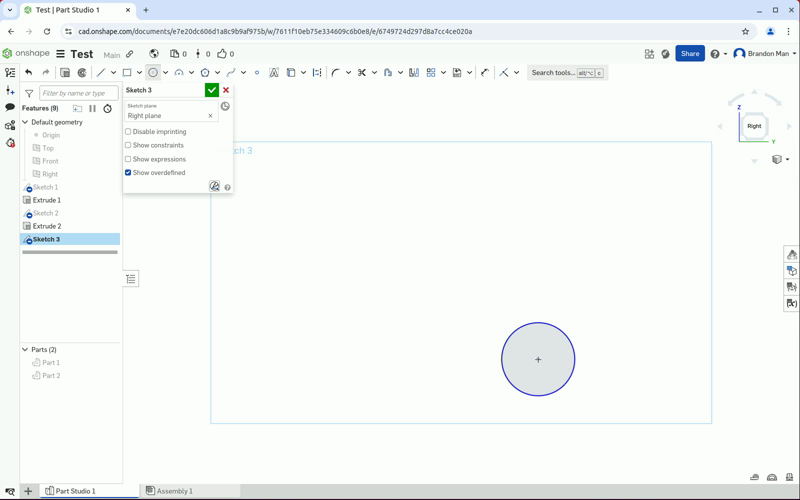
key_up(shift)
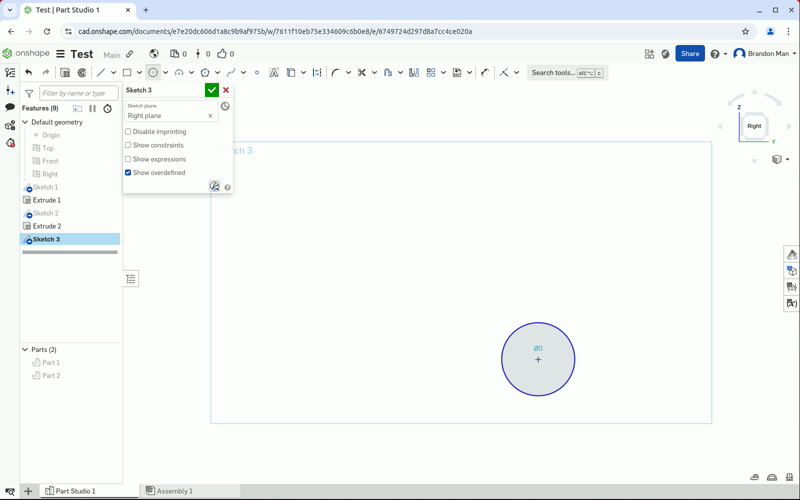
mouse_move(540, 359)
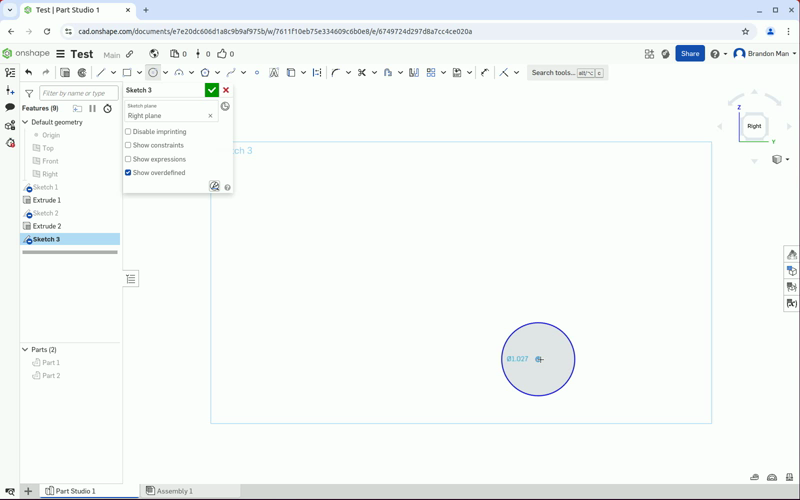
scroll(6)
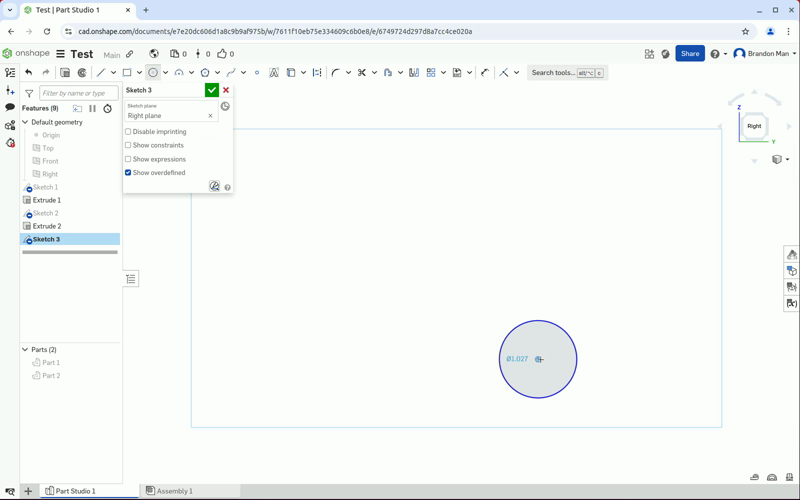
scroll(6)
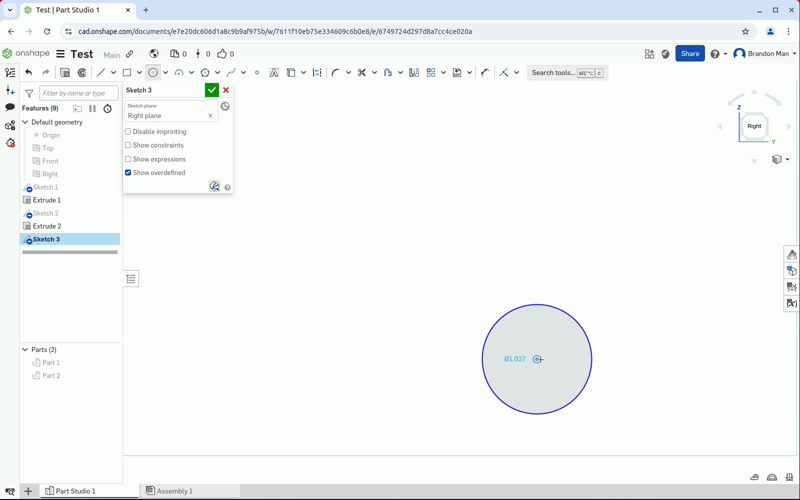
scroll(6)
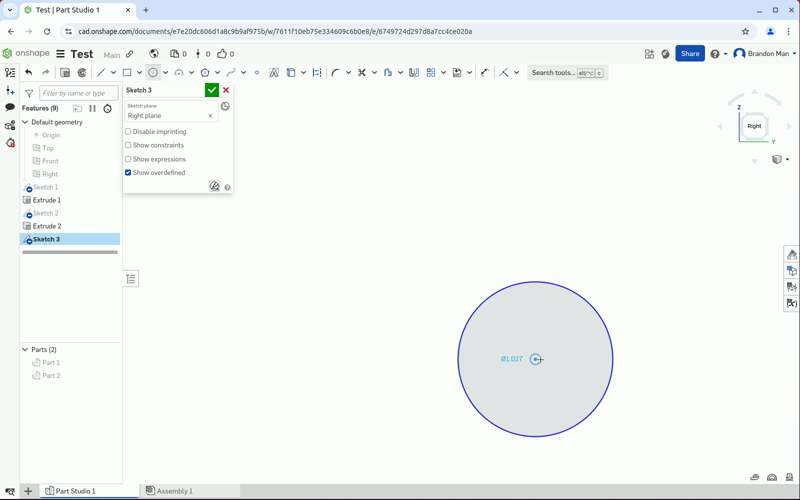
scroll(6)
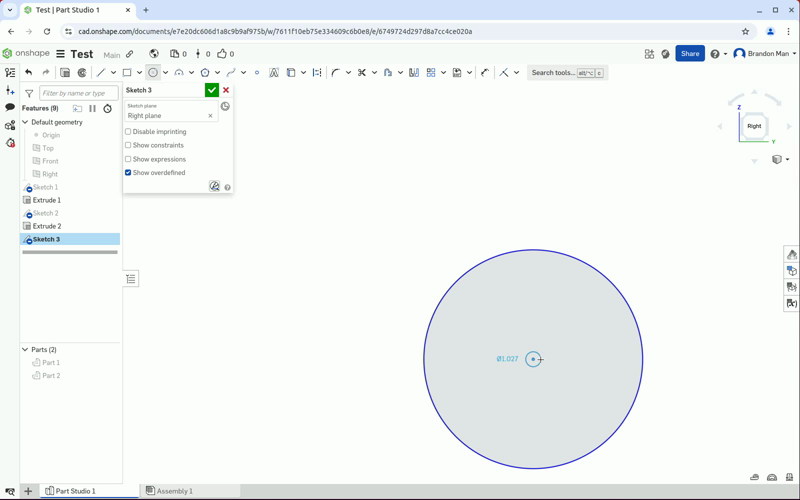
scroll(6)
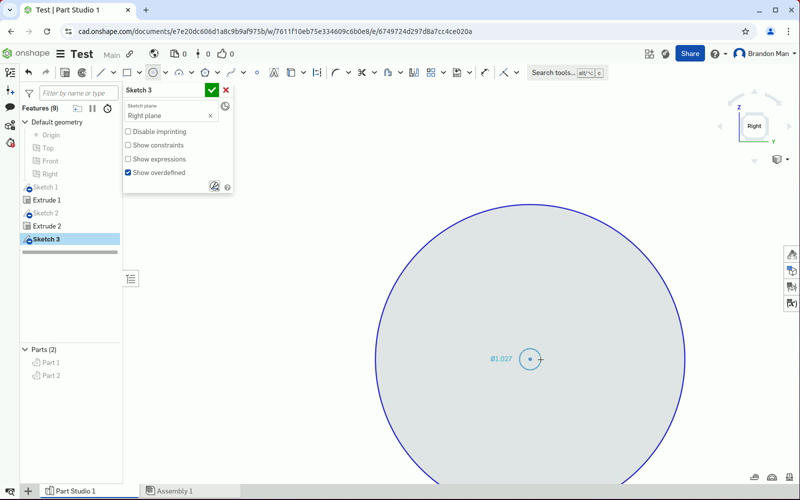
scroll(6)
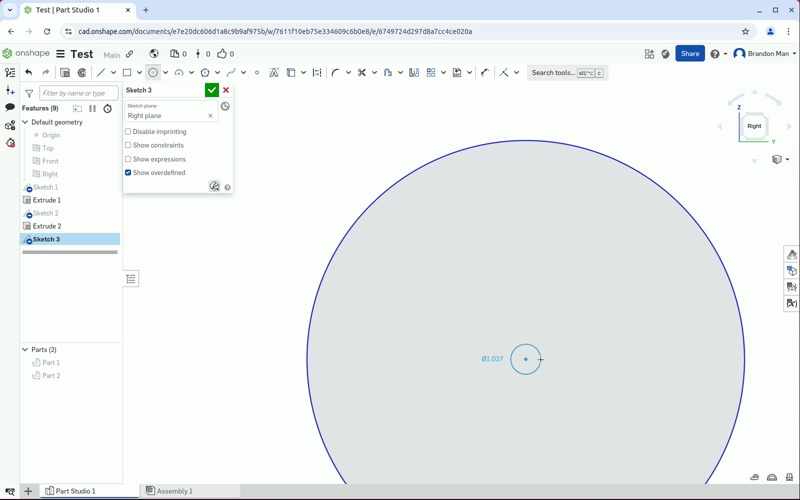
scroll(6)
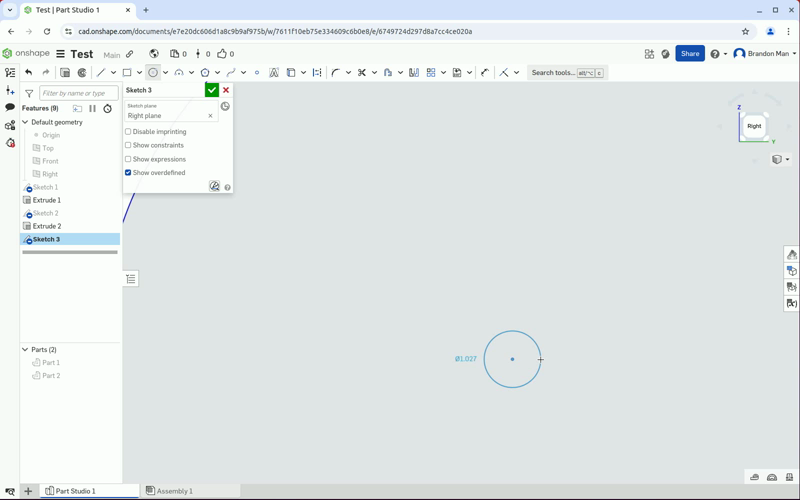
click(540, 359)
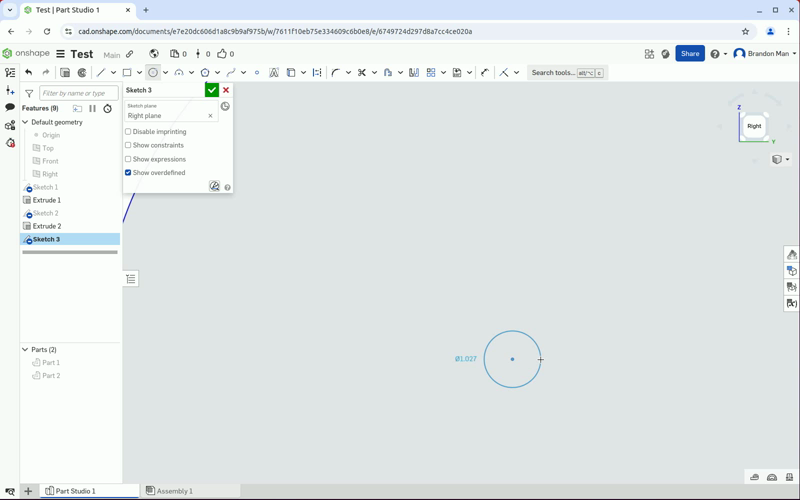
scroll(-6)
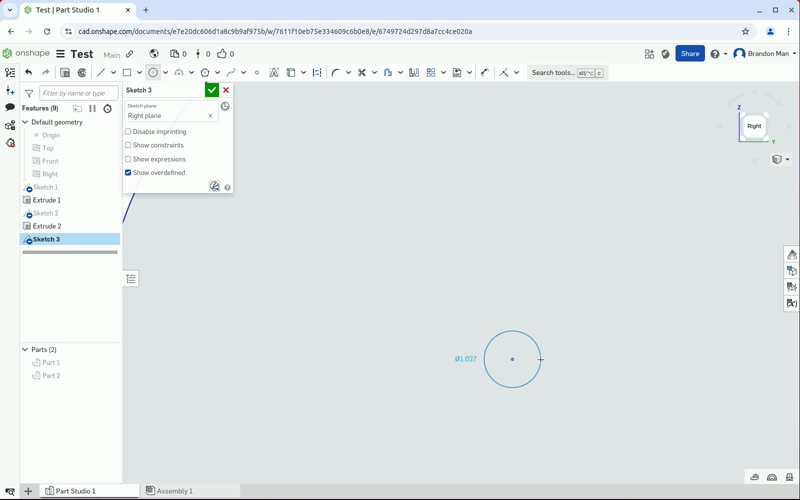
scroll(-6)
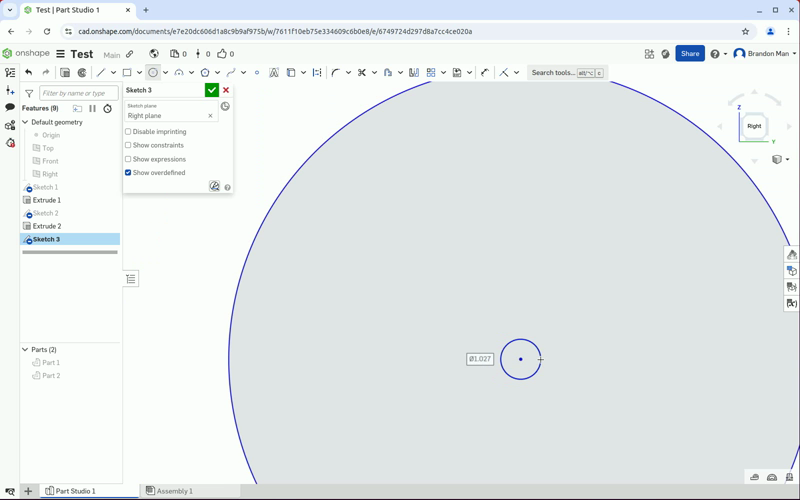
scroll(-6)
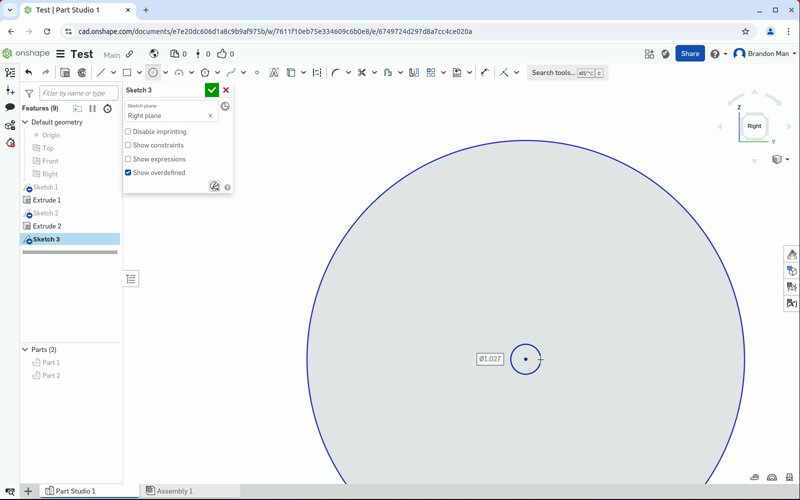
scroll(-6)
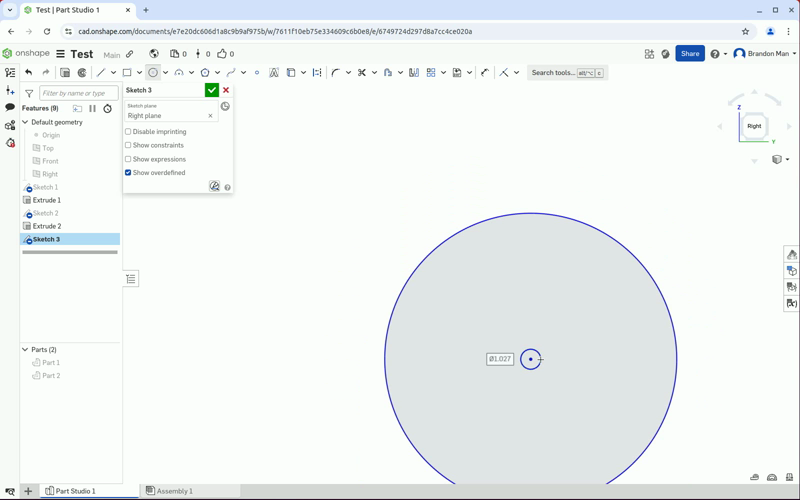
scroll(-6)
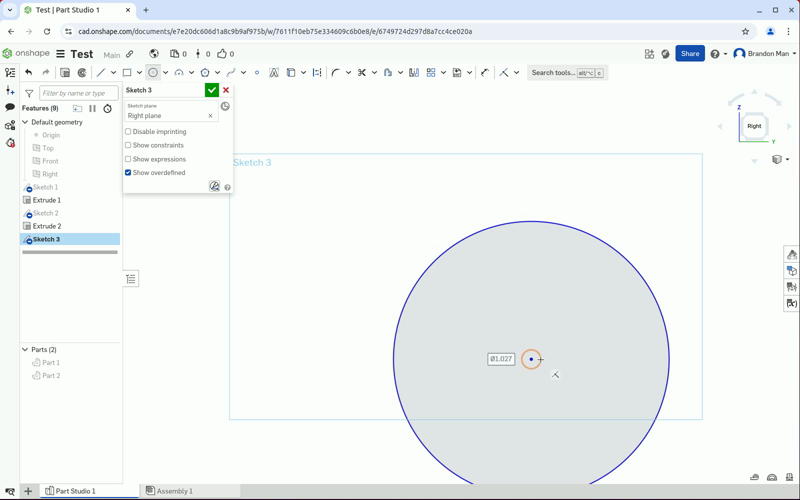
scroll(-6)
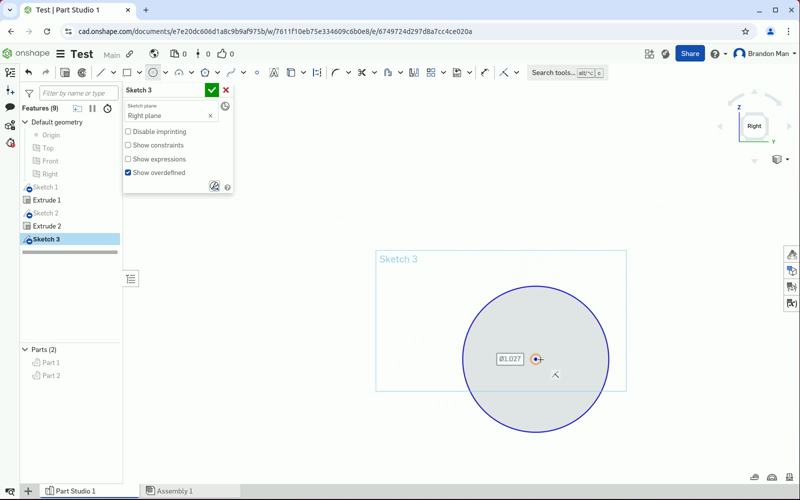
scroll(-6)
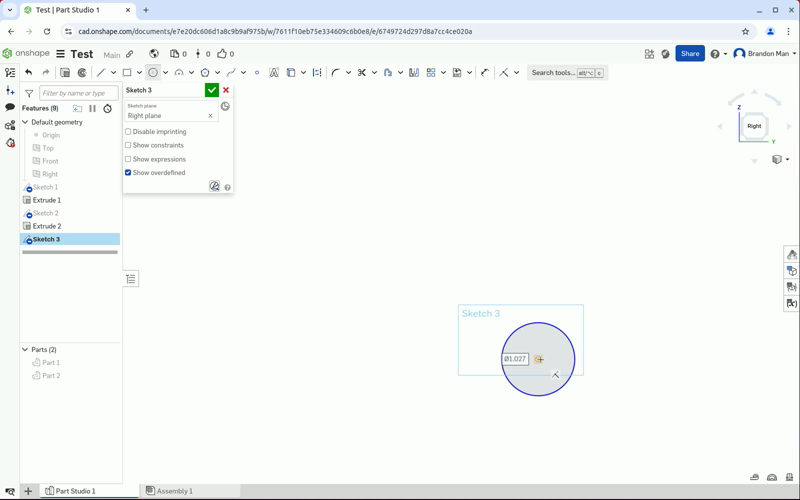
key(esc)
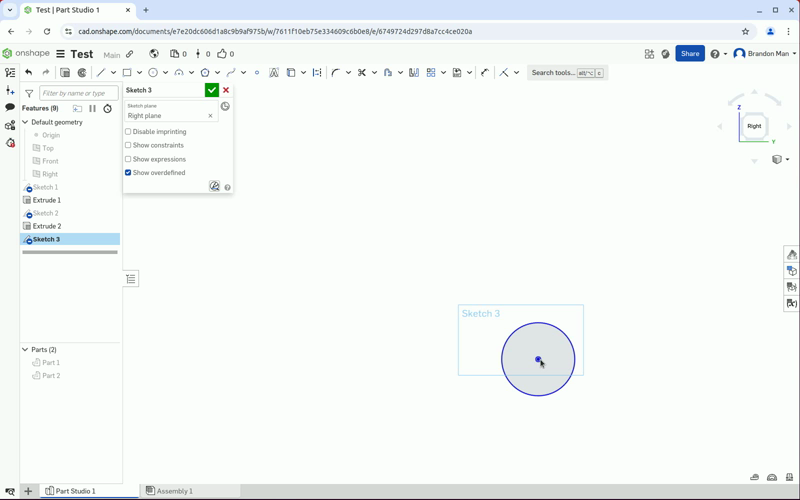
mouse_move(550, 356)
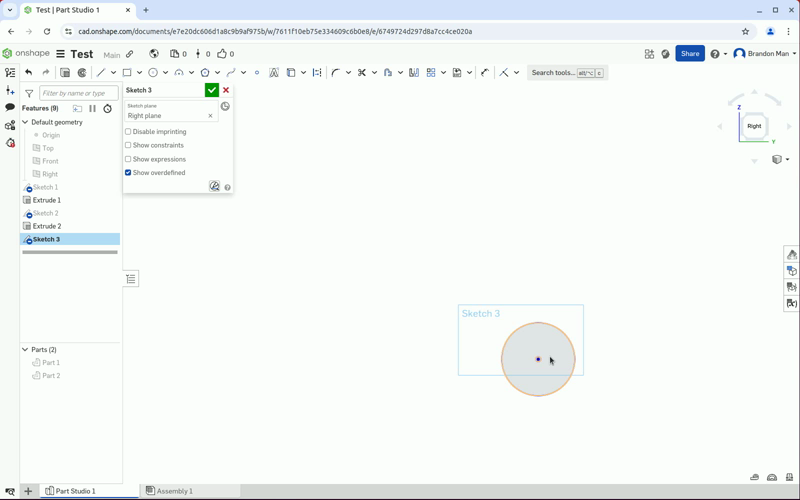
click(550, 356)
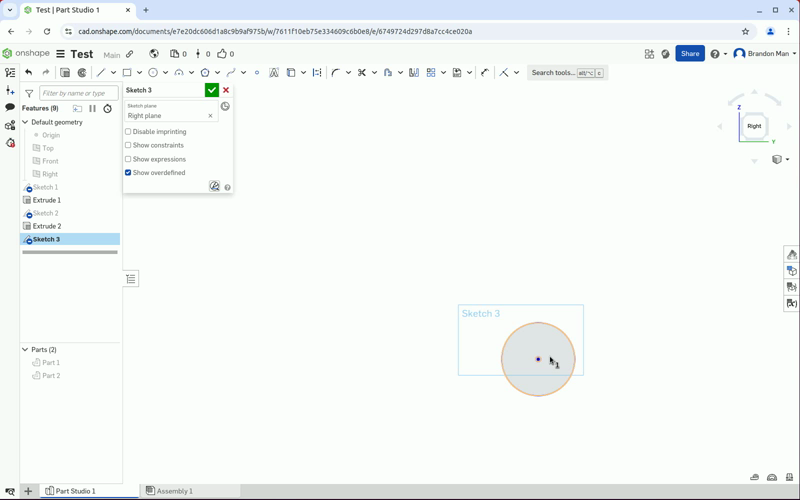
mouse_move(73, 352)
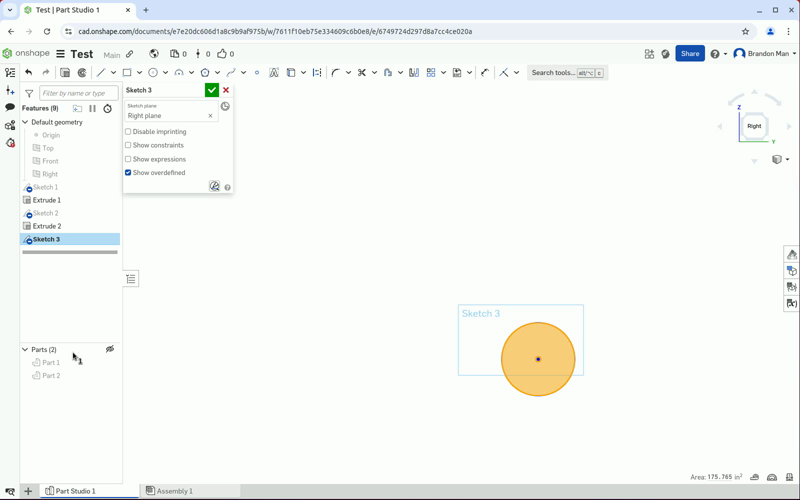
key(shift+y)
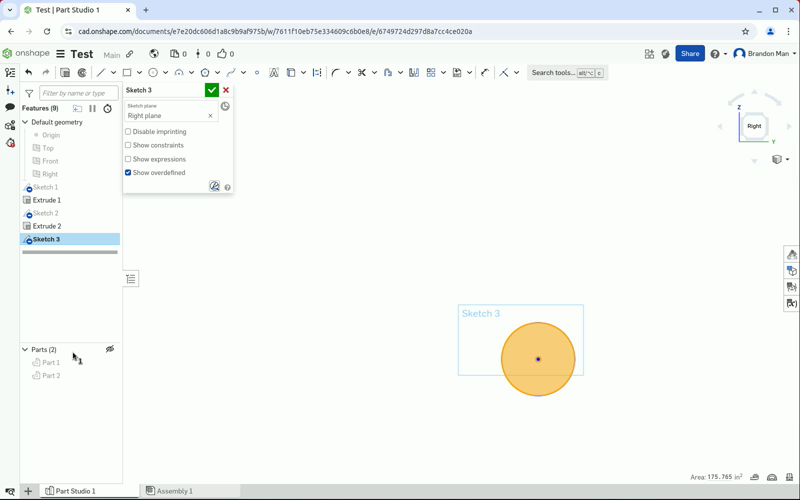
key(shift+e)
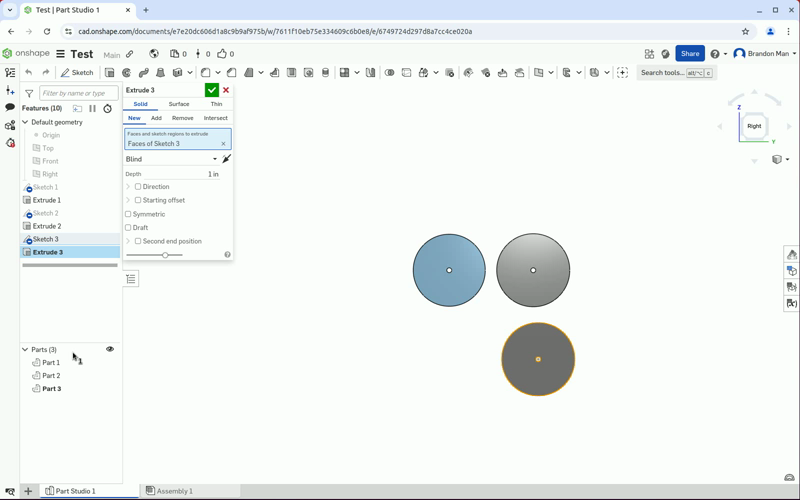
mouse_move(143, 106)
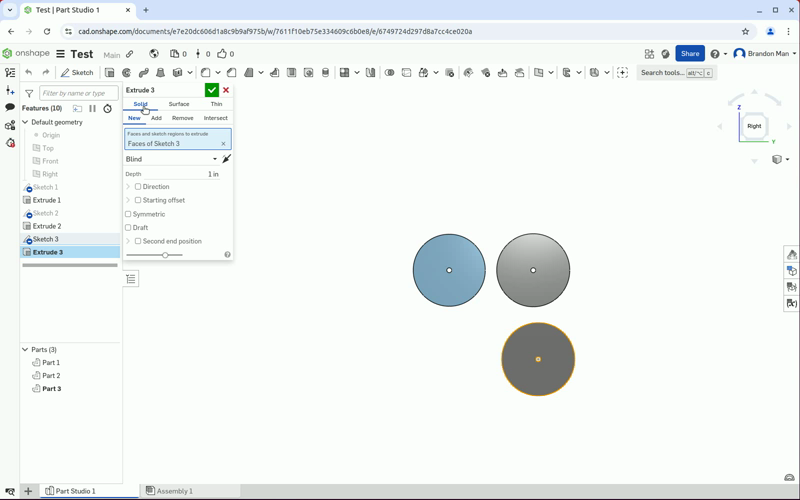
click(143, 106)
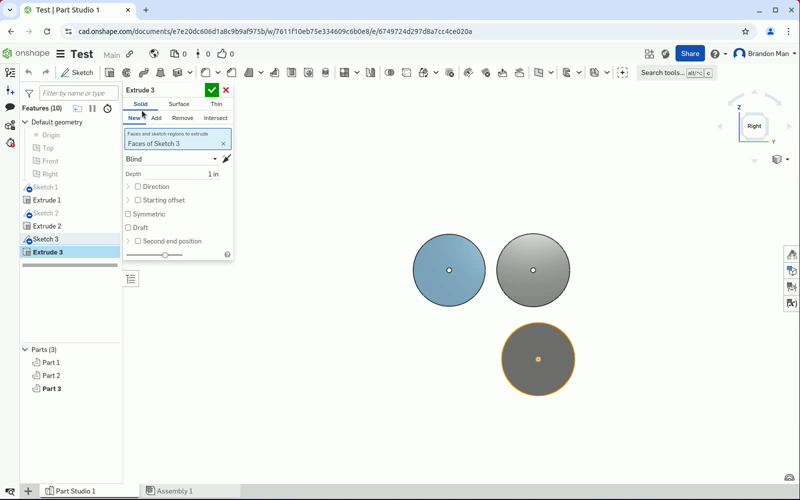
mouse_move(137, 120)
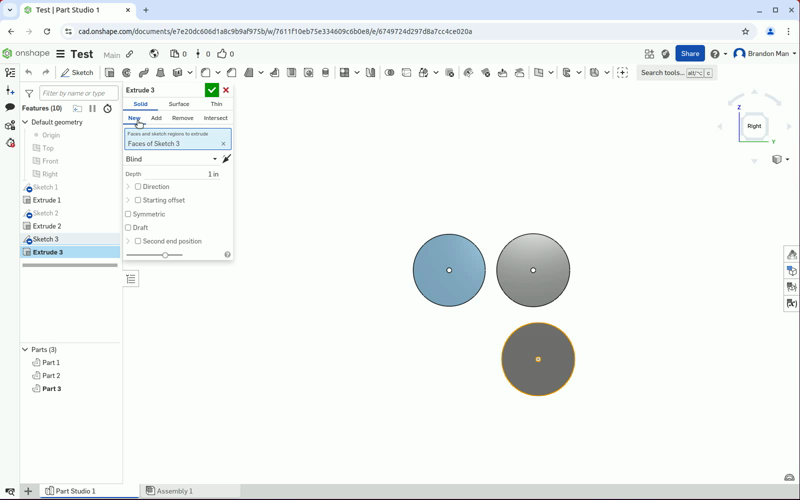
click(137, 120)
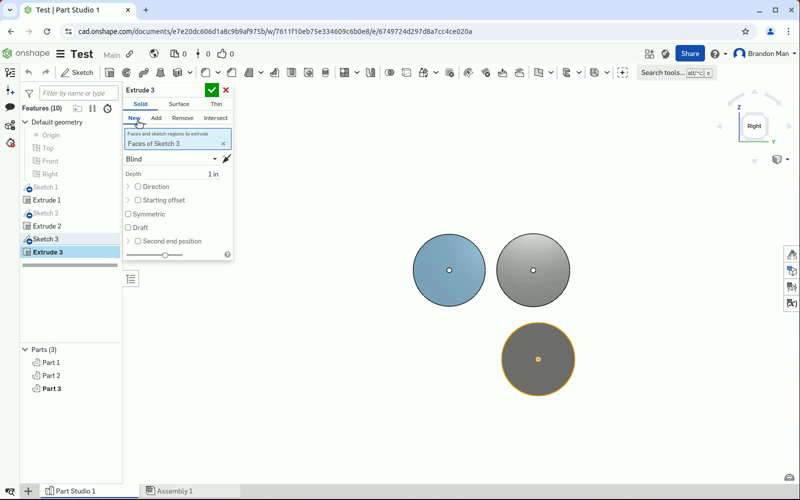
key(tab, 4)
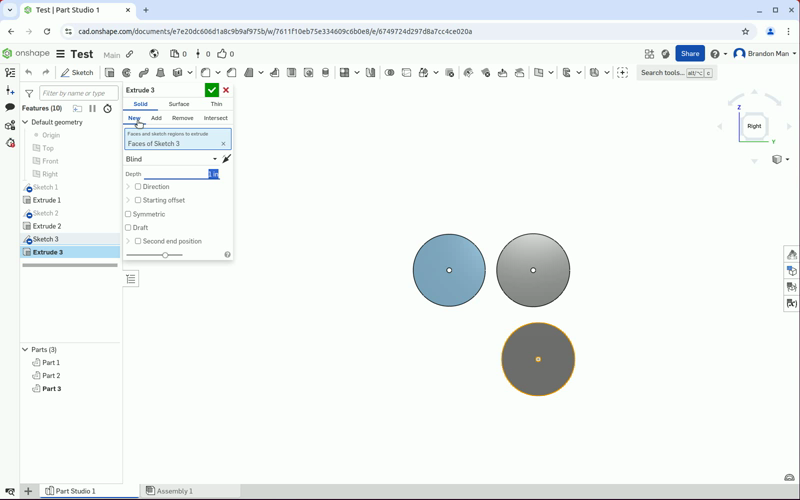
text(5.536)
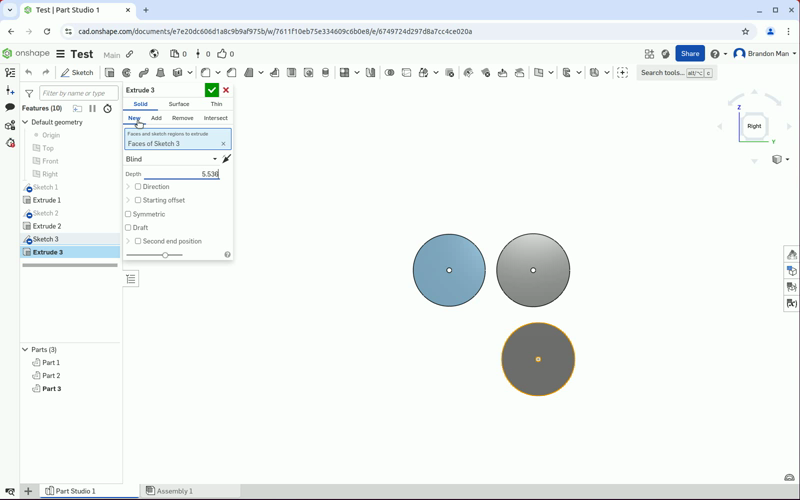
key(enter)
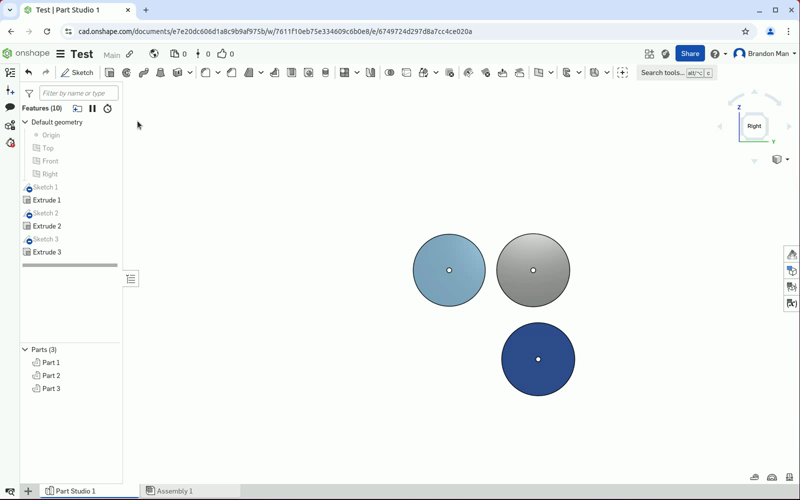
key(shift+h)
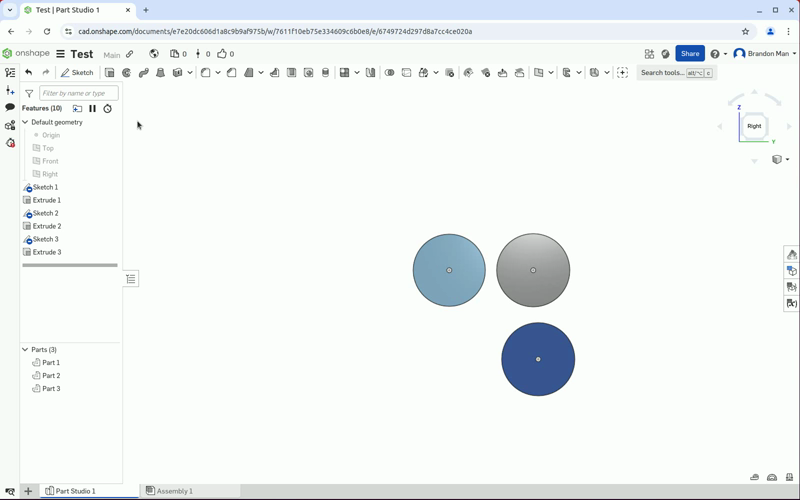
key(shift+h)
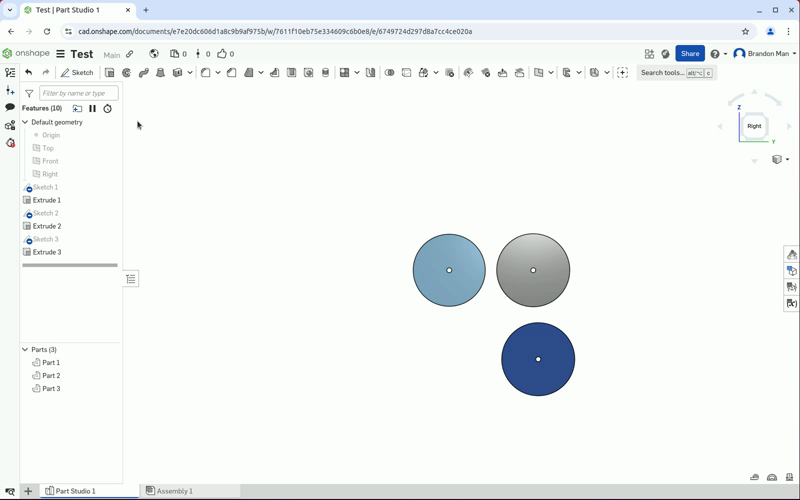
mouse_move(73, 189)
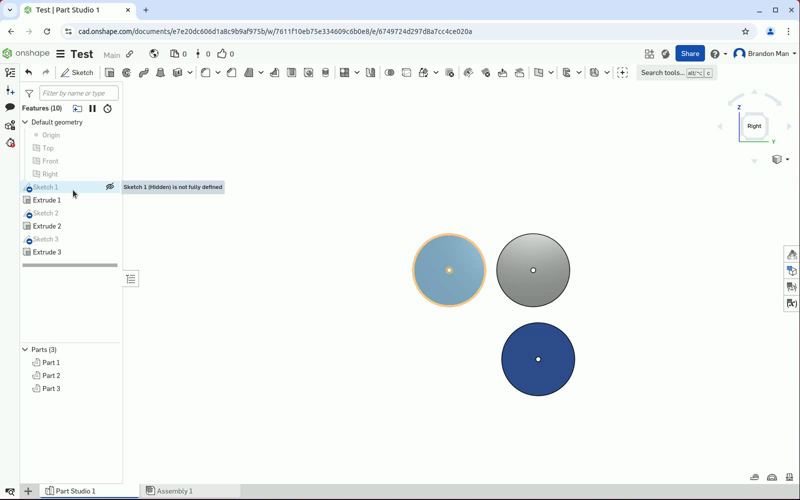
click(73, 189)
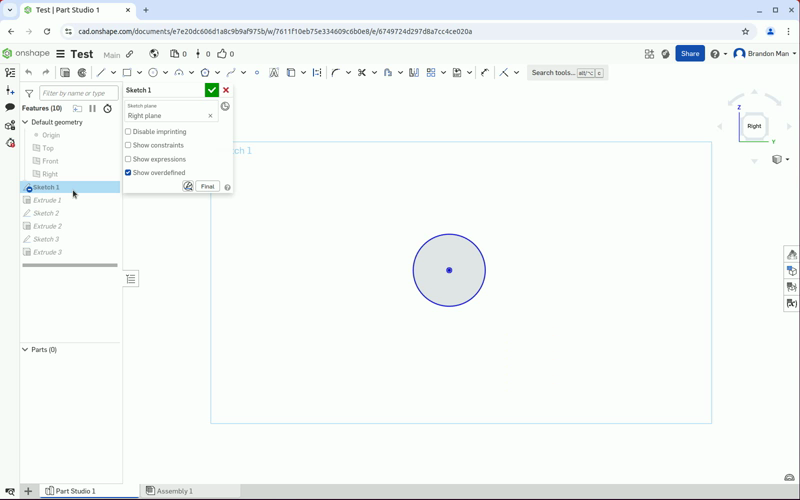
mouse_move(229, 92)
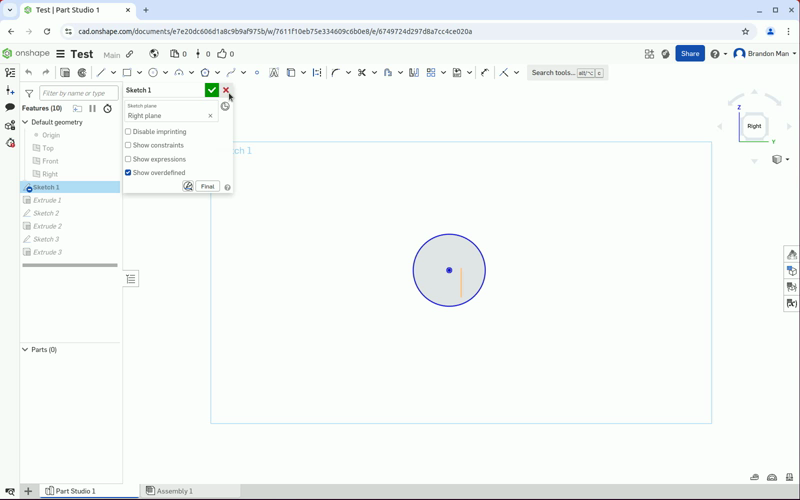
click(229, 92)
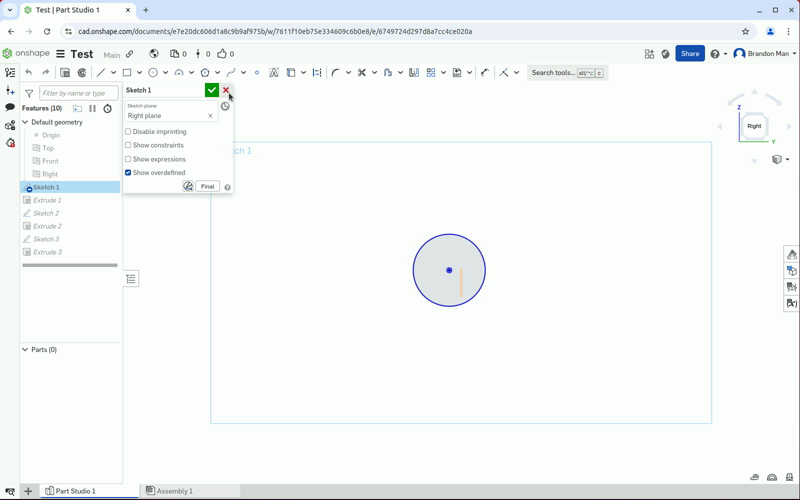
key(shift+s)
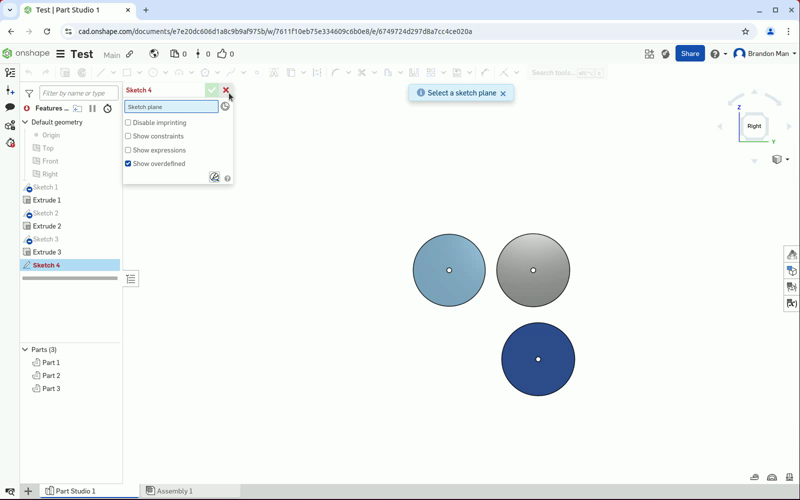
mouse_move(73, 176)
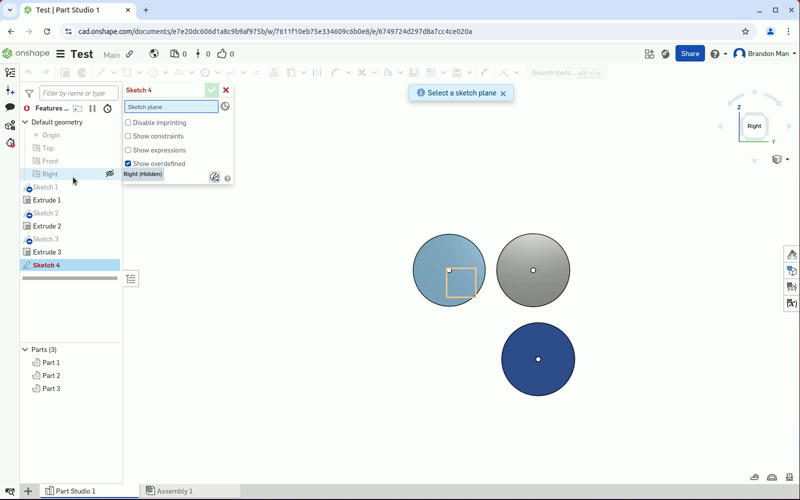
click(73, 176)
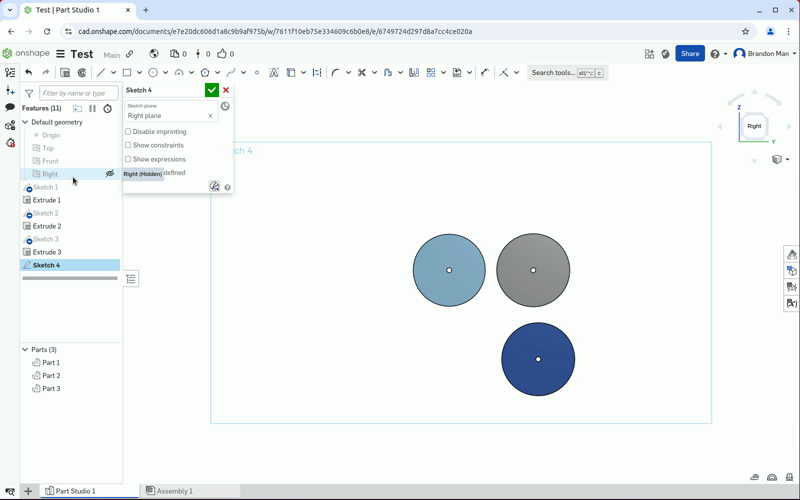
mouse_move(73, 352)
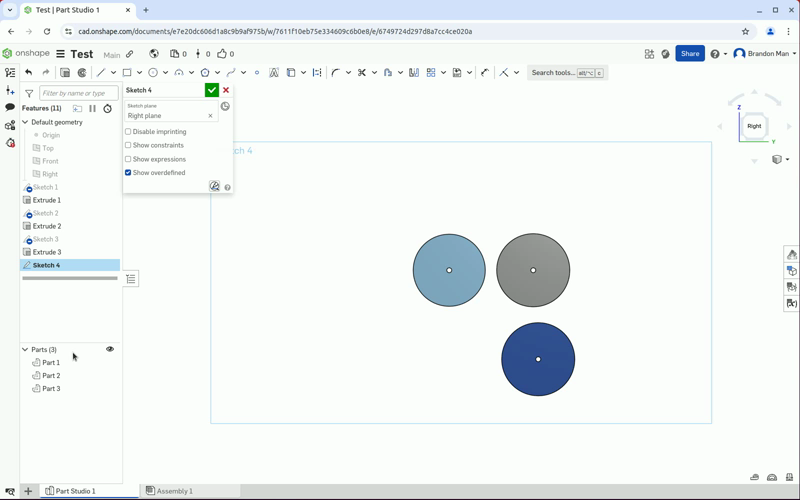
key(y)
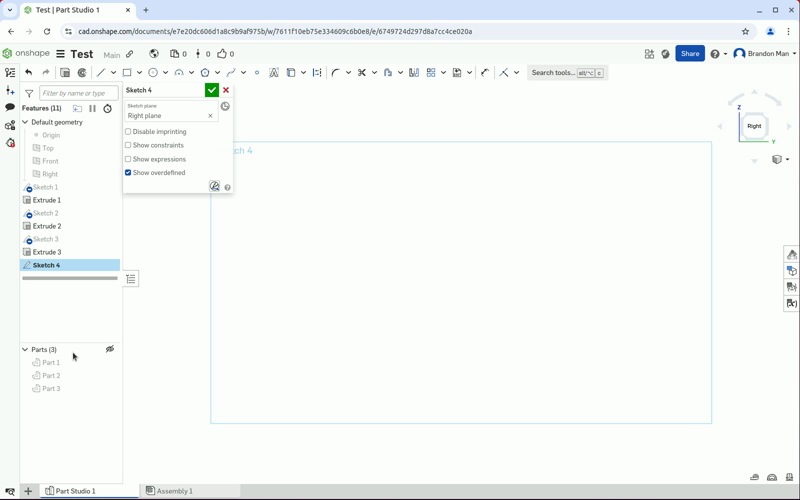
key(c)
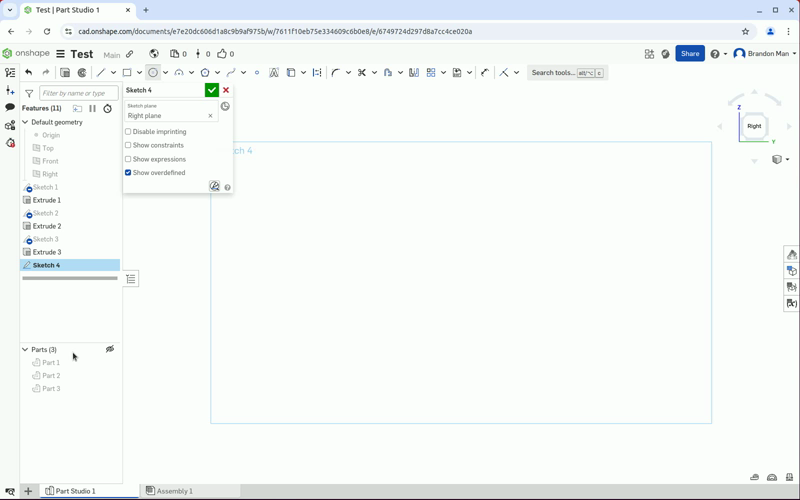
key_down(shift)
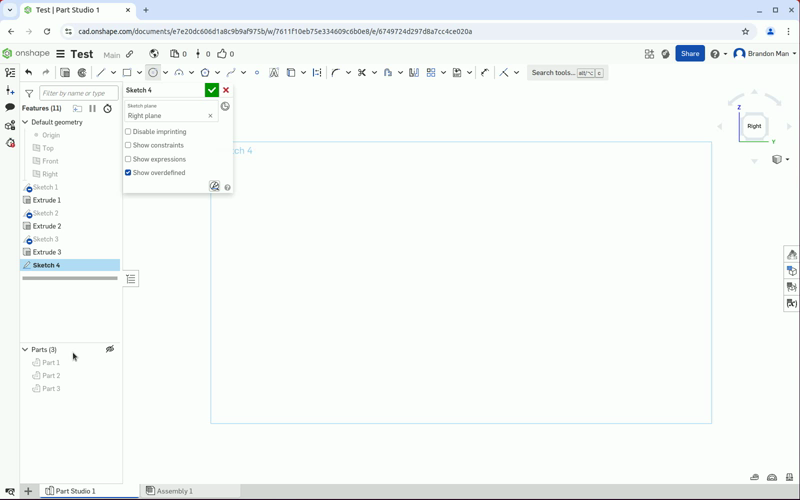
mouse_move(449, 359)
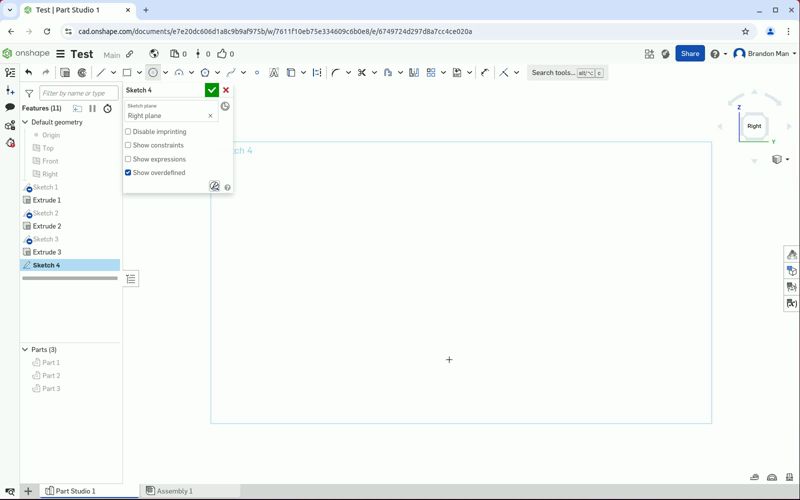
click(449, 359)
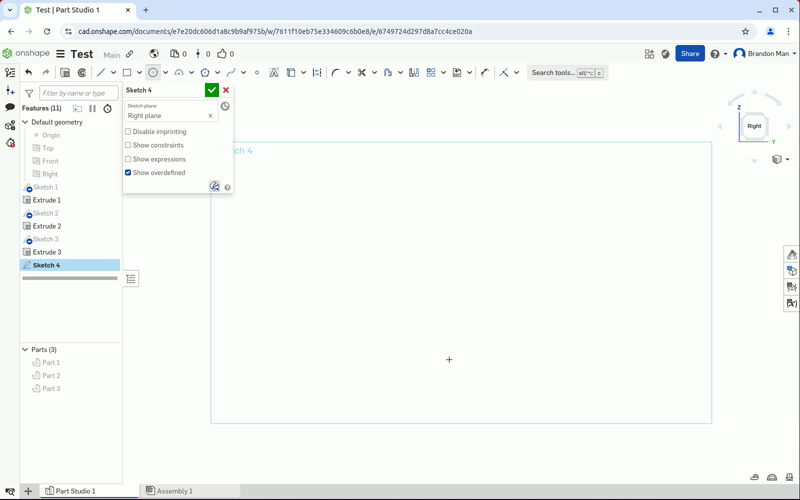
key_up(shift)
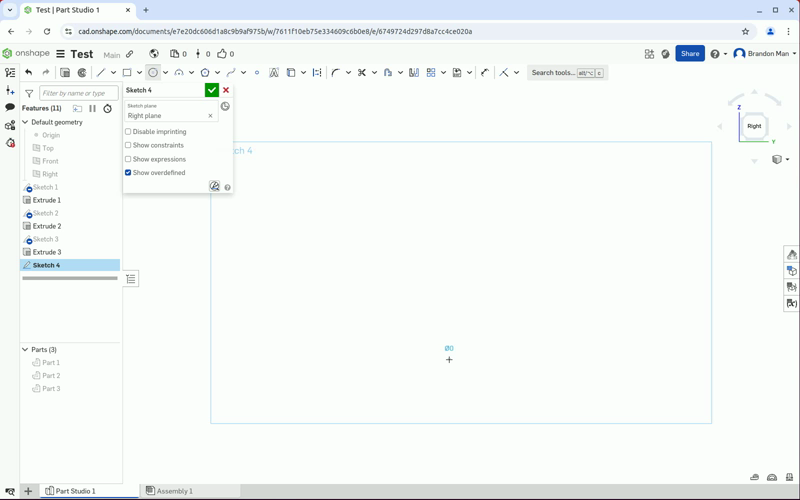
mouse_move(485, 359)
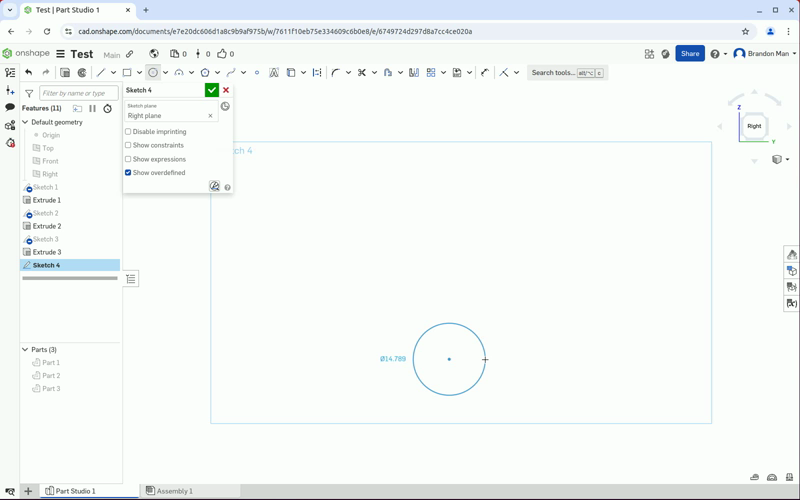
click(485, 359)
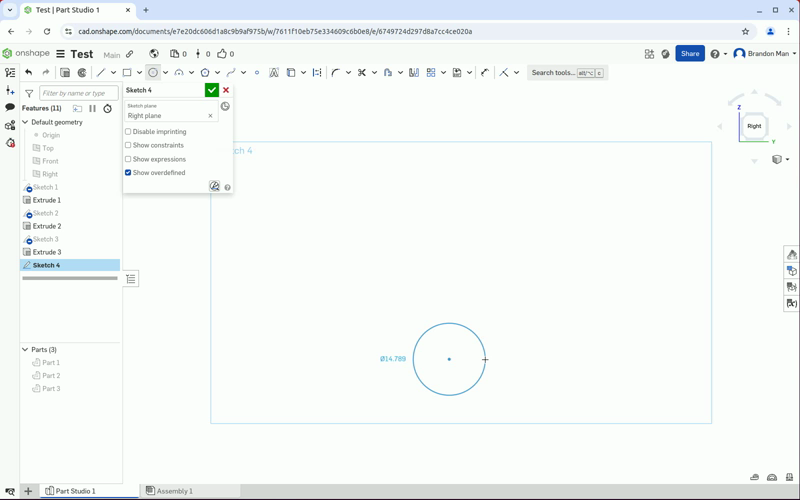
key(esc)
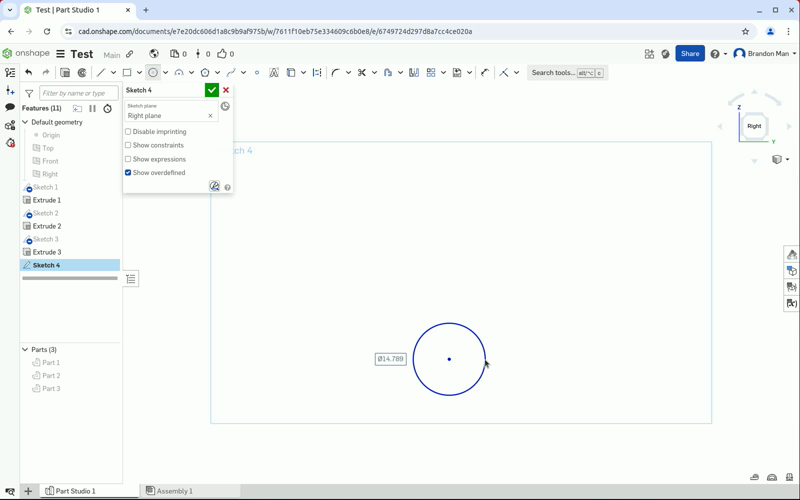
key(c)
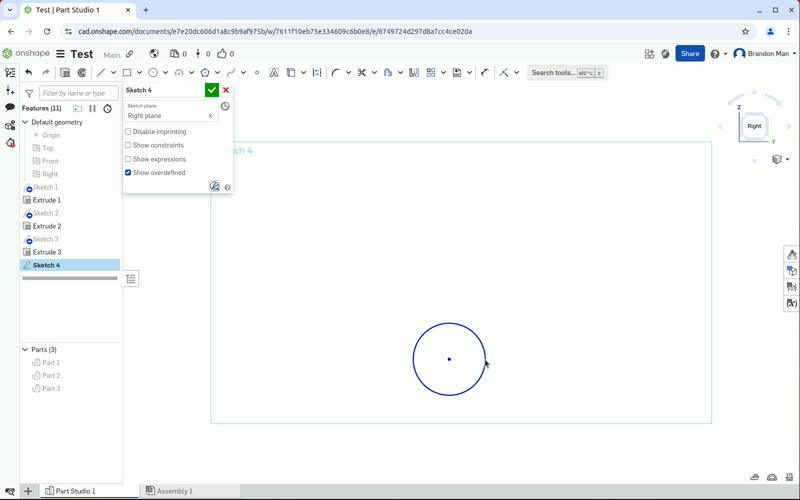
key_down(shift)
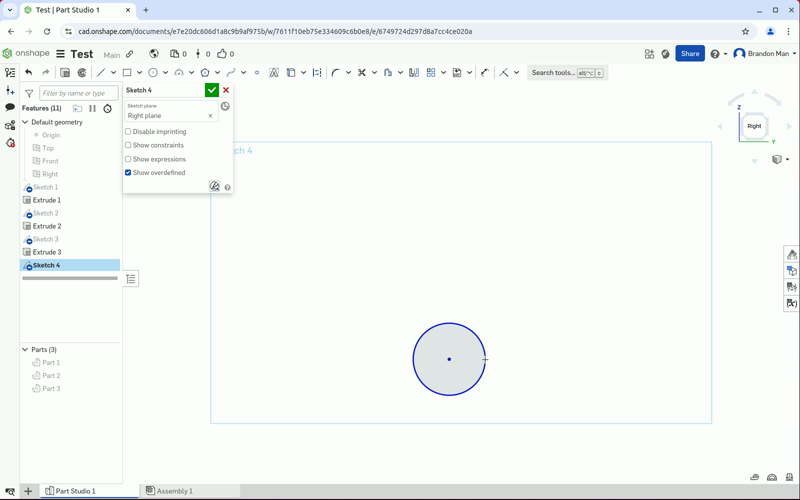
mouse_move(449, 359)
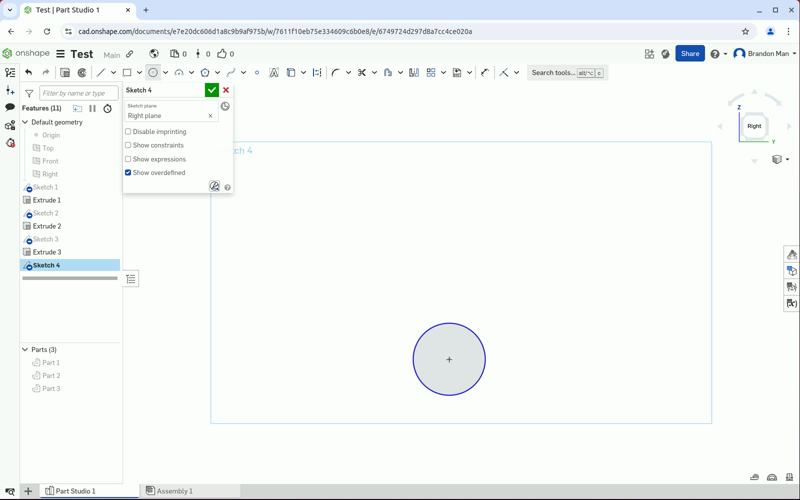
click(449, 359)
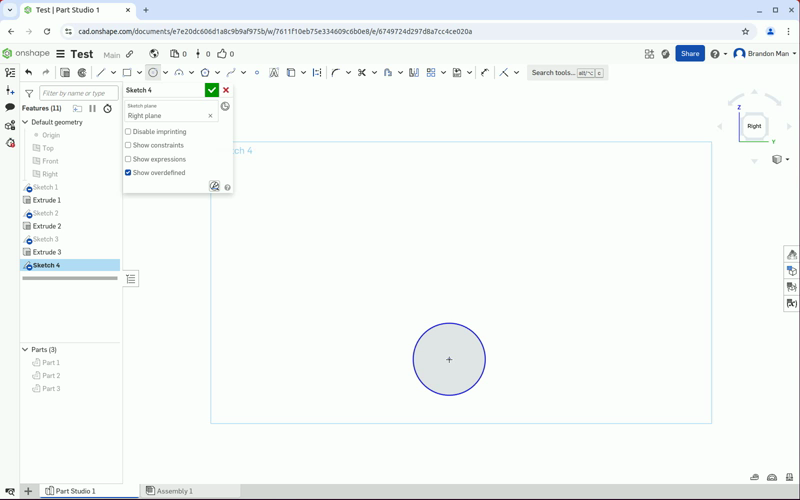
key_up(shift)
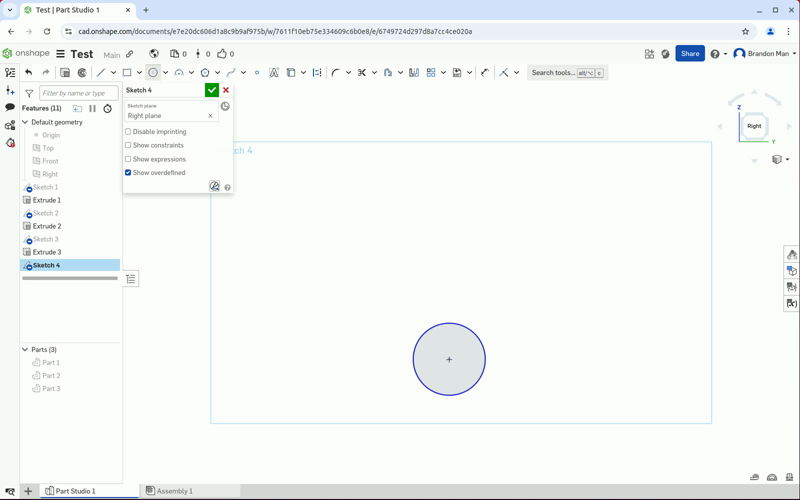
mouse_move(451, 359)
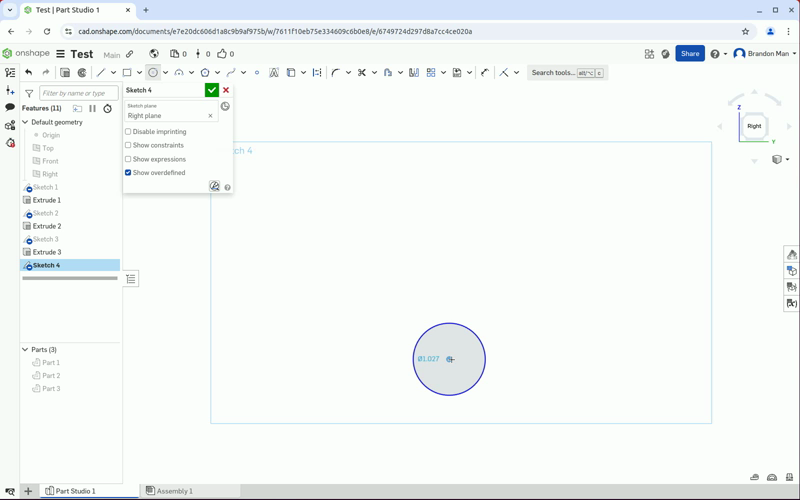
scroll(6)
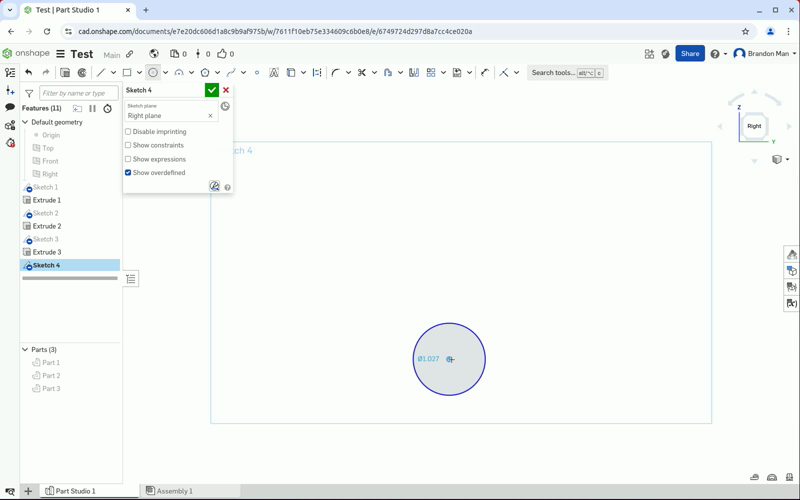
scroll(6)
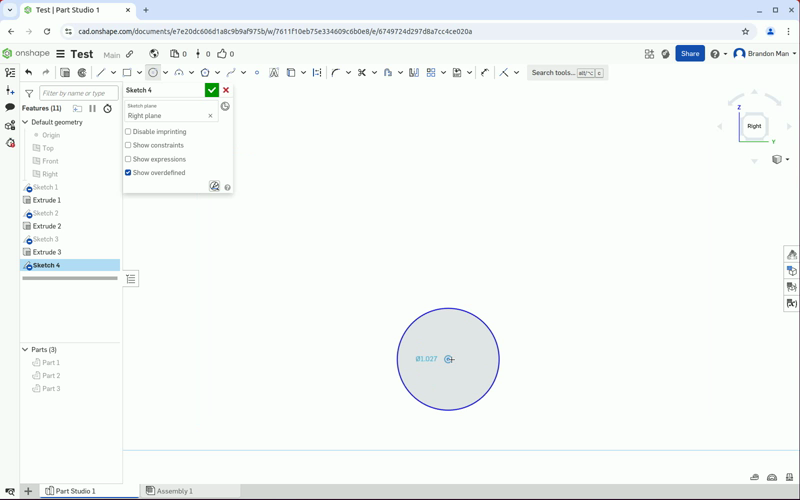
scroll(6)
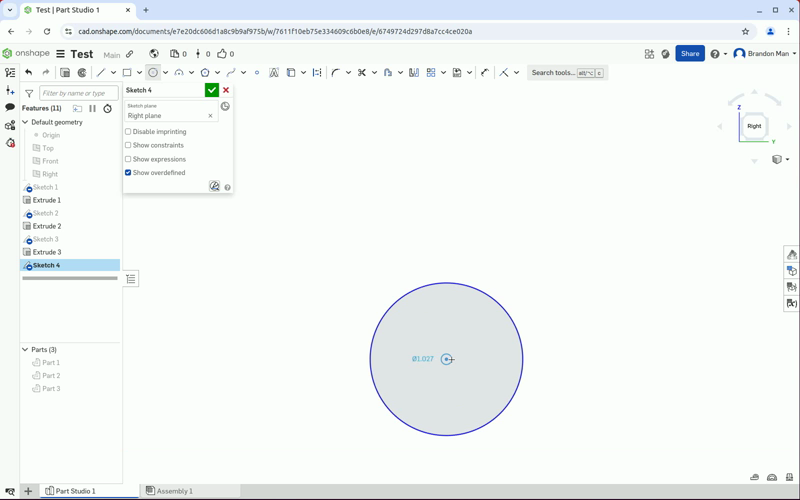
scroll(6)
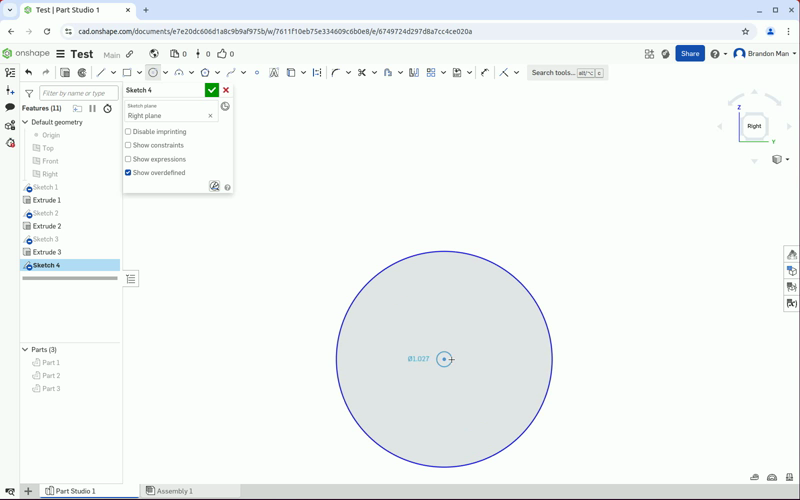
scroll(6)
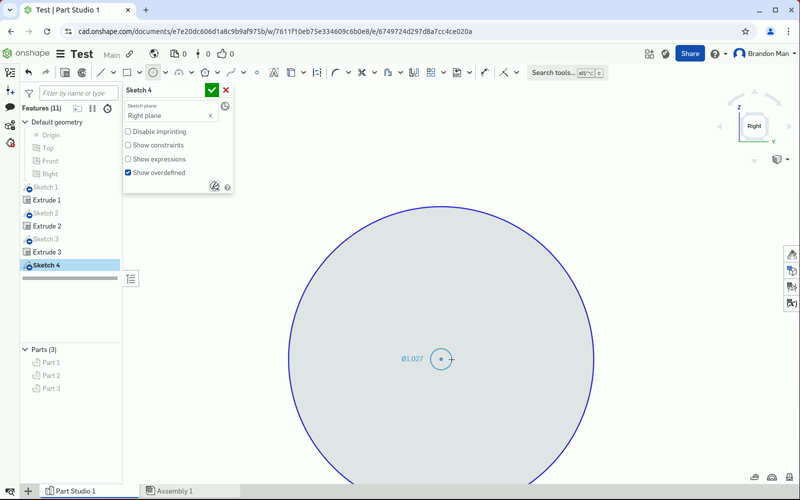
scroll(6)
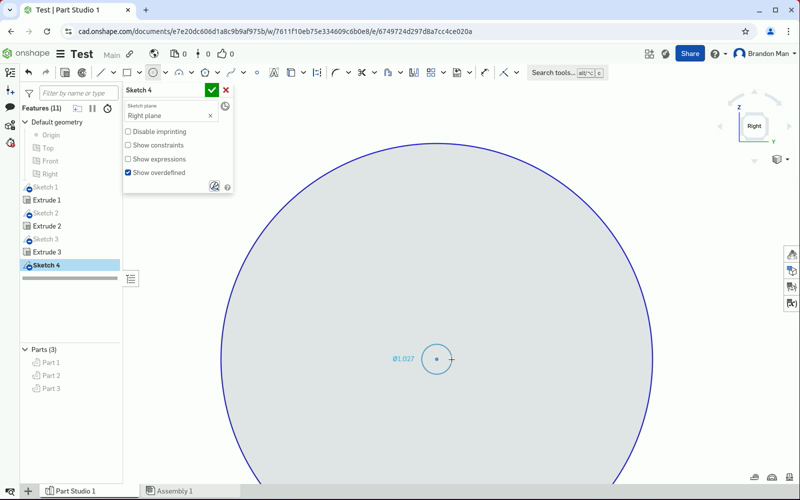
scroll(6)
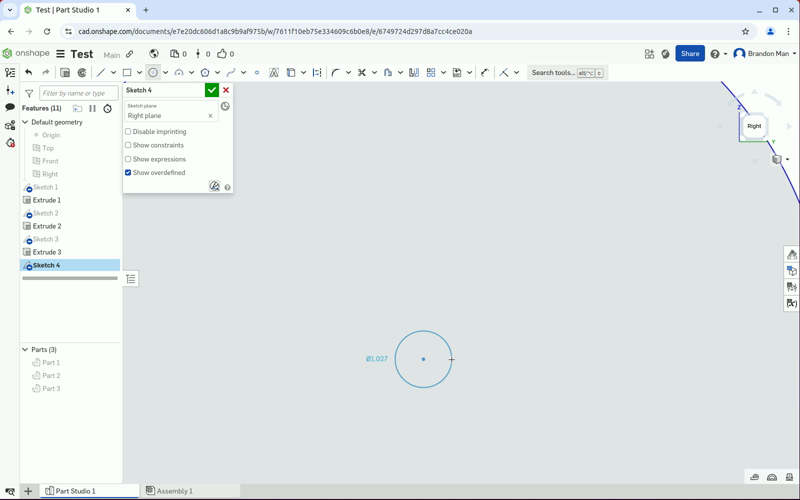
click(451, 359)
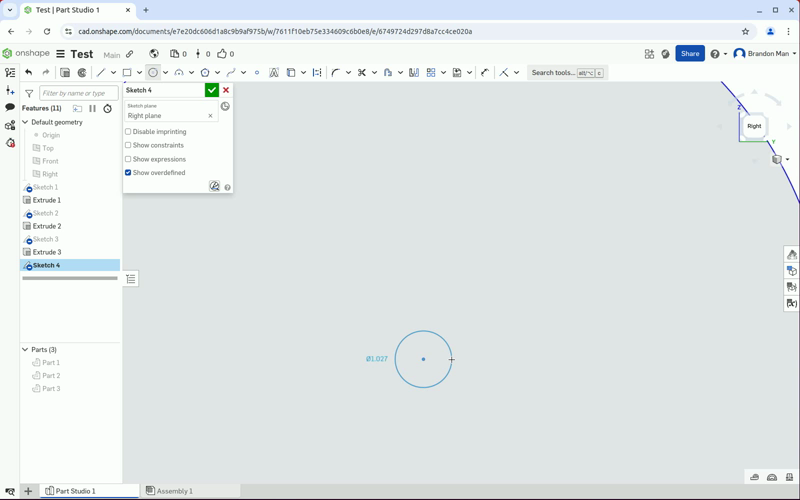
scroll(-6)
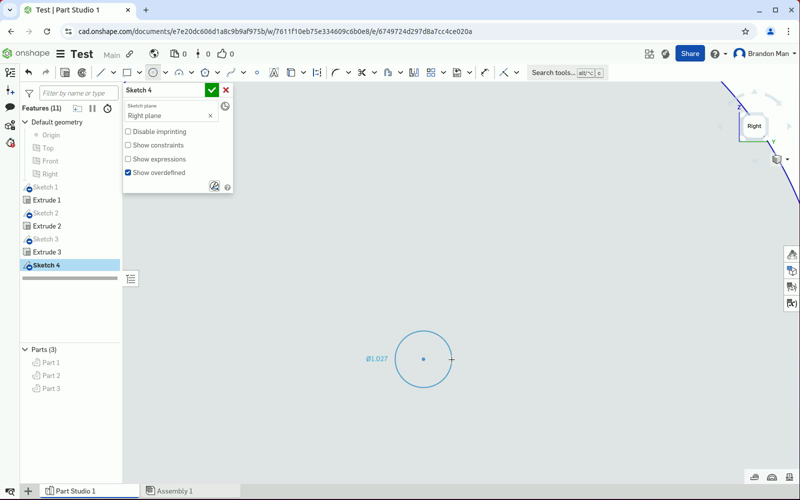
scroll(-6)
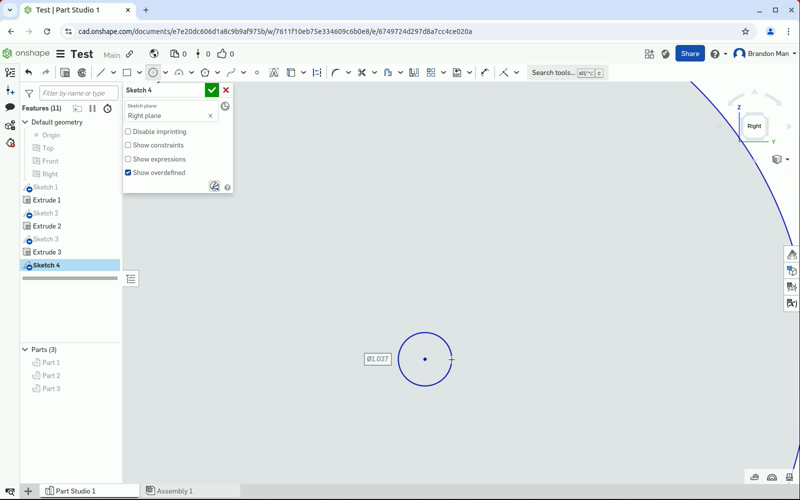
scroll(-6)
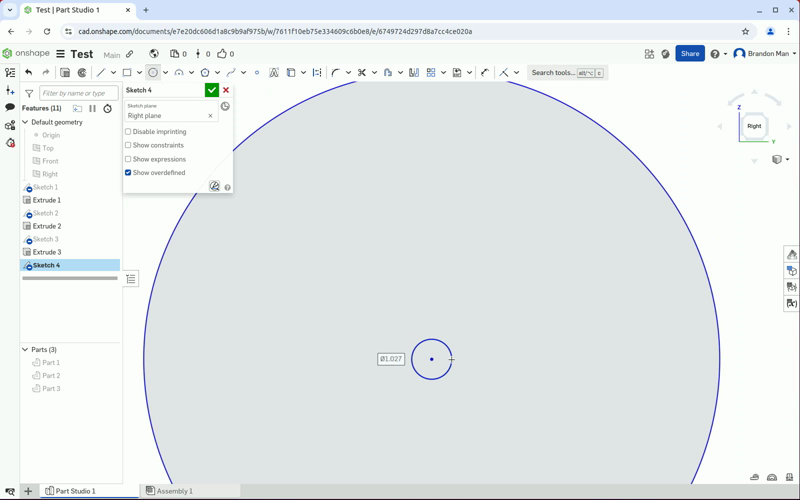
scroll(-6)
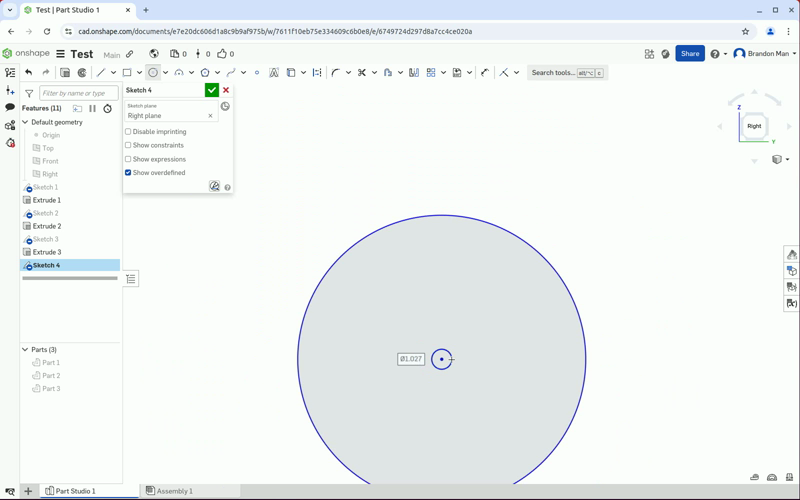
scroll(-6)
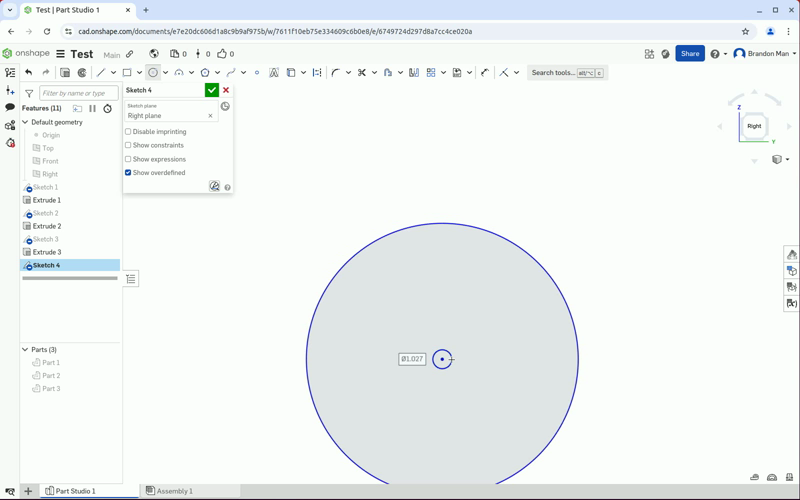
scroll(-6)
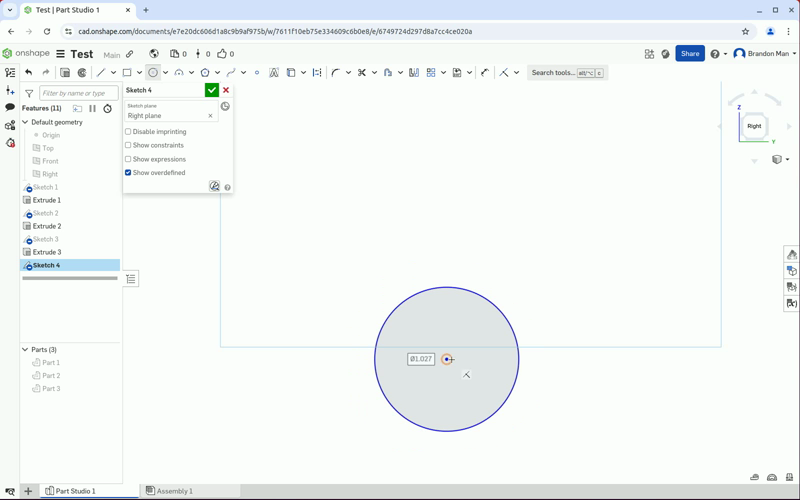
scroll(-6)
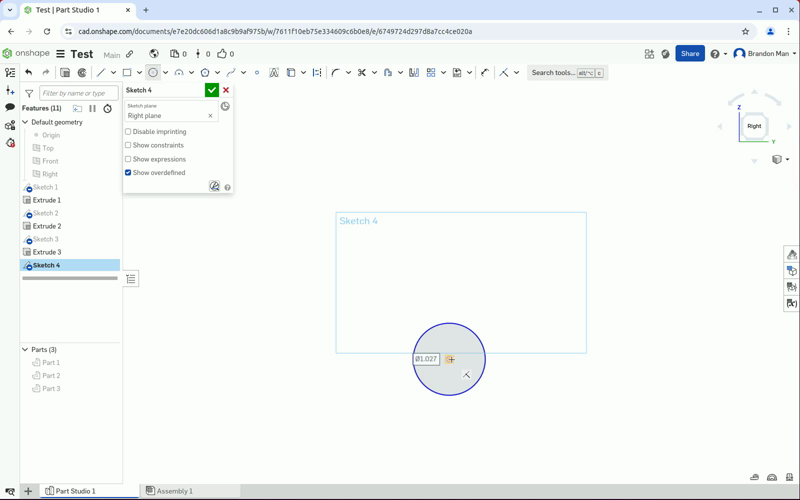
key(esc)
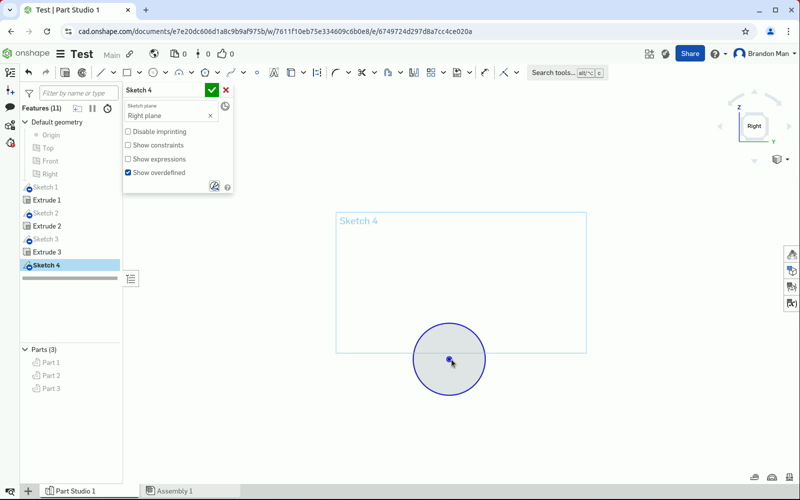
mouse_move(465, 378)
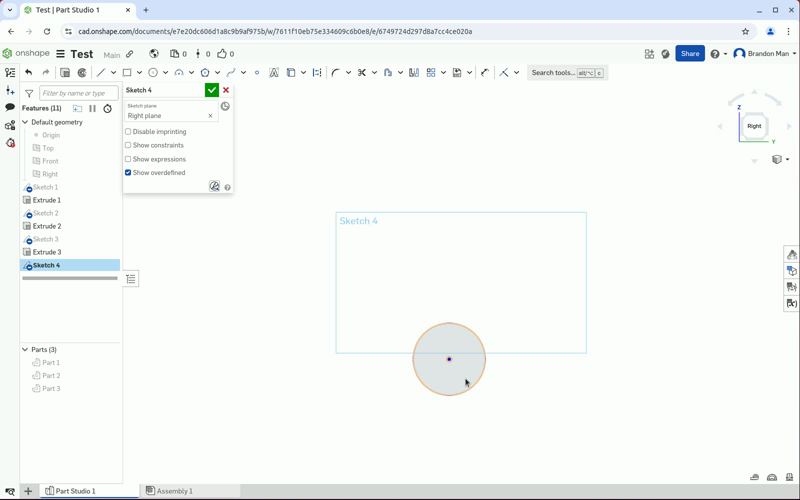
click(465, 378)
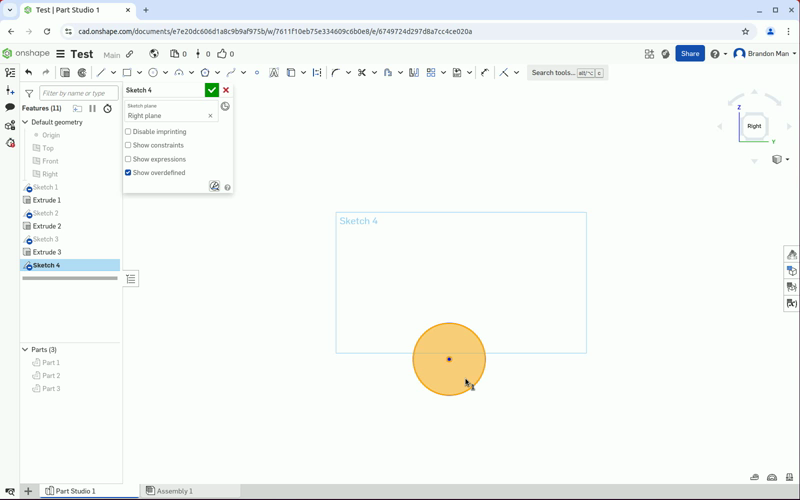
mouse_move(73, 352)
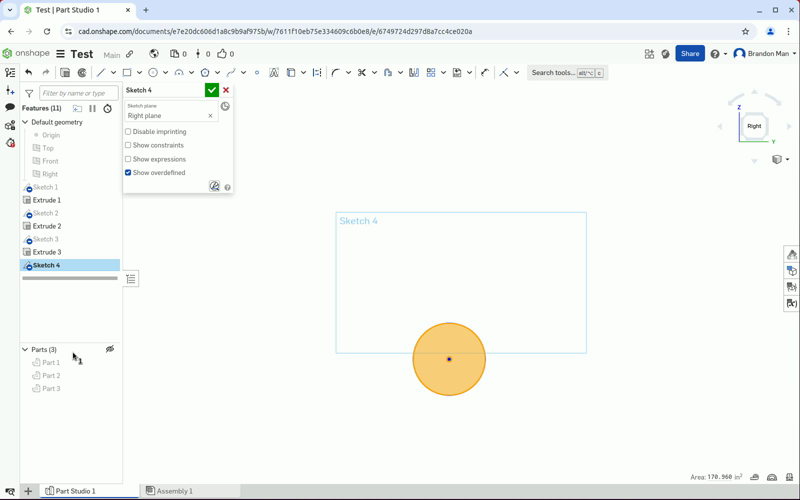
key(shift+y)
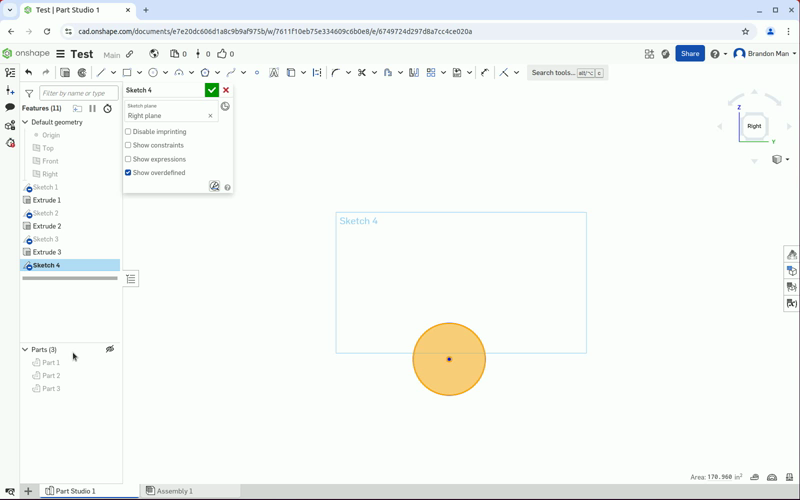
key(shift+e)
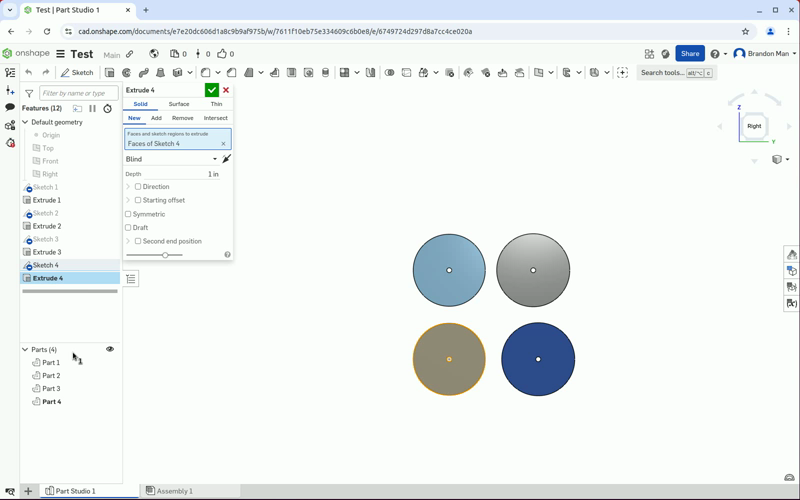
mouse_move(143, 106)
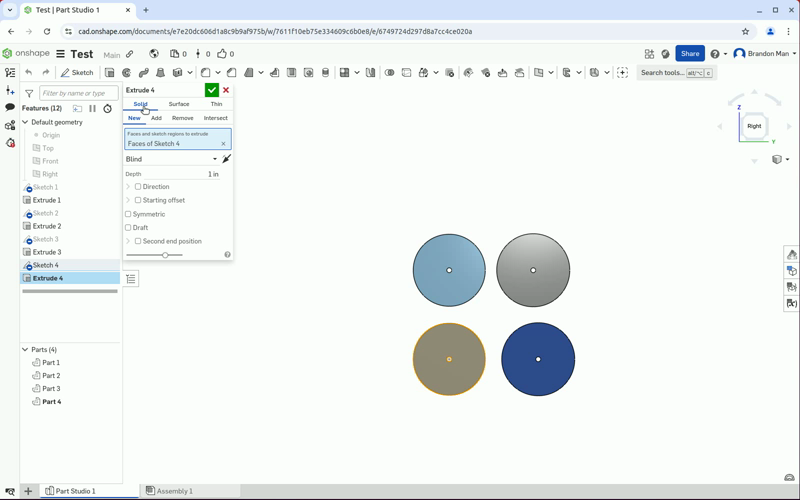
click(143, 106)
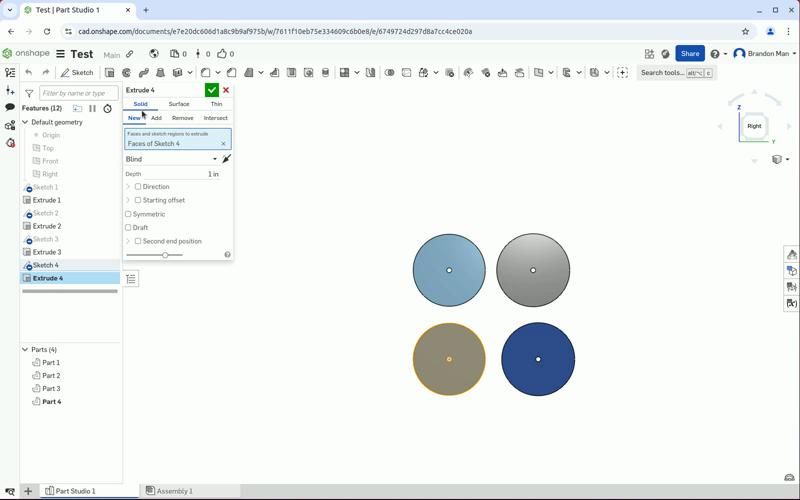
mouse_move(137, 120)
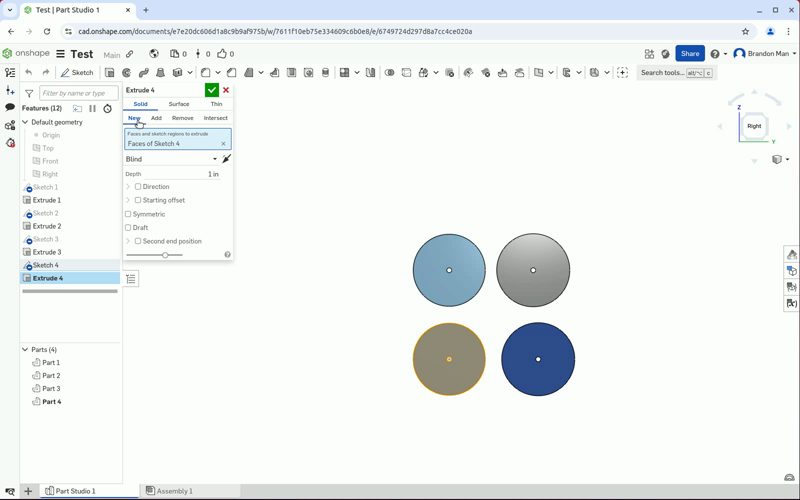
click(137, 120)
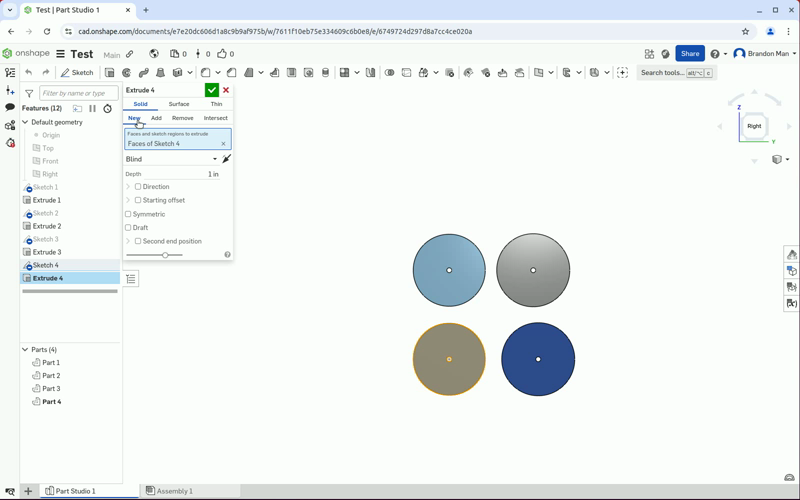
key(tab, 4)
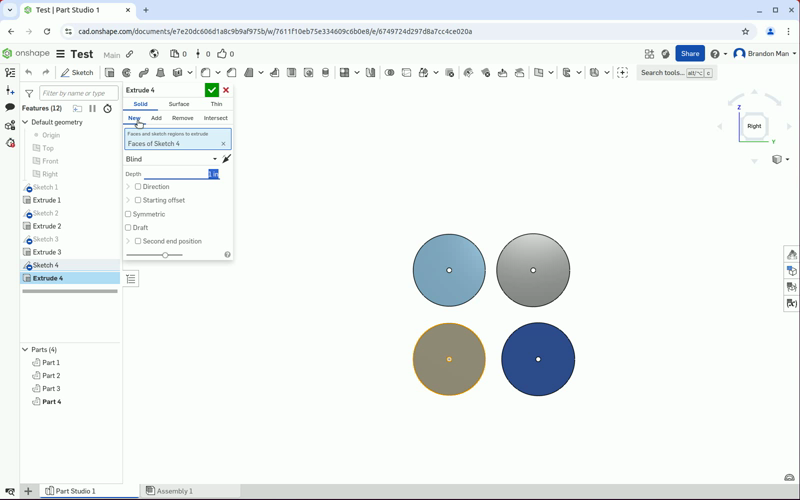
text(5.536)
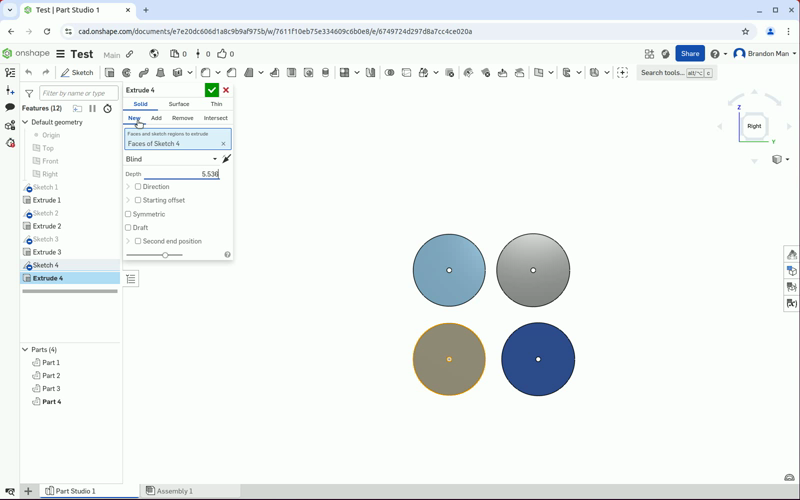
key(enter)
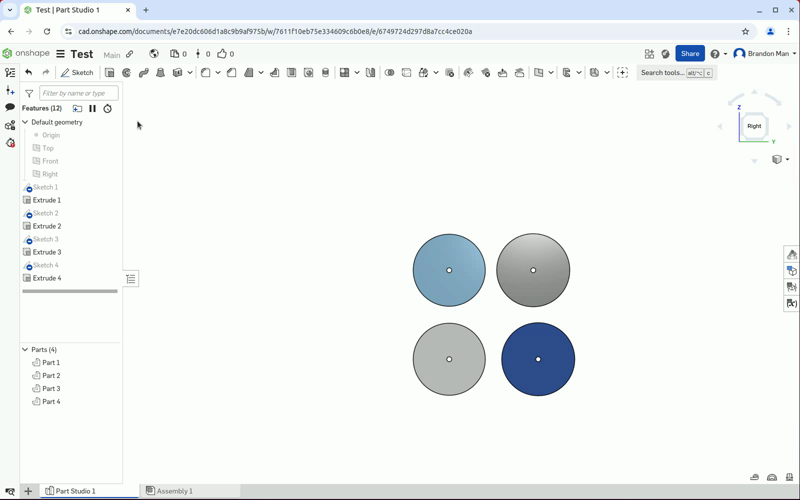
key(shift+h)
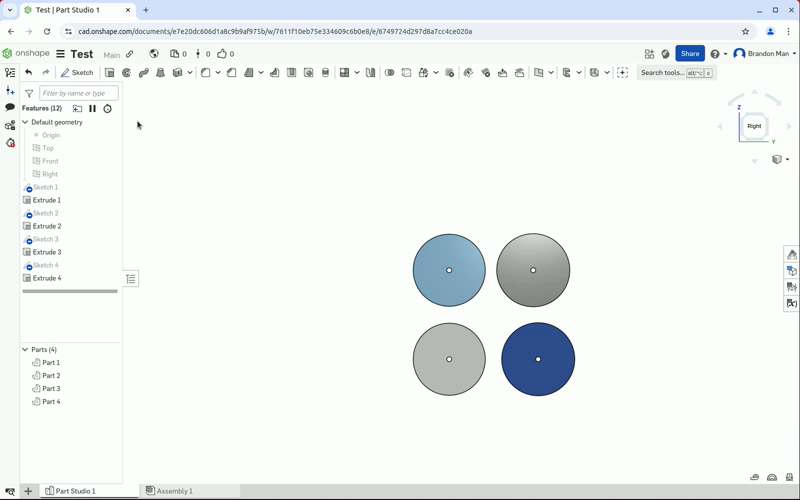
key(shift+h)
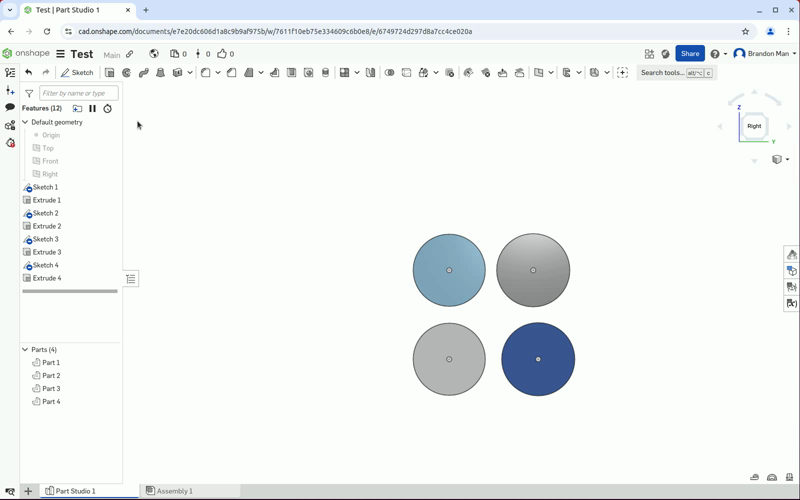
key(shift+7)
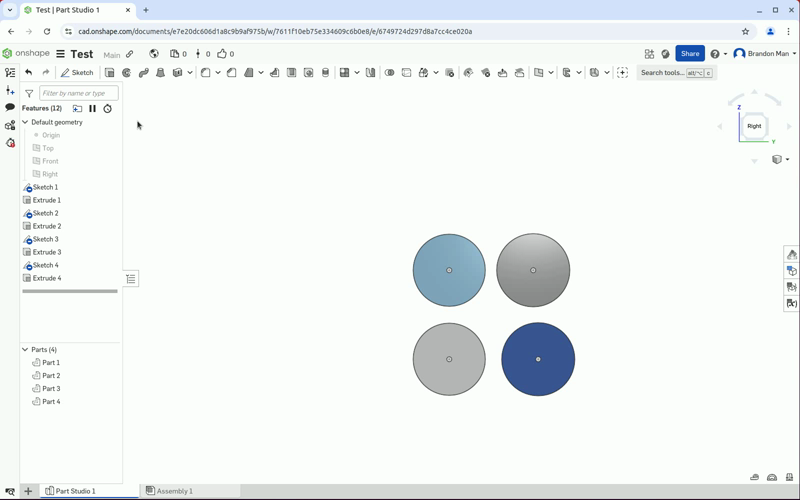
key(right, 2)
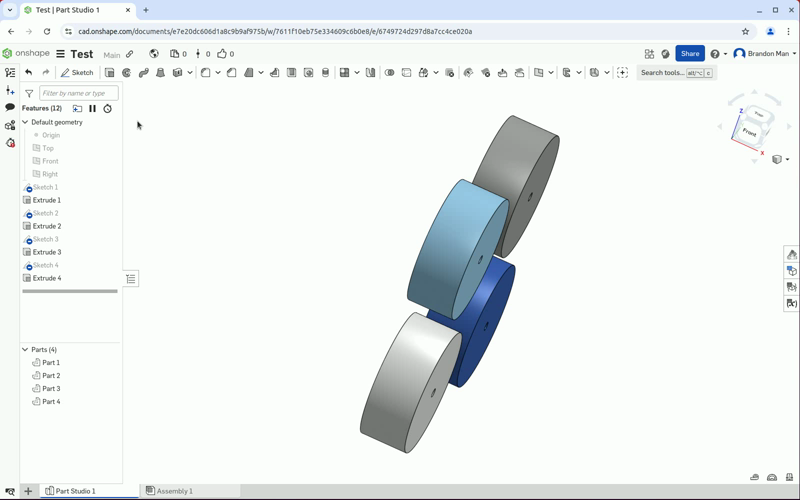
key(down, 2)
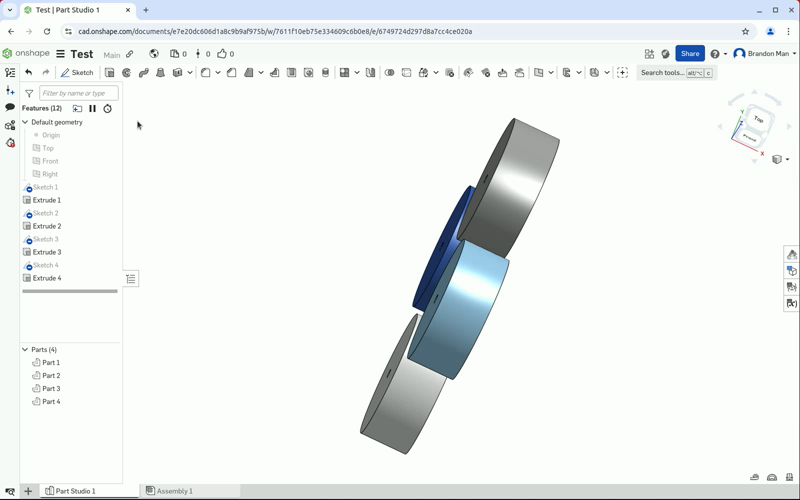
key(up, 2)
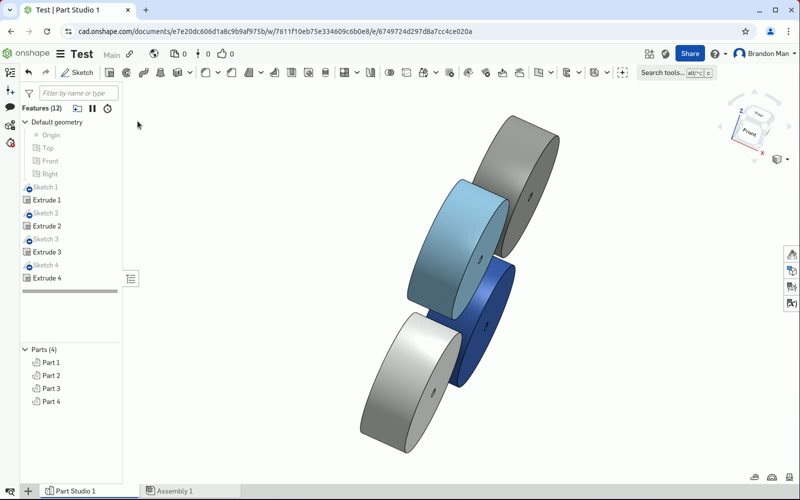
key(left, 2)
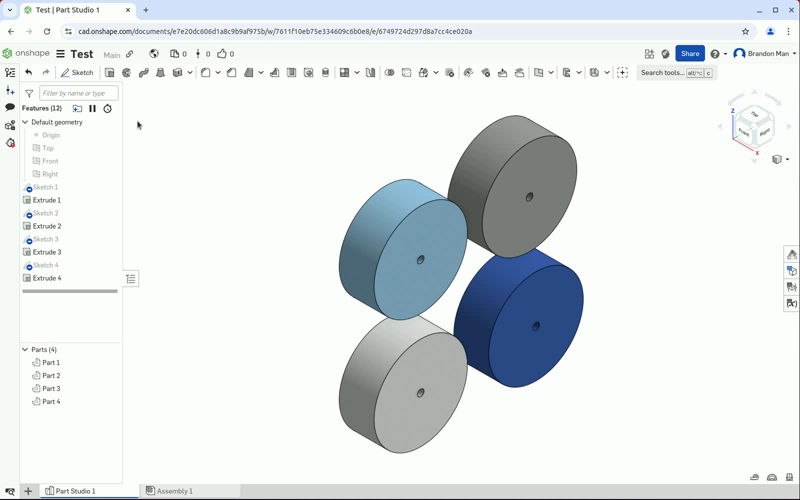
mouse_move(73, 189)
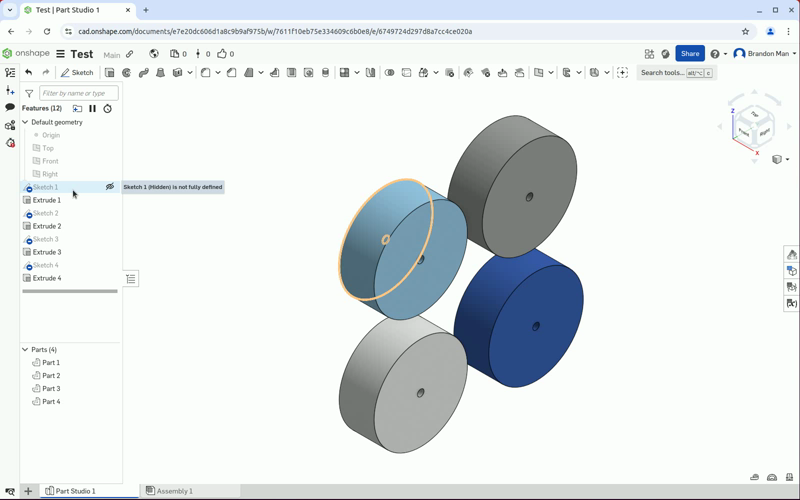
click(73, 189)